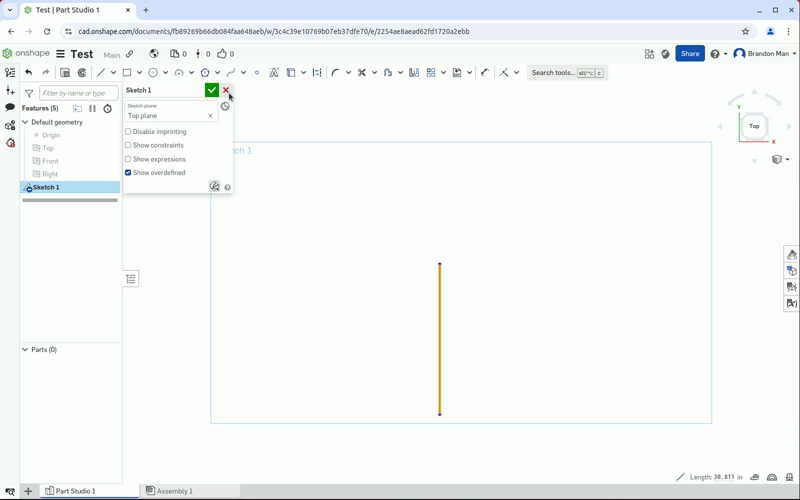
key(shift+h)
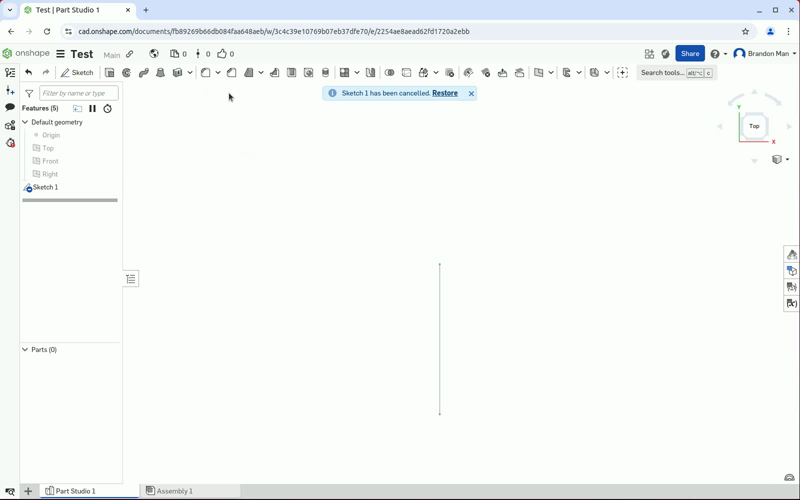
key(shift+s)
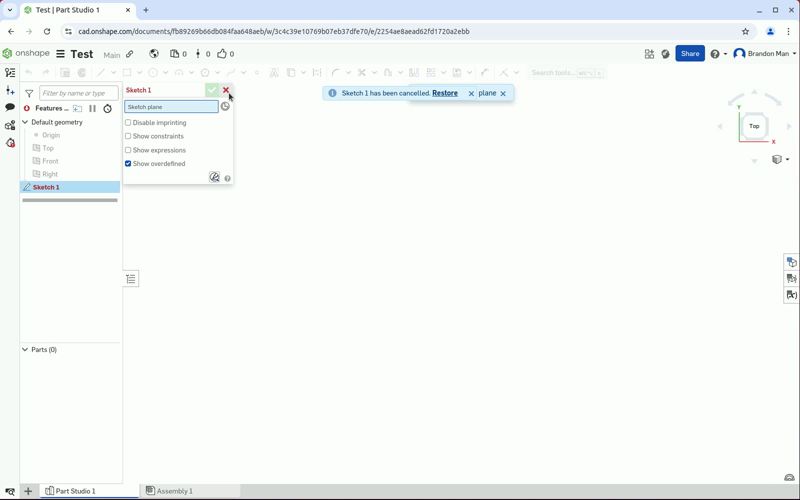
mouse_move(73, 150)
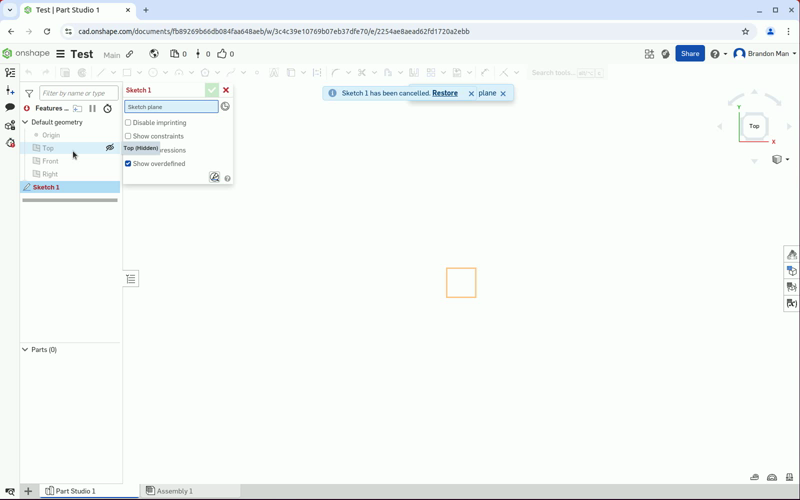
click(73, 150)
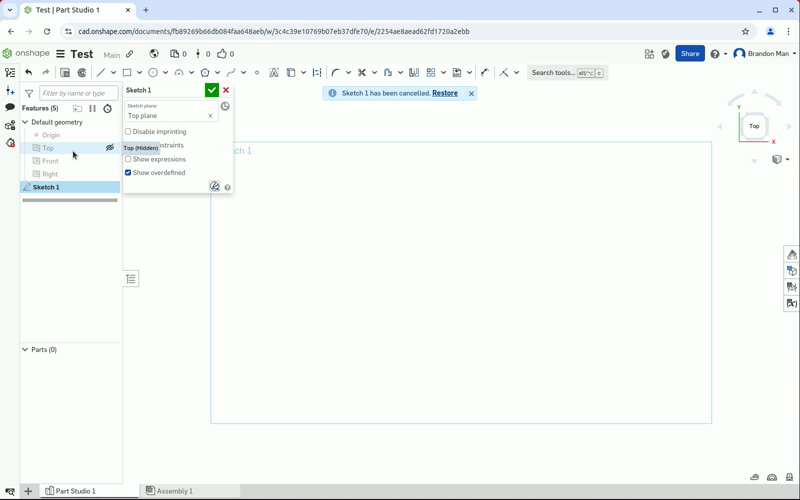
mouse_move(73, 352)
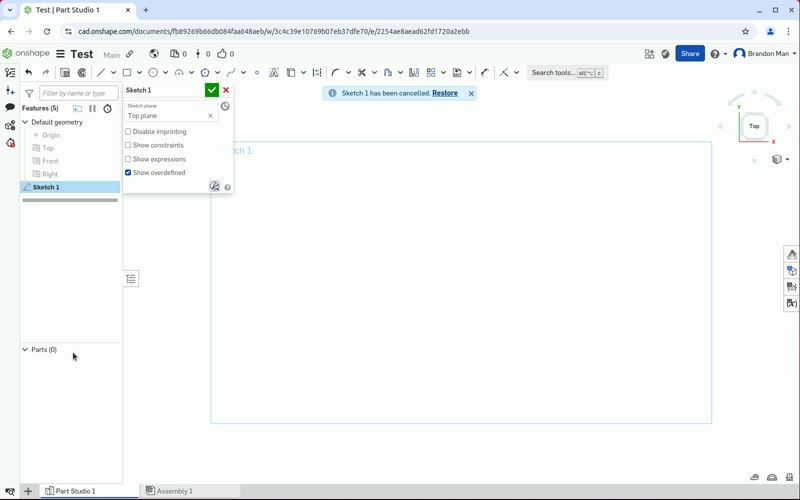
key(y)
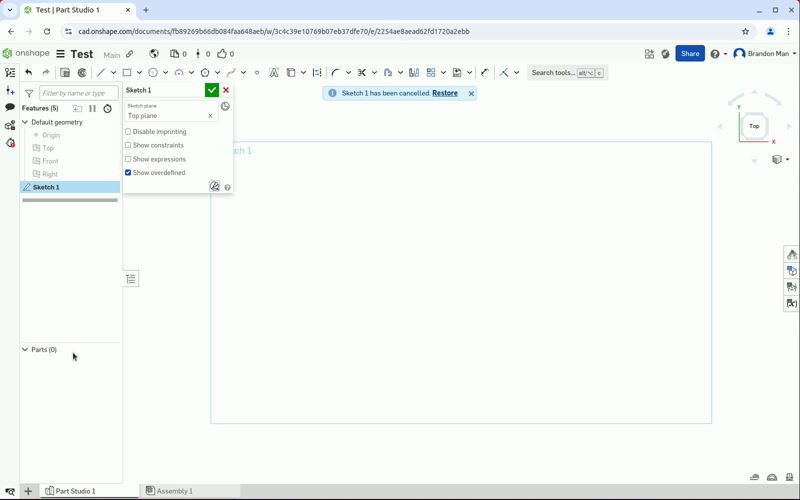
key(l)
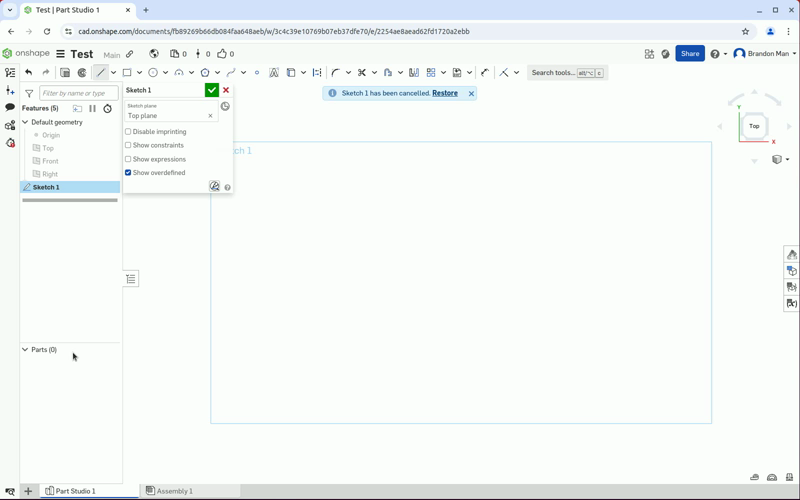
key_down(shift)
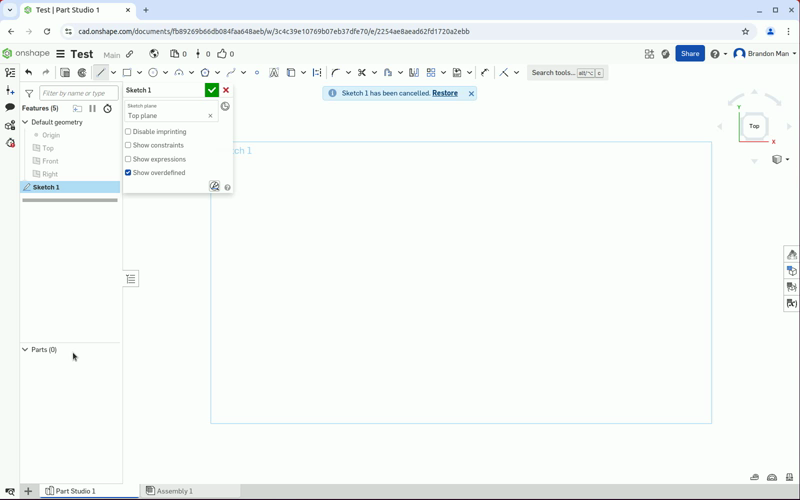
mouse_move(390, 245)
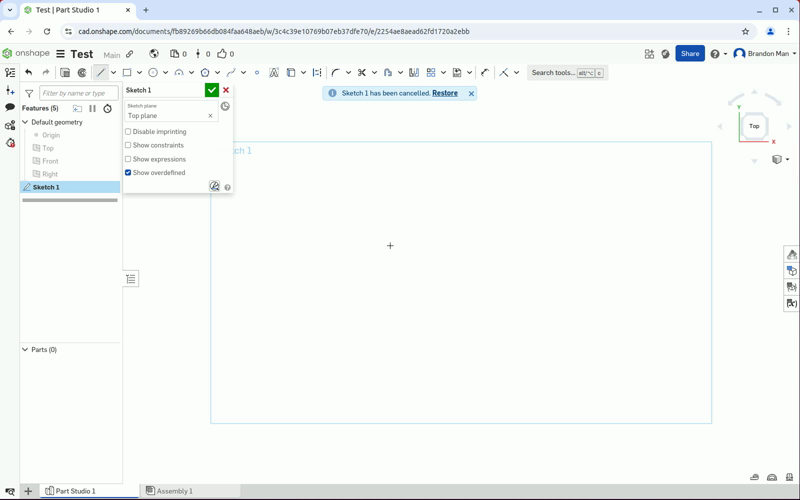
click(390, 245)
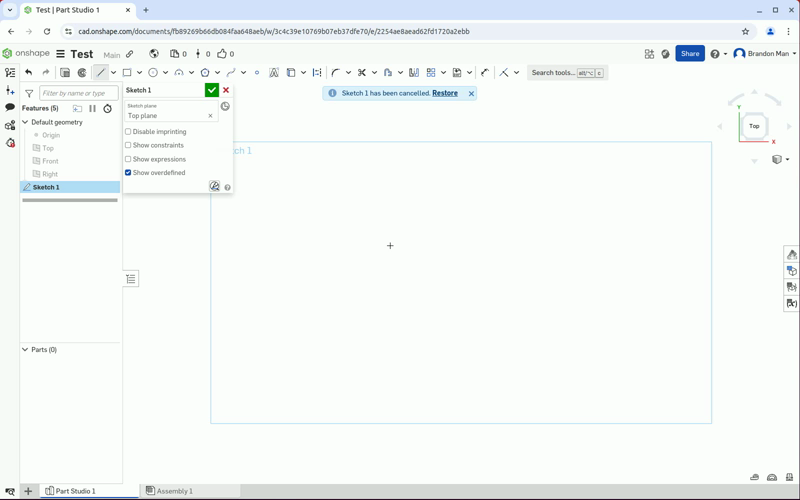
key_up(shift)
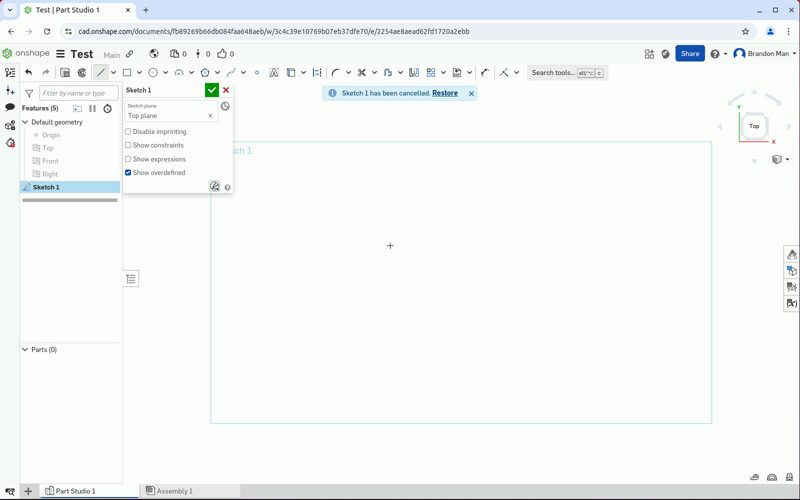
key_down(shift)
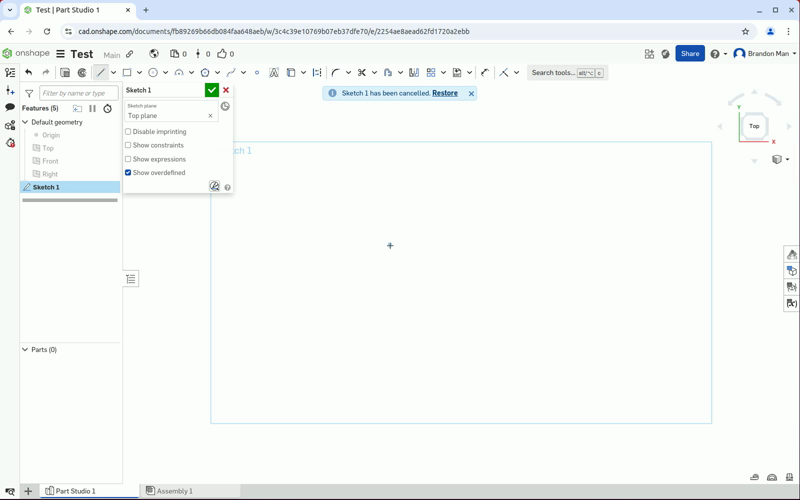
mouse_move(465, 245)
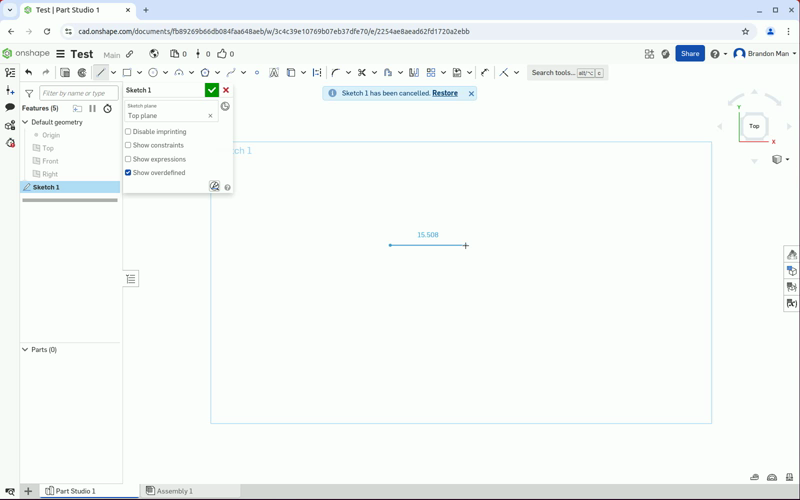
click(465, 245)
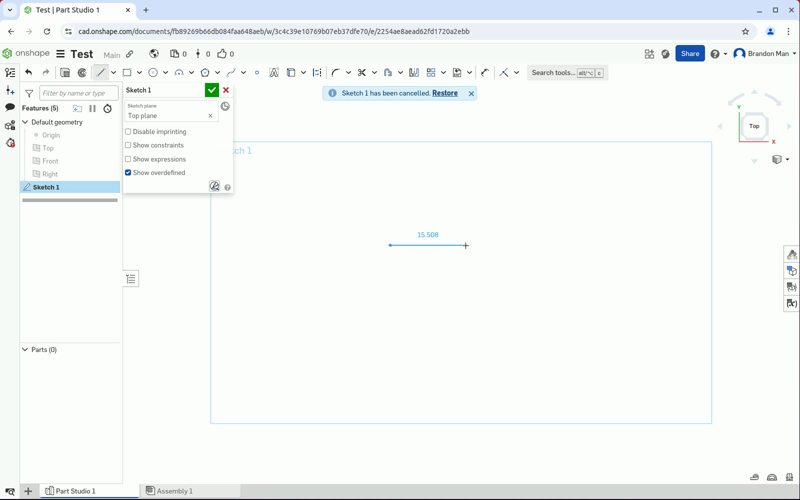
key_up(shift)
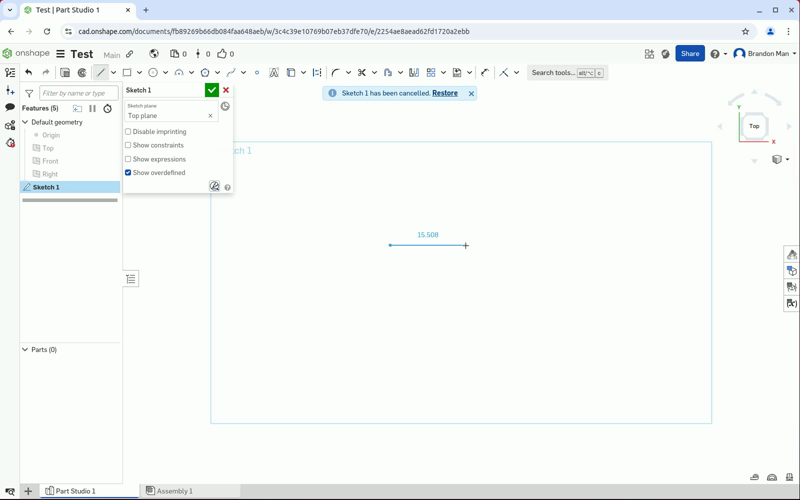
key_down(shift)
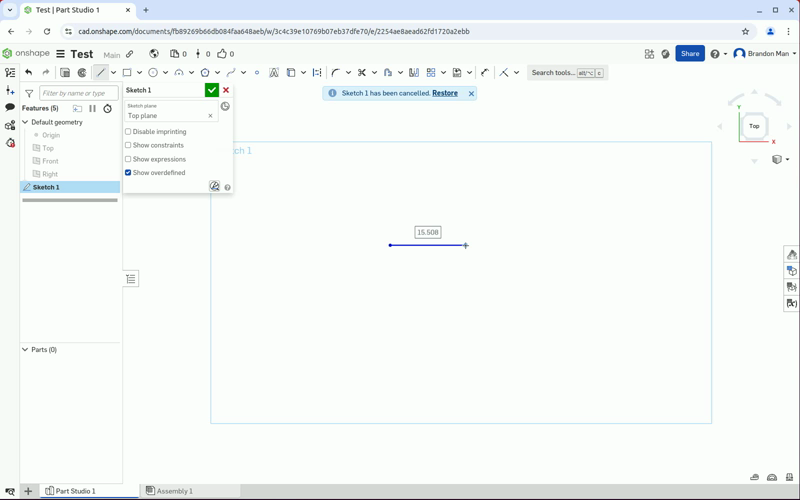
mouse_move(495, 245)
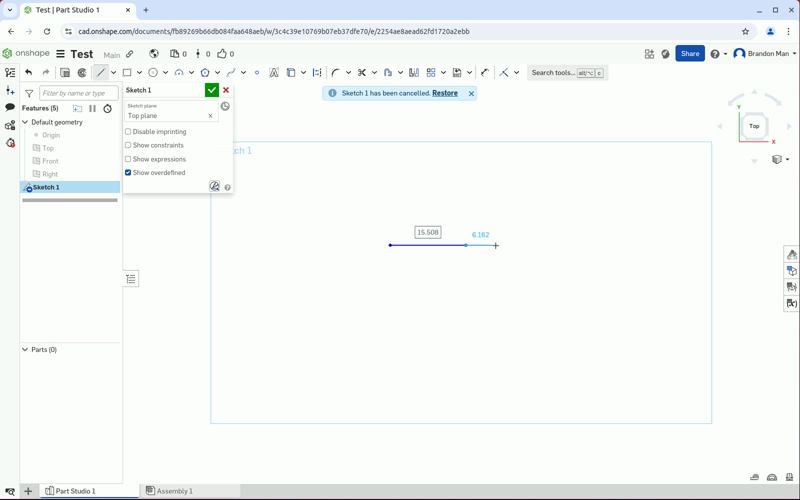
mouse_move(465, 219)
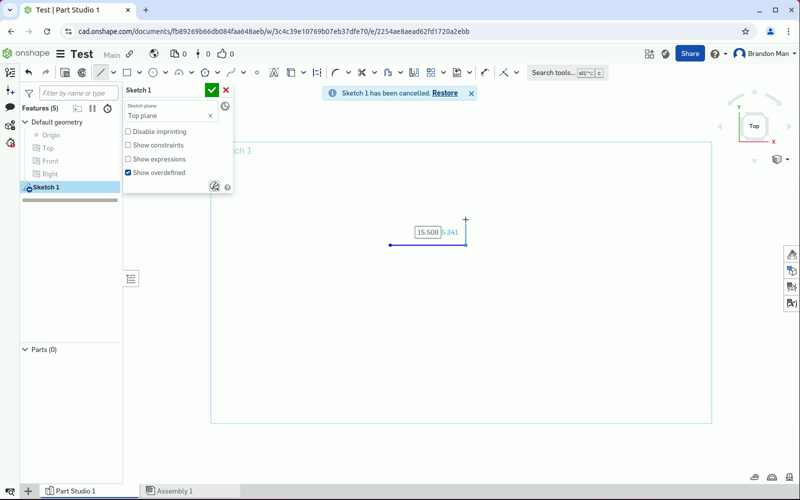
click(465, 219)
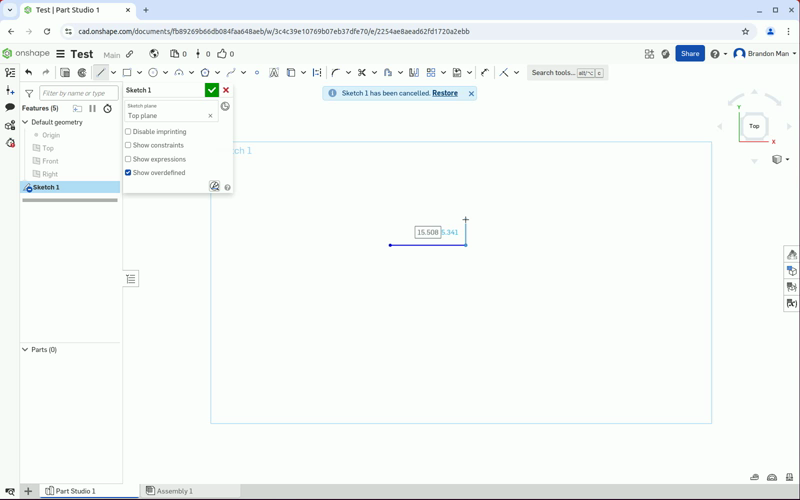
key_up(shift)
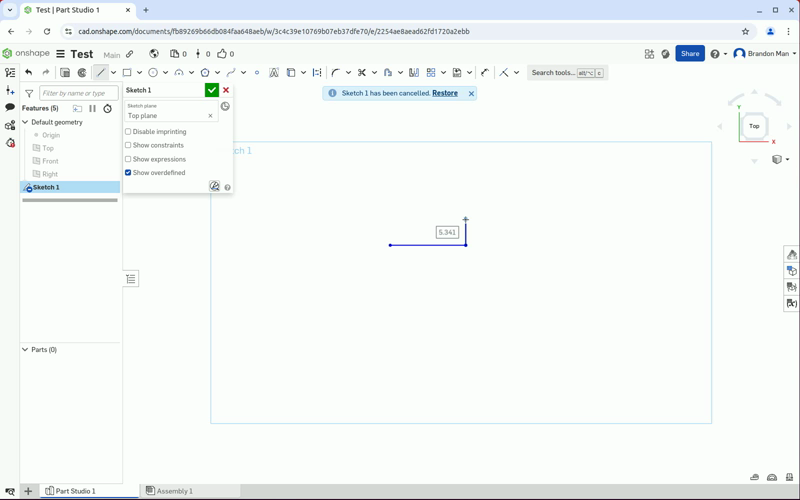
key_down(shift)
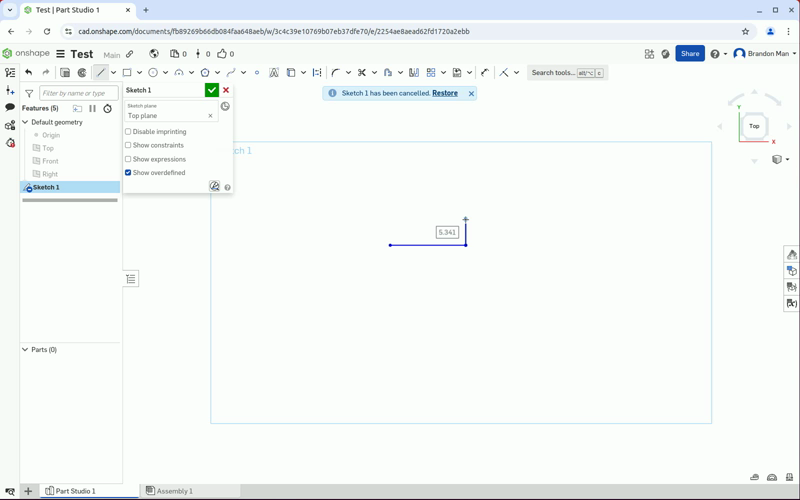
mouse_move(495, 219)
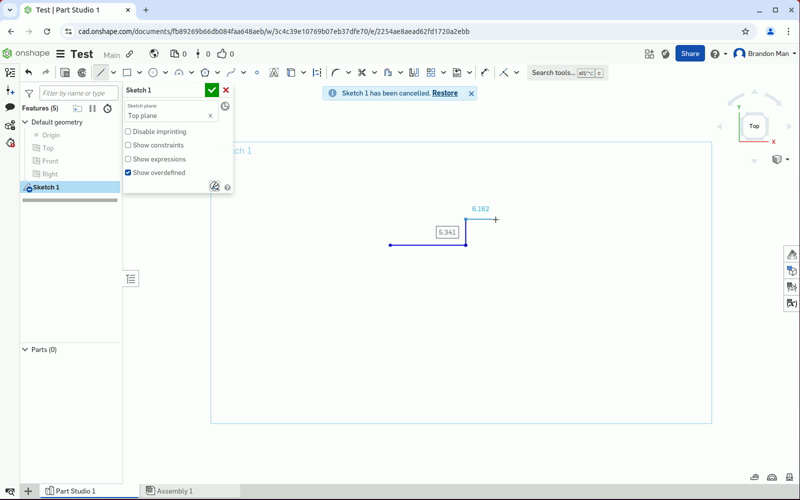
mouse_move(451, 219)
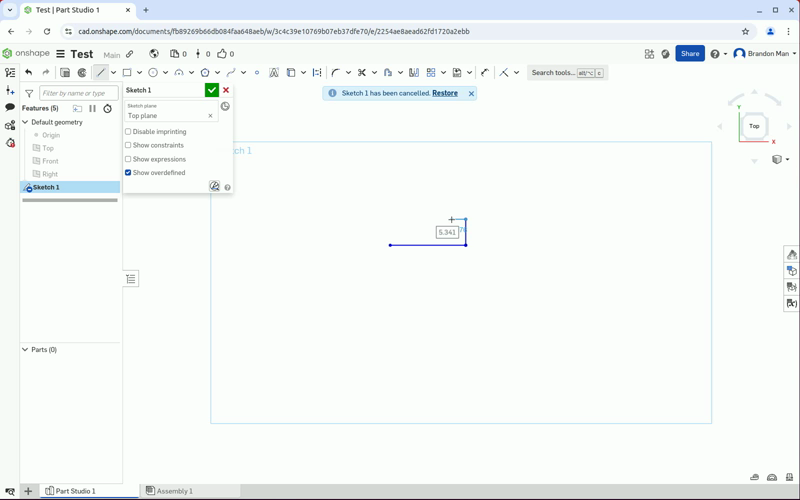
click(451, 219)
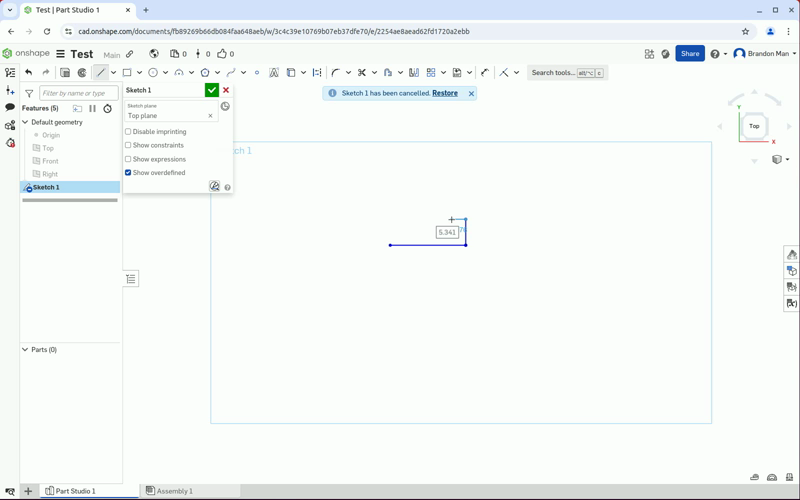
key_up(shift)
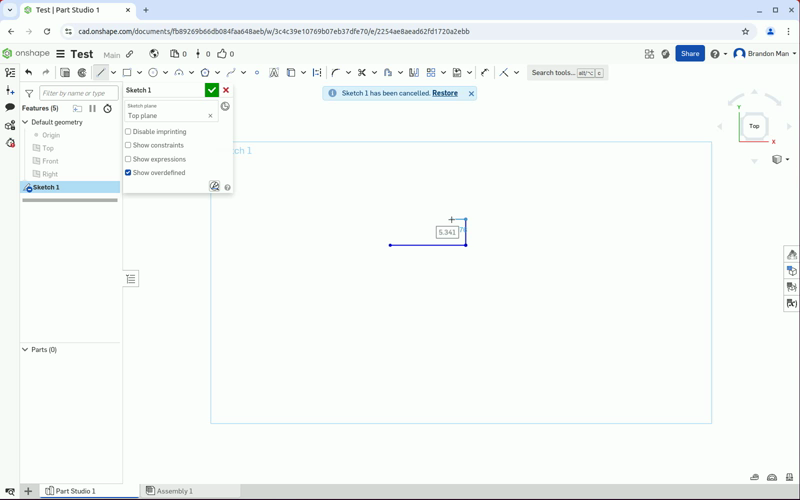
key_down(shift)
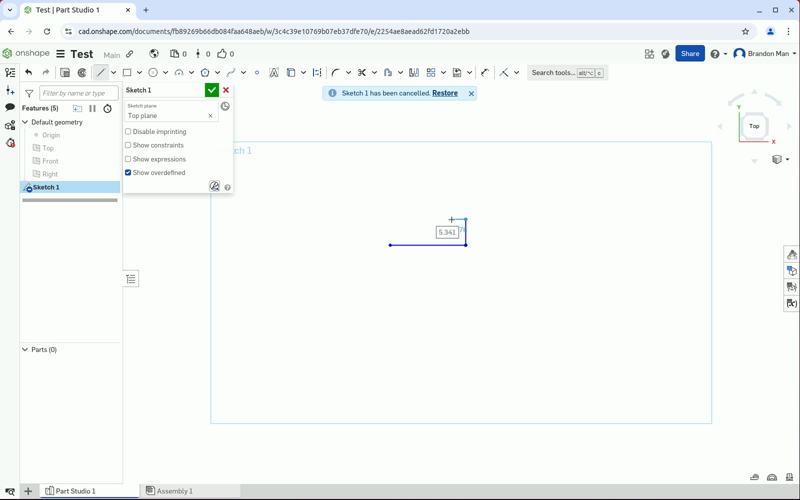
mouse_move(481, 219)
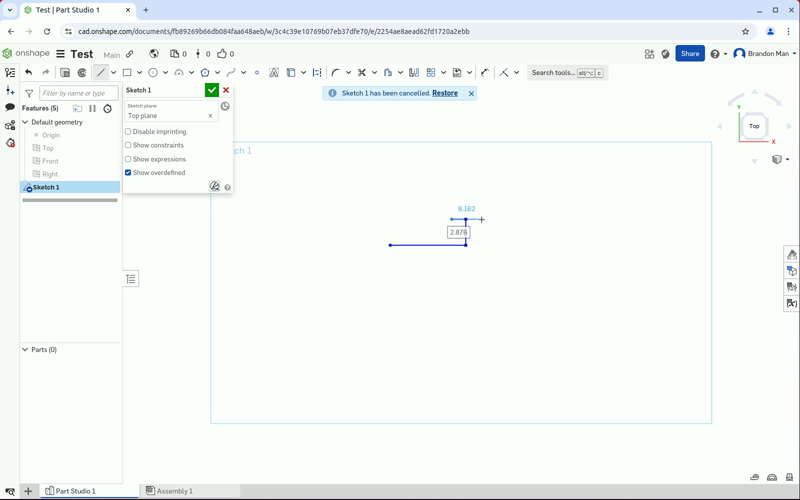
mouse_move(451, 196)
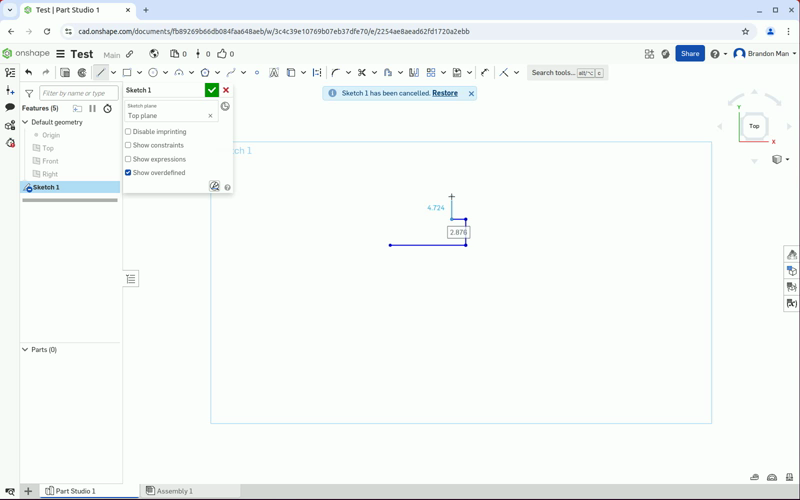
click(451, 196)
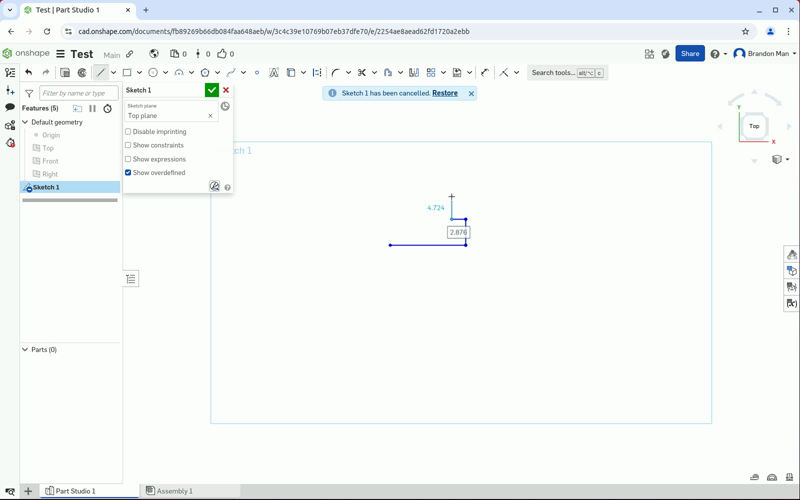
key_up(shift)
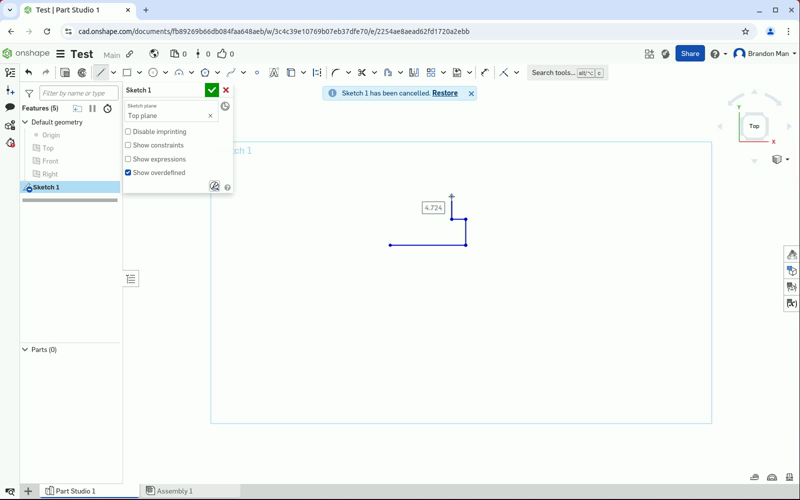
key_down(shift)
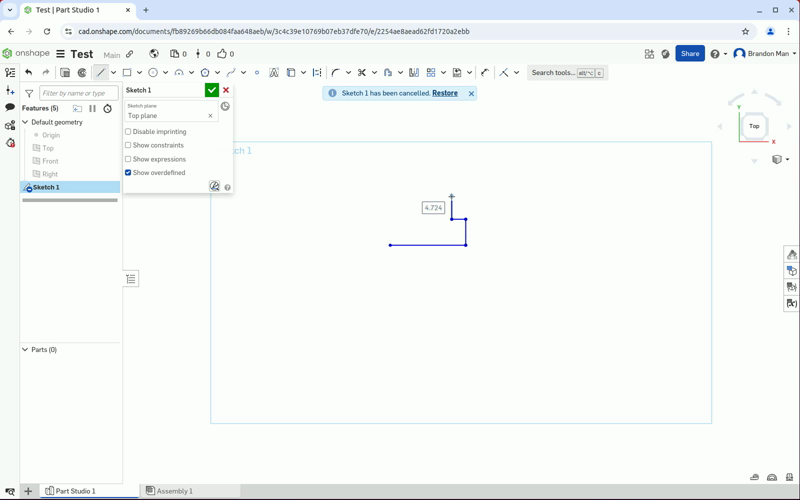
mouse_move(481, 196)
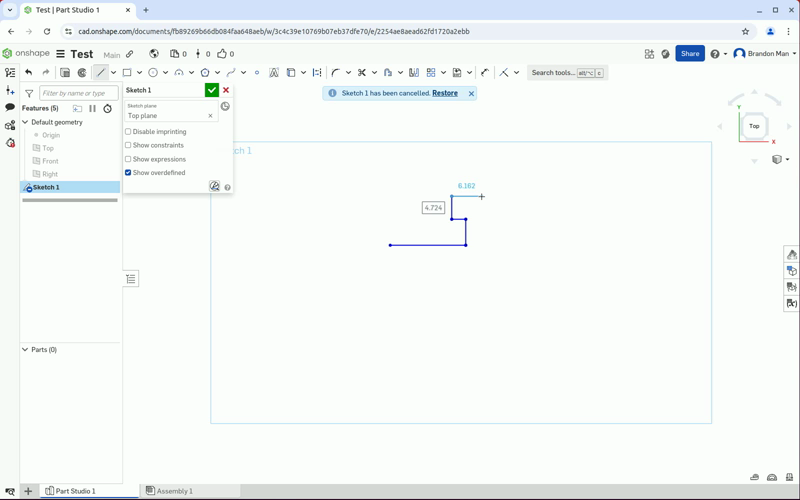
mouse_move(465, 196)
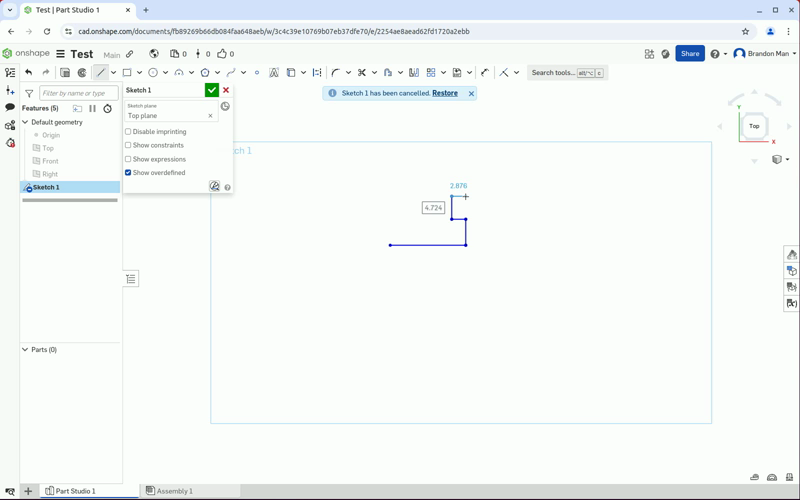
click(465, 196)
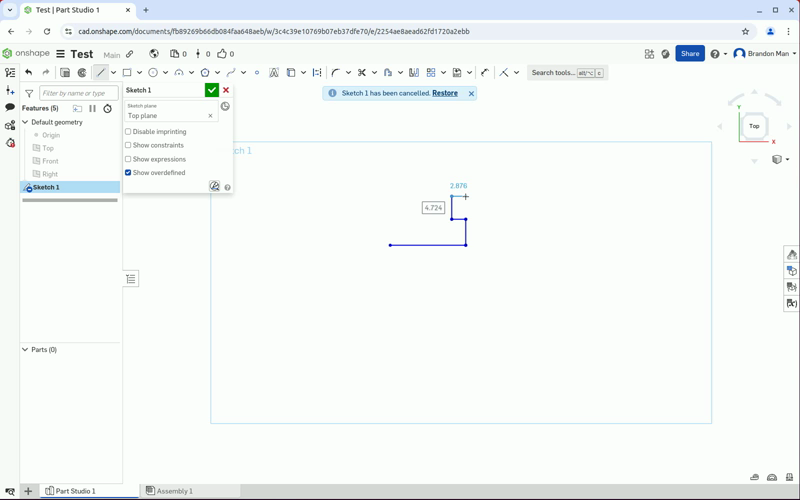
key_up(shift)
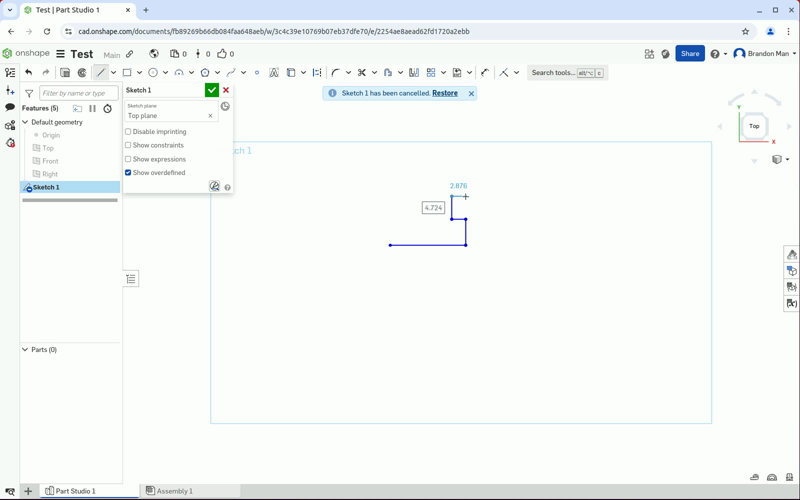
key_down(shift)
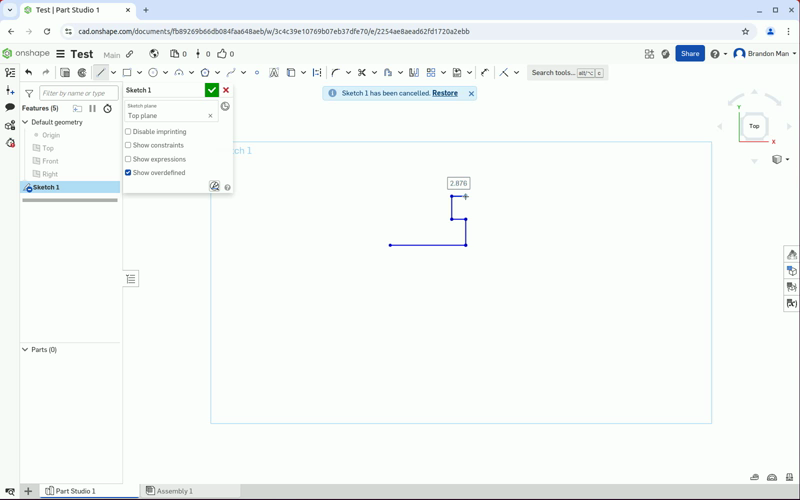
mouse_move(495, 196)
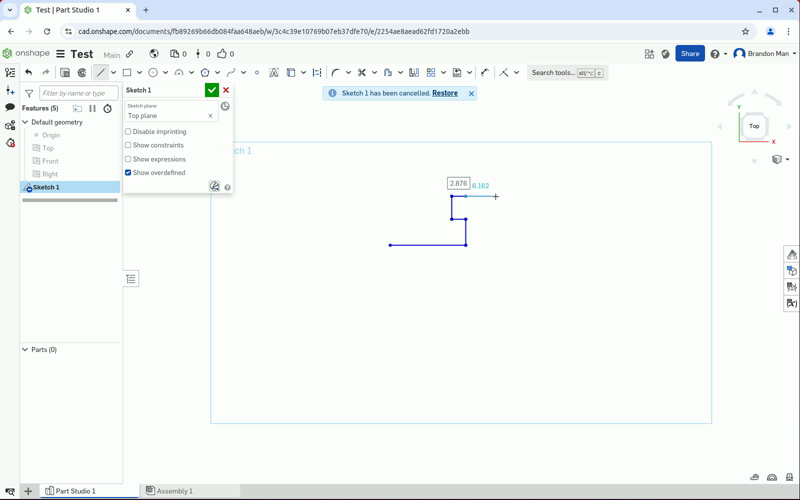
mouse_move(465, 170)
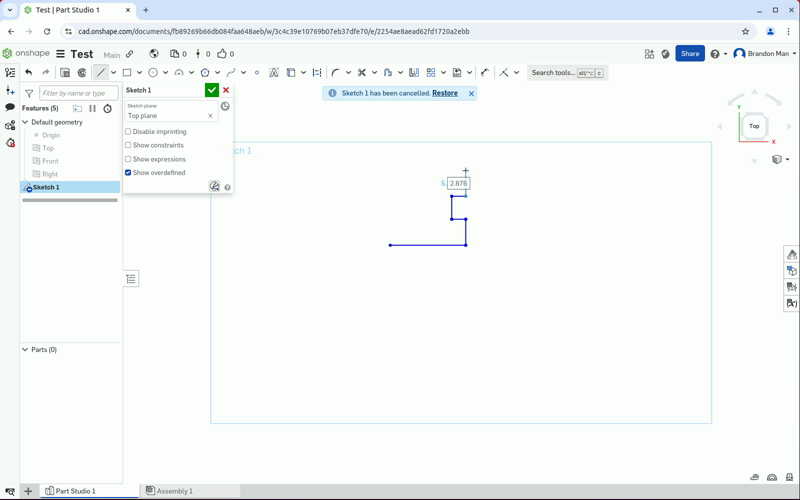
click(465, 170)
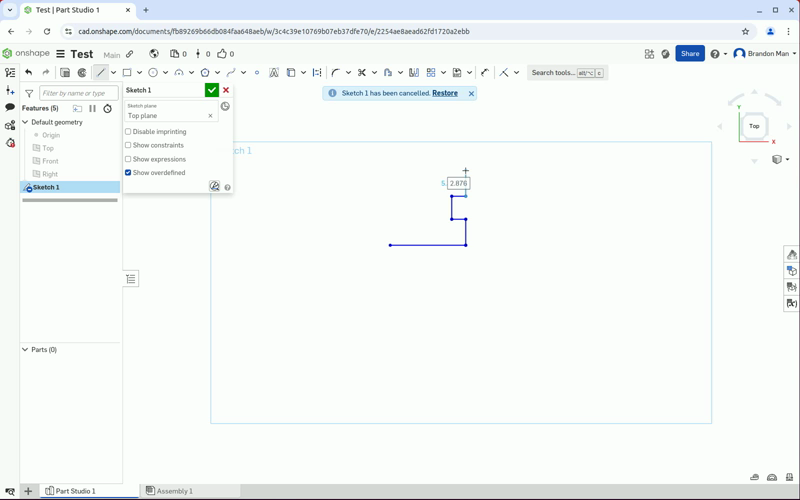
key_up(shift)
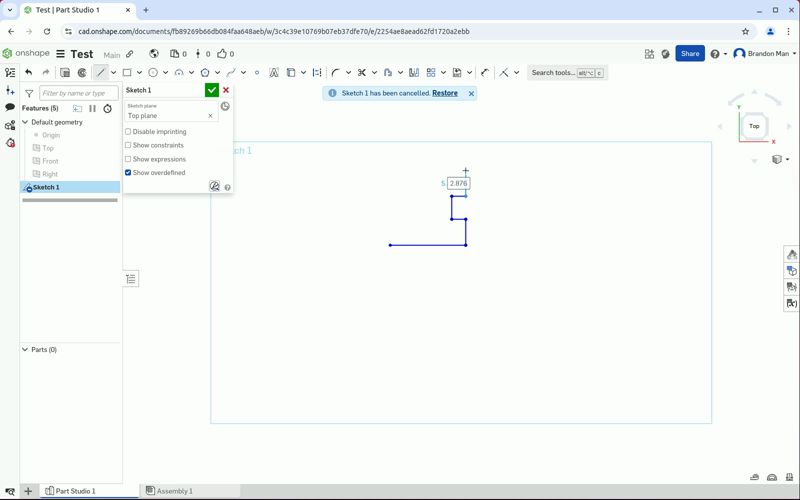
key_down(shift)
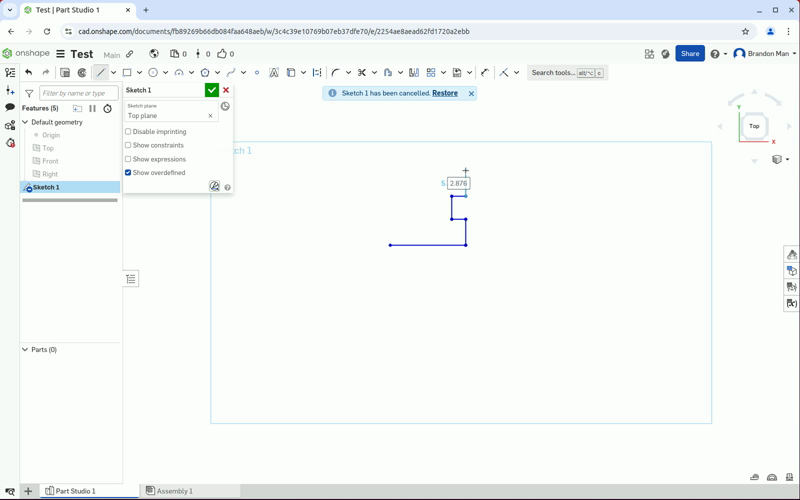
mouse_move(390, 170)
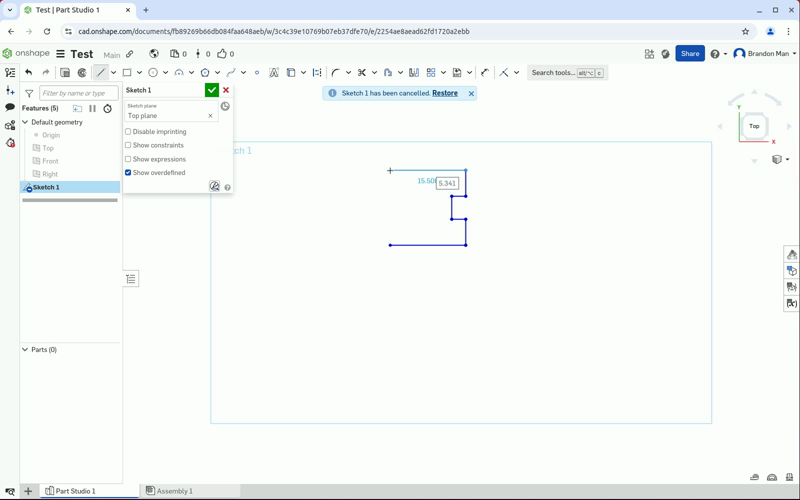
click(390, 170)
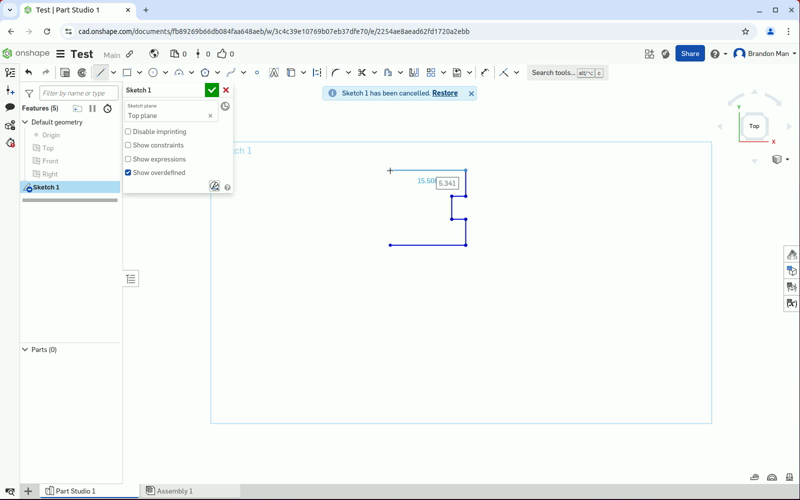
key_up(shift)
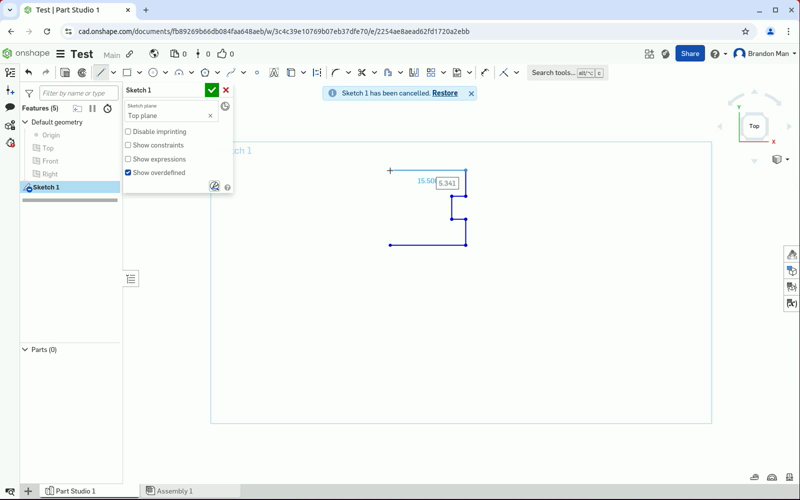
key_down(shift)
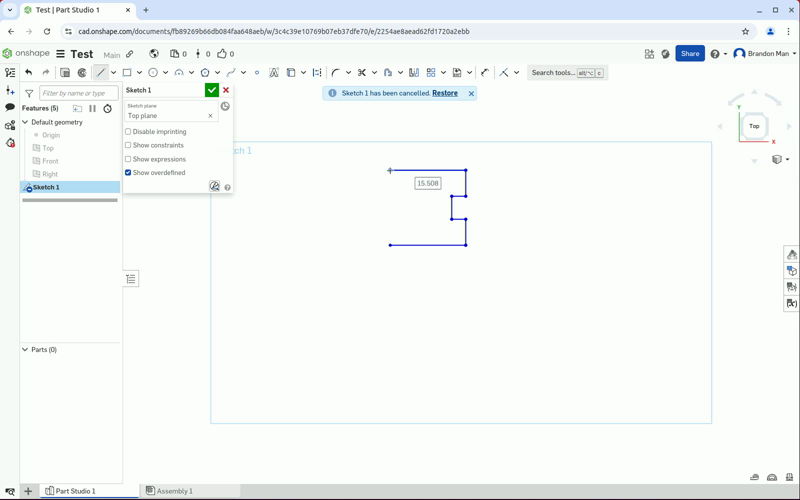
mouse_move(420, 170)
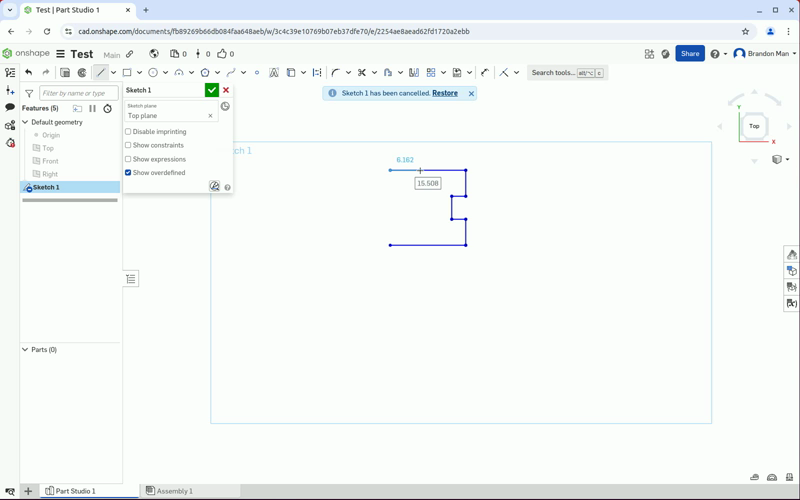
mouse_move(390, 196)
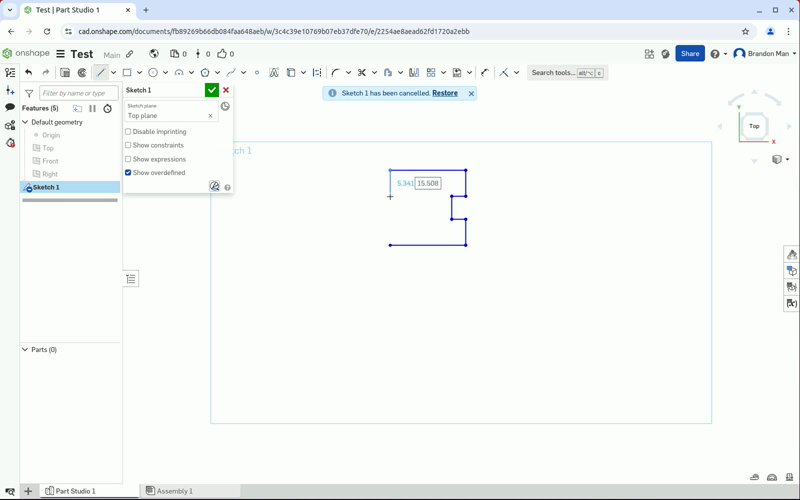
click(390, 196)
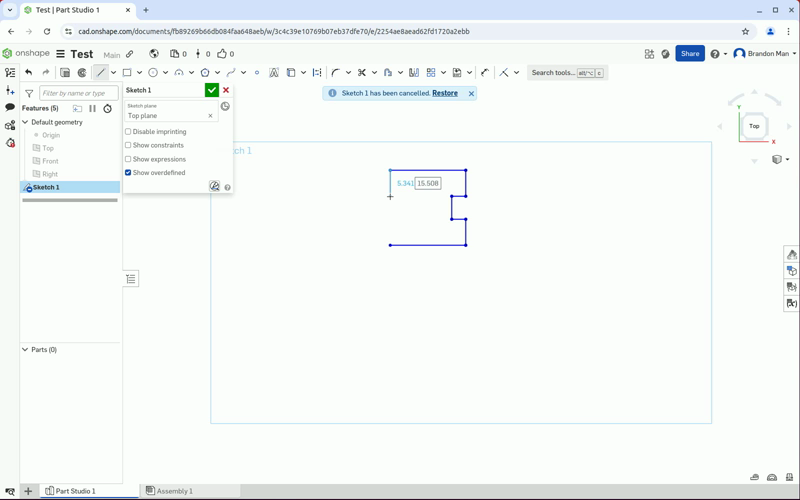
key_up(shift)
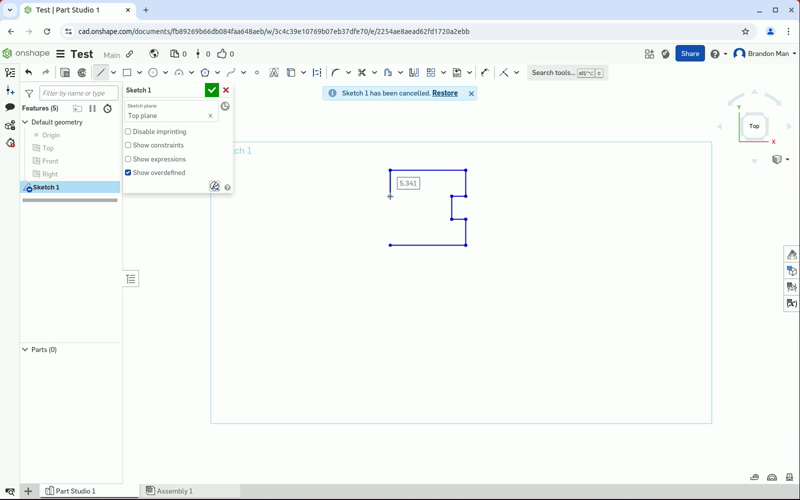
key_down(shift)
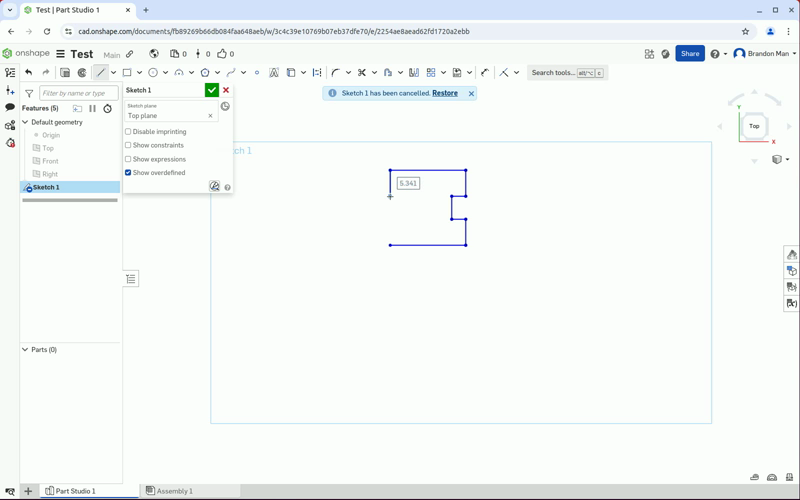
mouse_move(420, 196)
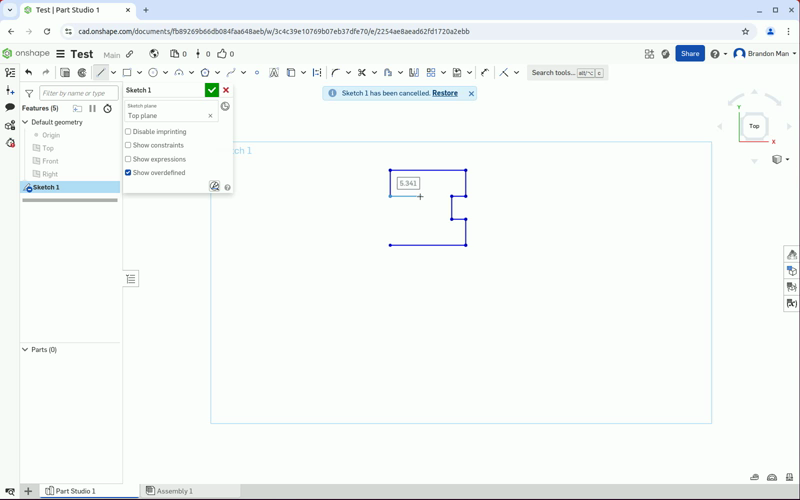
mouse_move(404, 196)
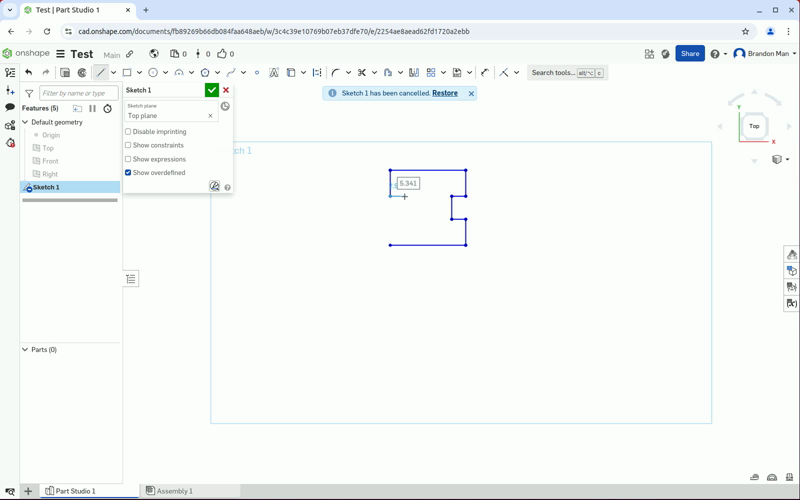
click(404, 196)
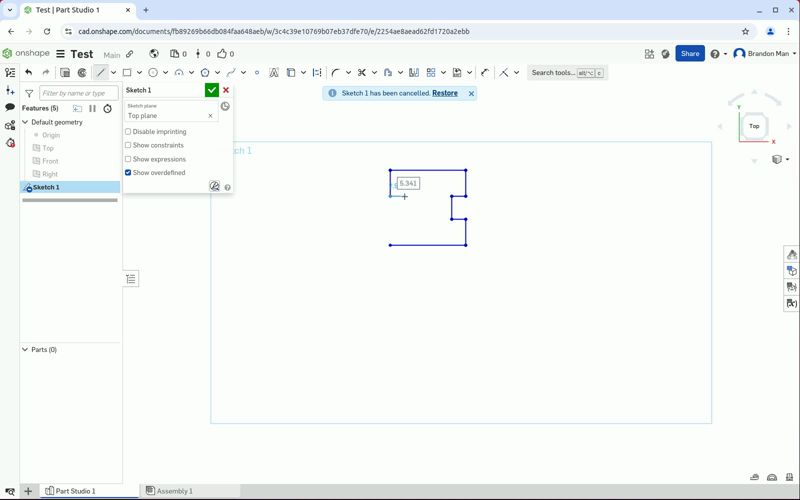
key_up(shift)
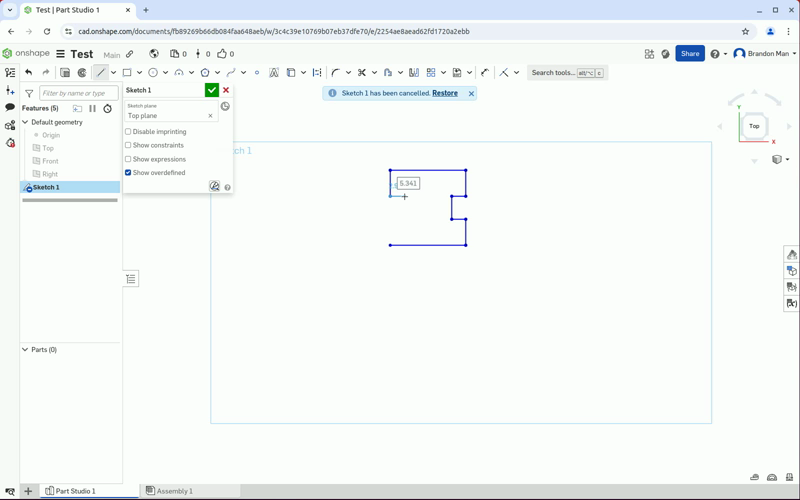
key_down(shift)
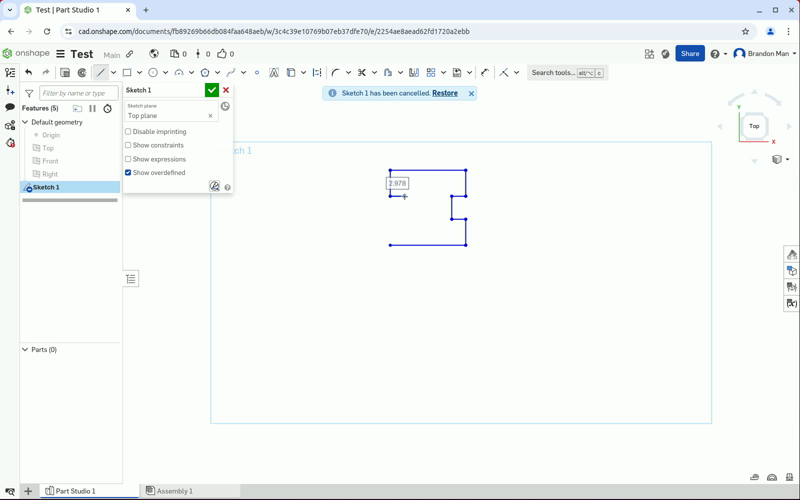
mouse_move(434, 196)
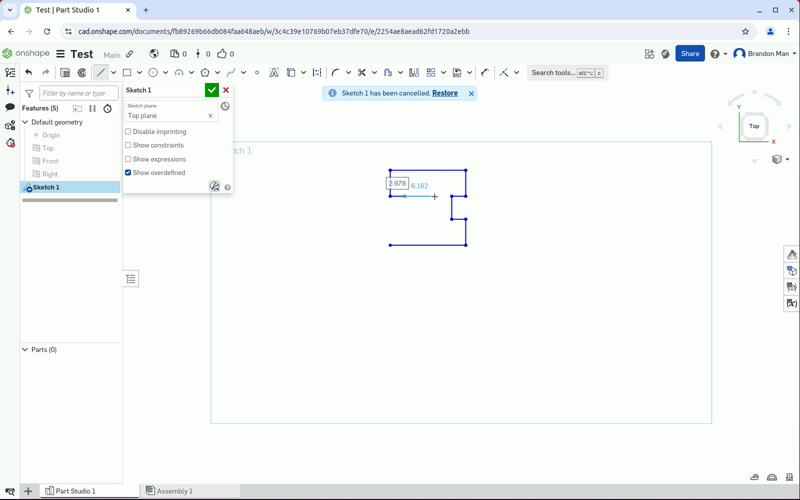
mouse_move(404, 219)
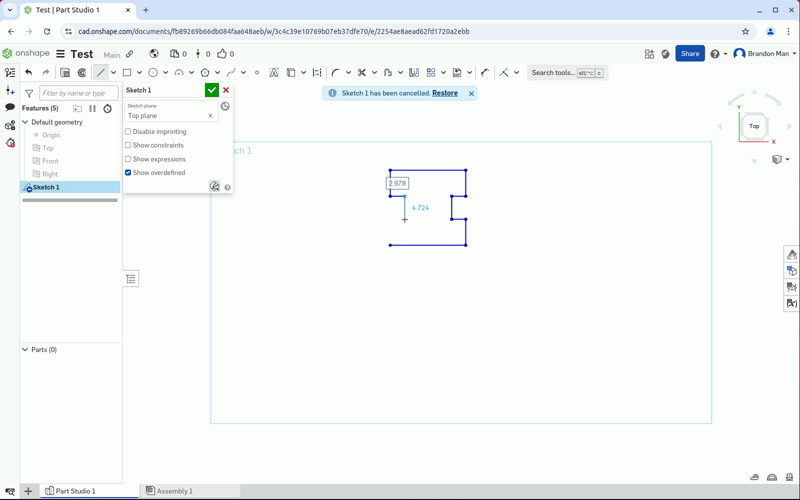
click(404, 219)
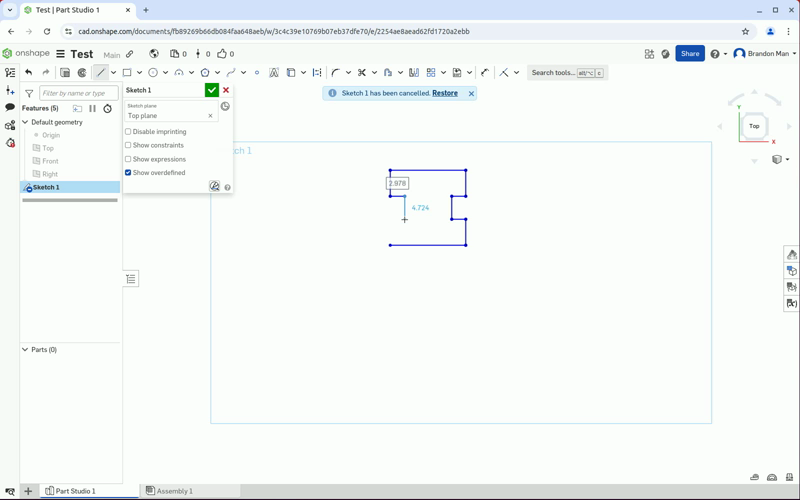
key_up(shift)
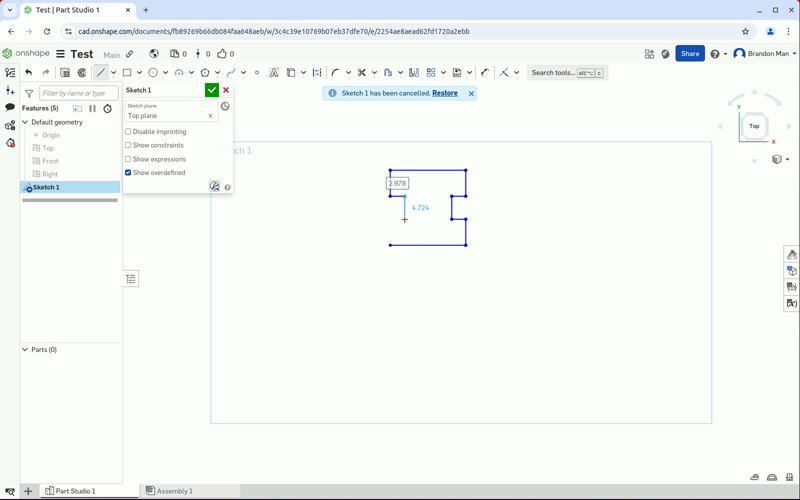
key_down(shift)
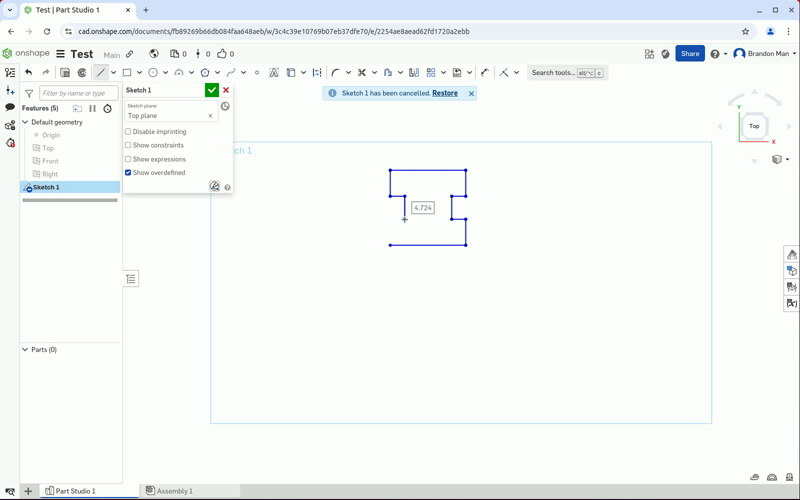
mouse_move(434, 219)
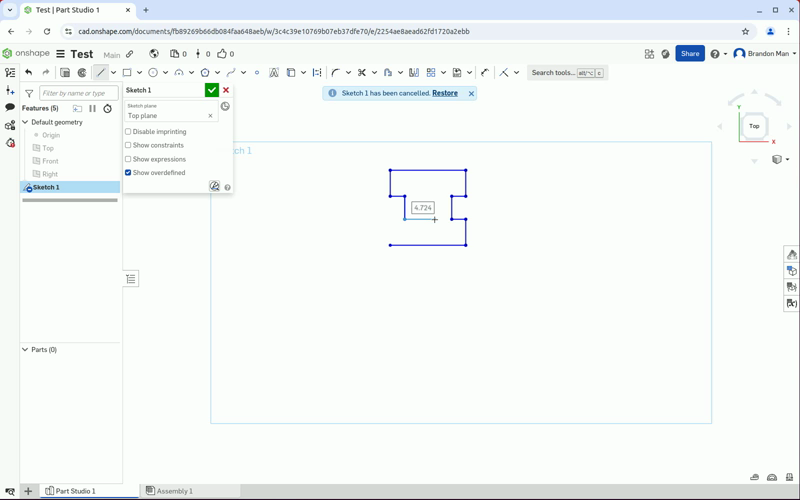
mouse_move(390, 219)
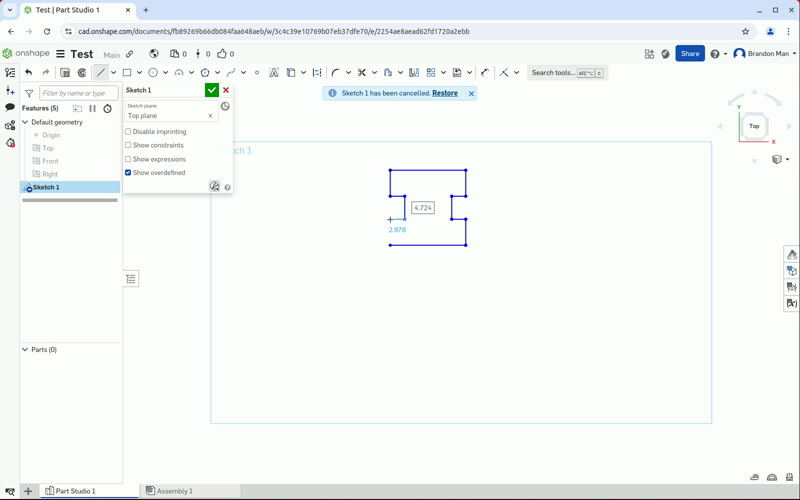
click(390, 219)
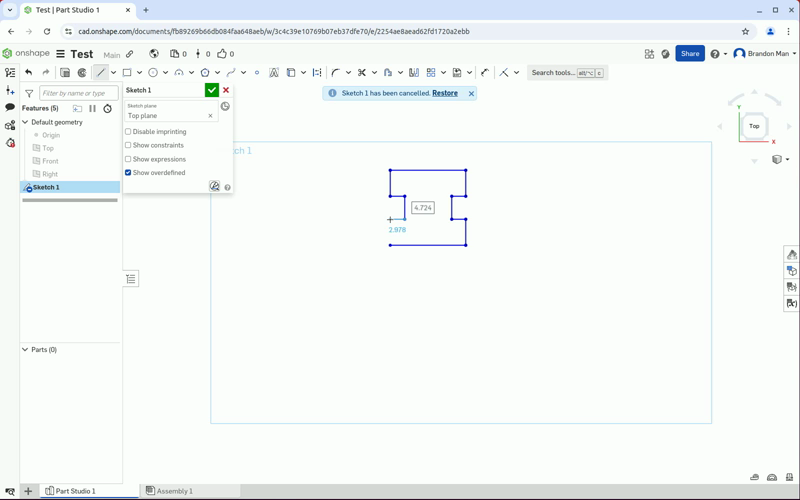
key_up(shift)
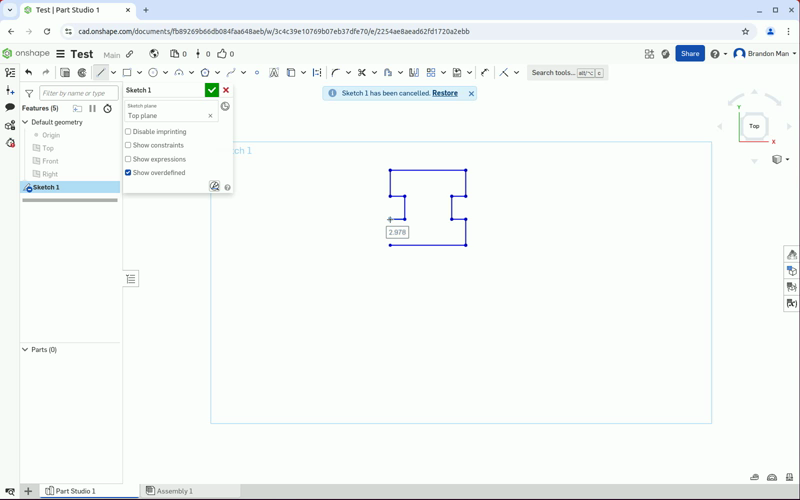
mouse_move(420, 219)
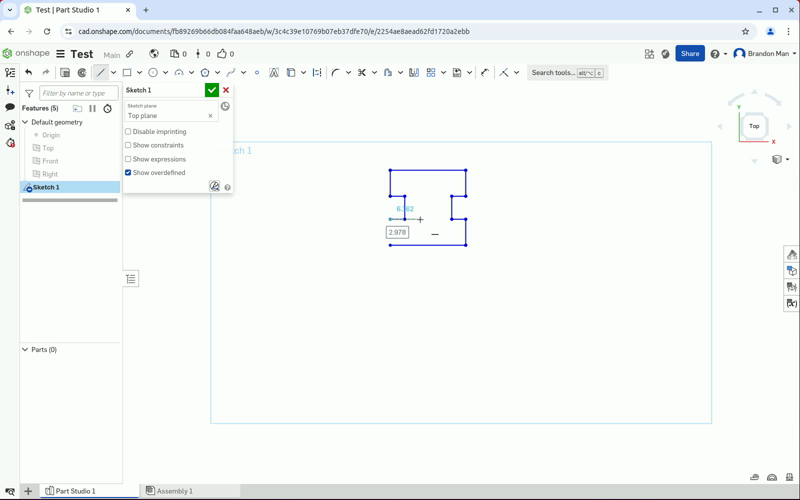
key_down(shift)
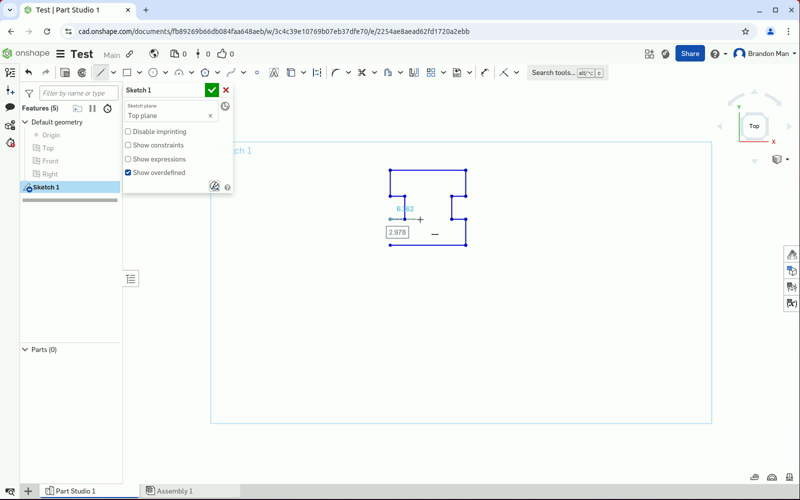
mouse_move(390, 245)
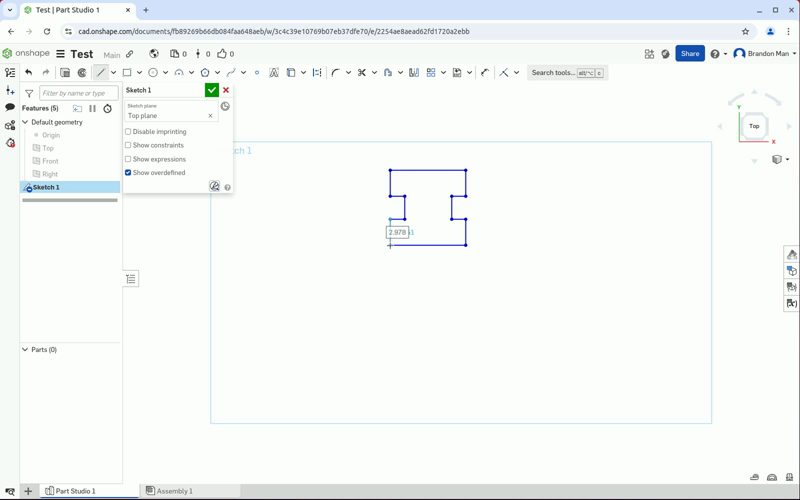
key_up(shift)
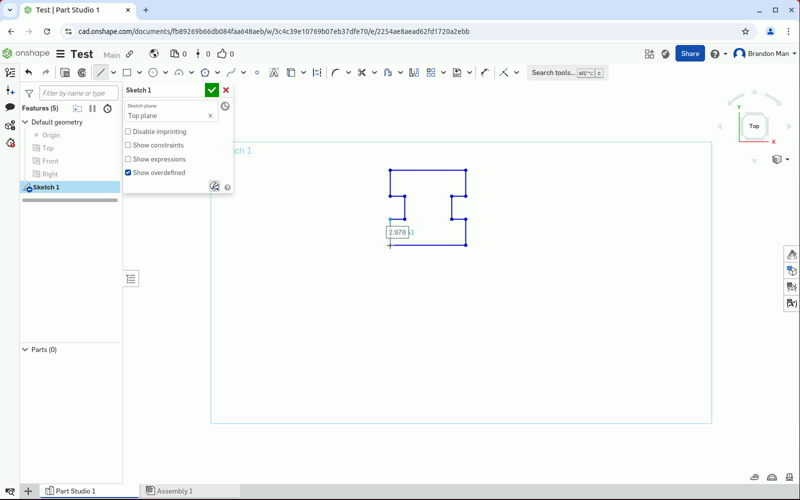
click(390, 245)
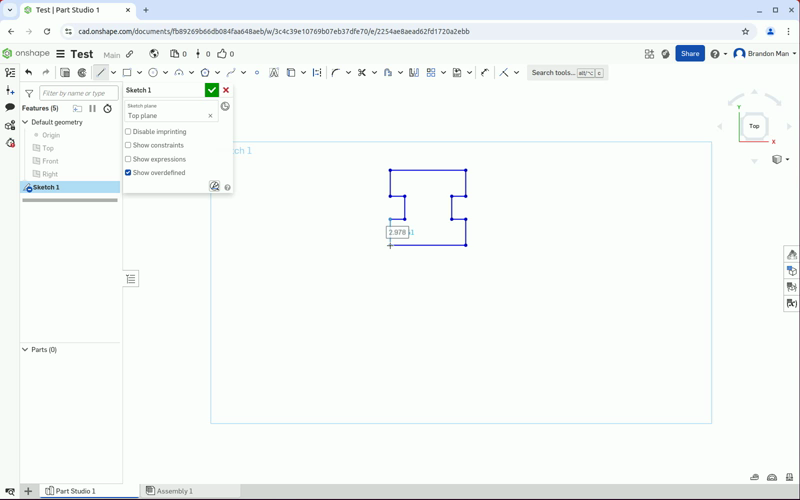
key(esc)
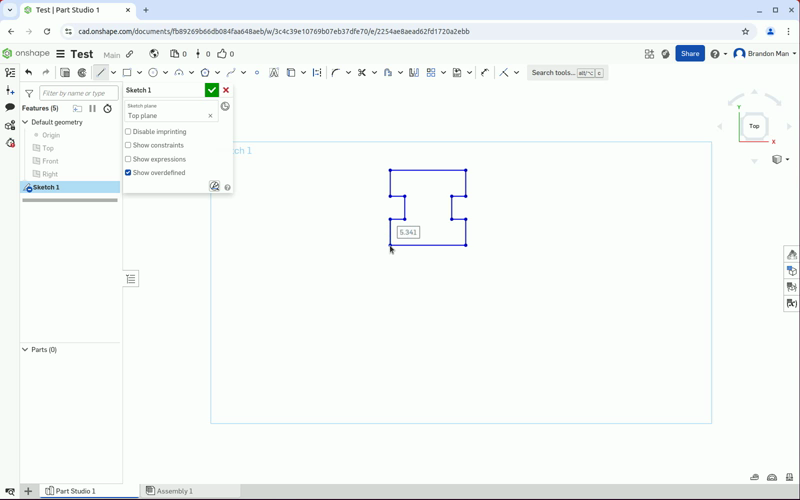
key(c)
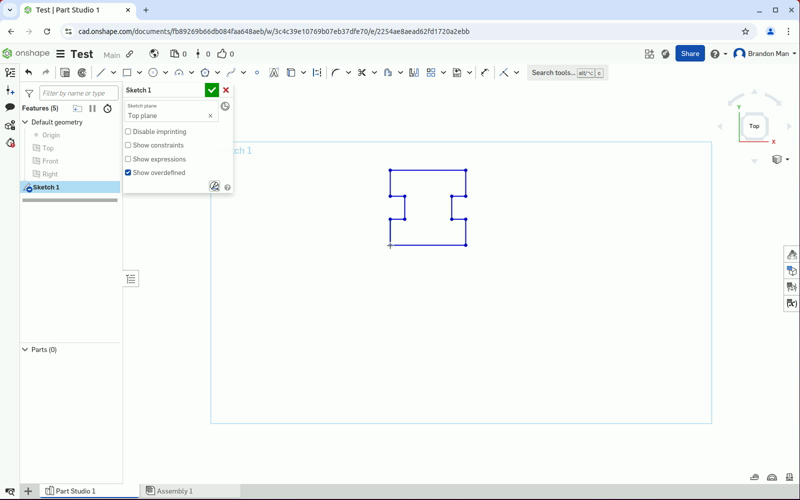
key_down(shift)
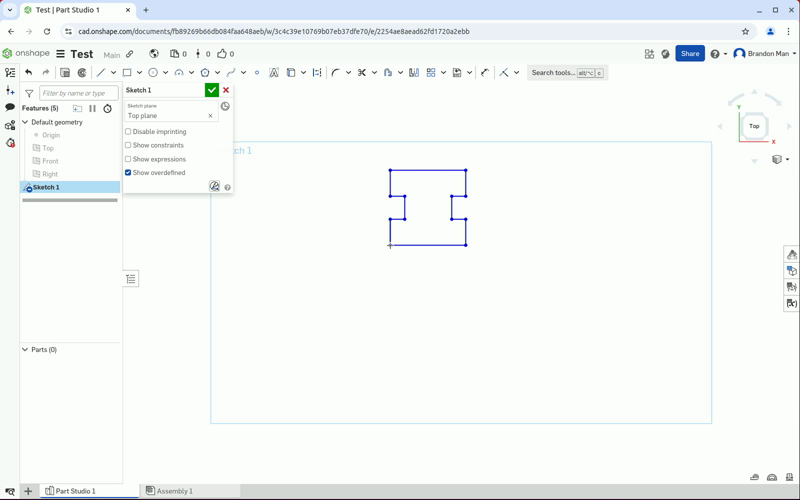
mouse_move(428, 207)
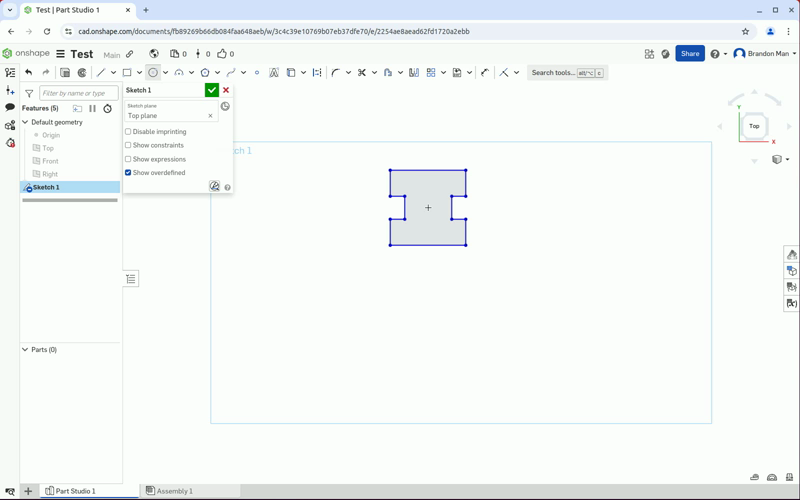
click(428, 207)
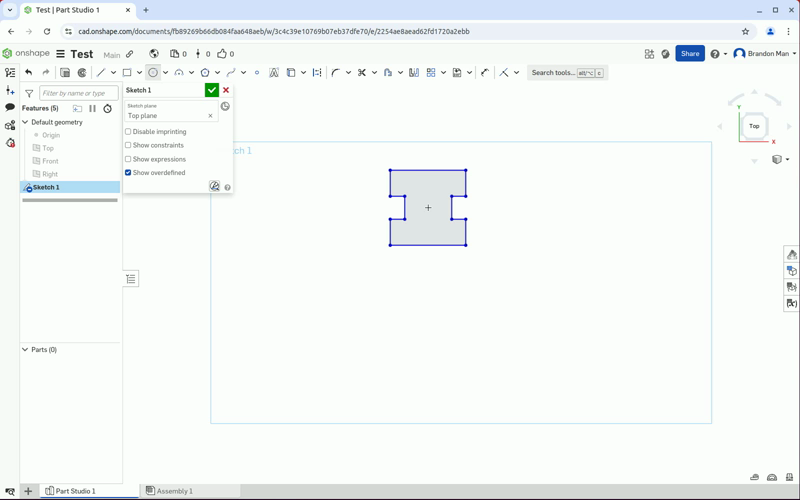
key_up(shift)
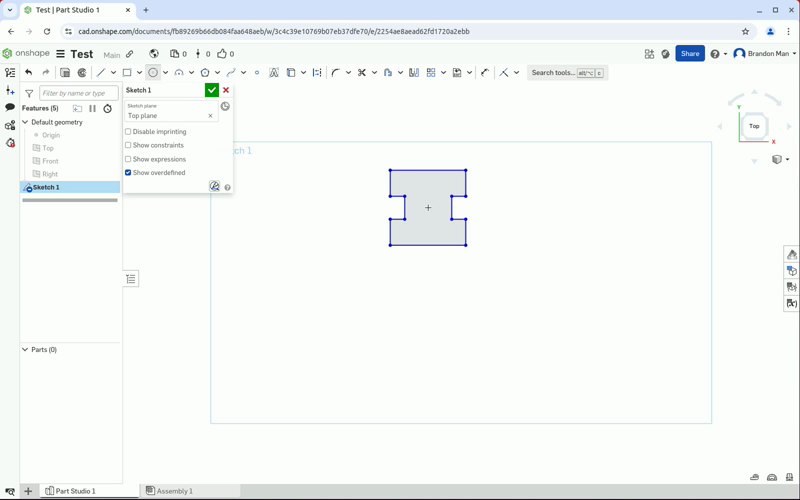
mouse_move(437, 207)
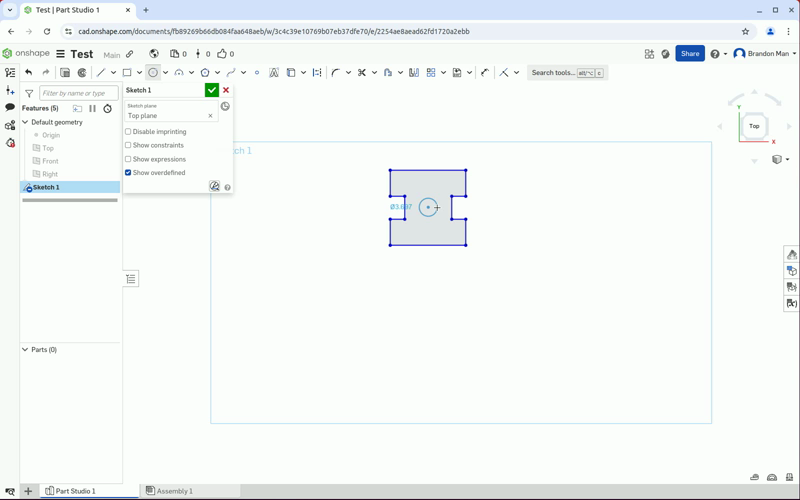
click(437, 207)
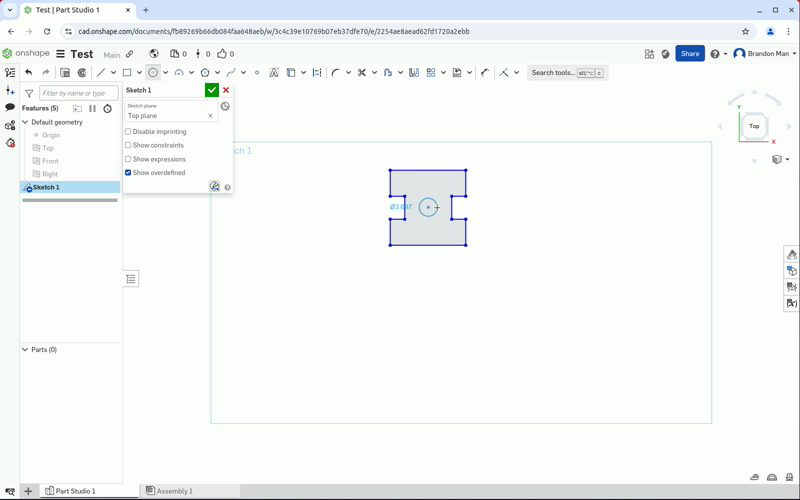
key(esc)
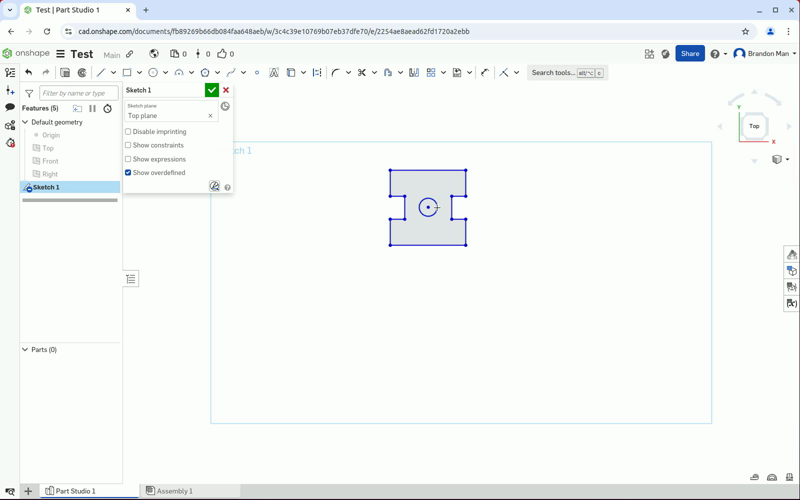
mouse_move(443, 188)
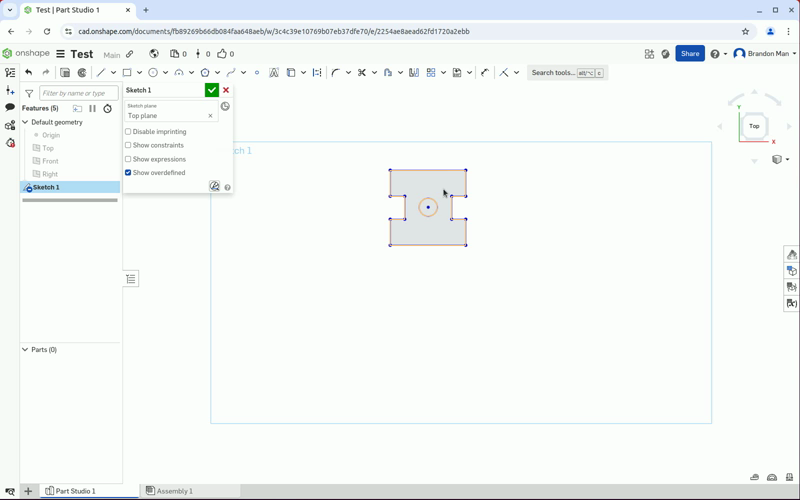
click(443, 188)
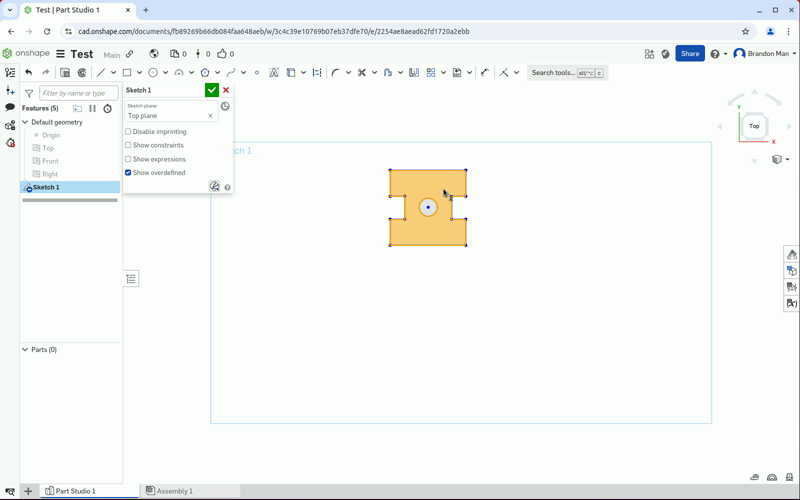
mouse_move(73, 352)
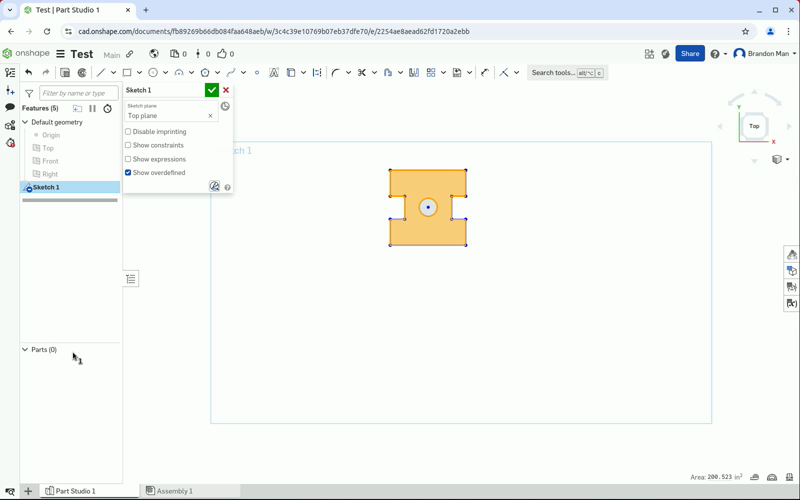
key(shift+y)
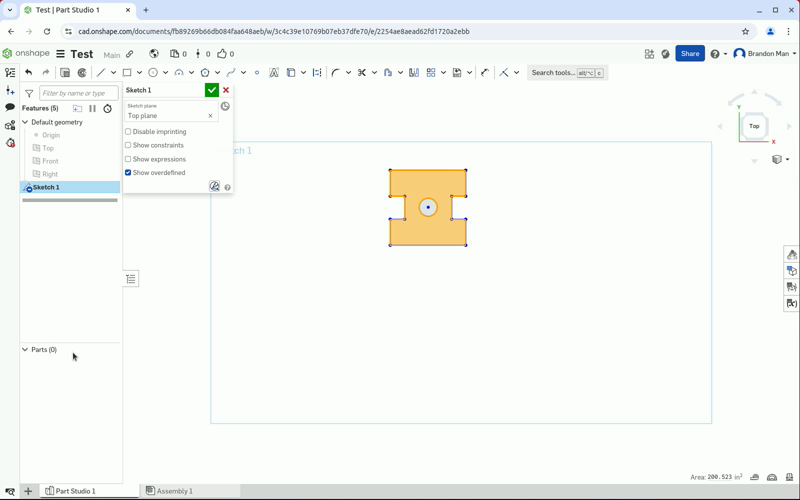
key(shift+e)
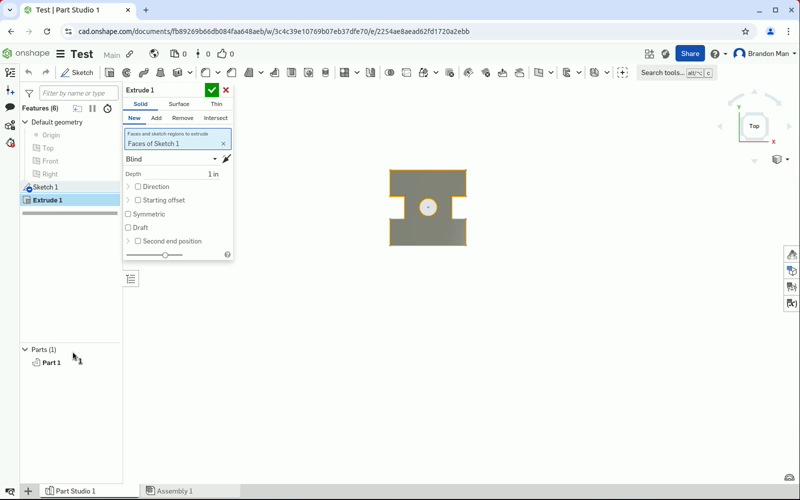
mouse_move(143, 106)
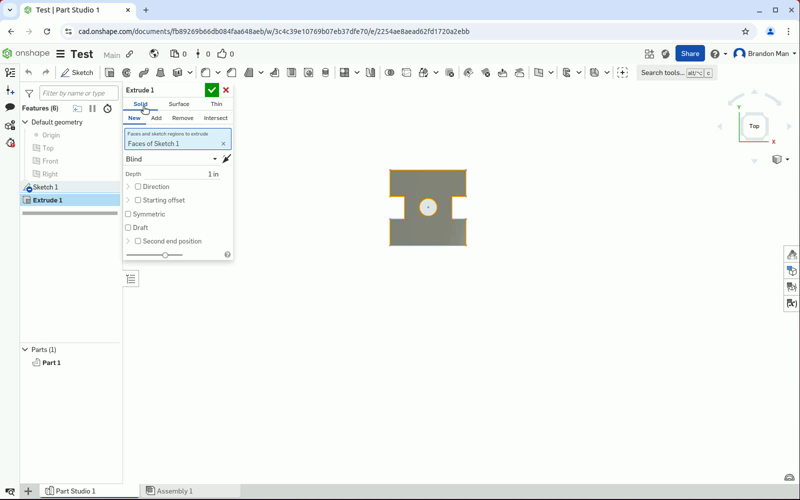
click(143, 106)
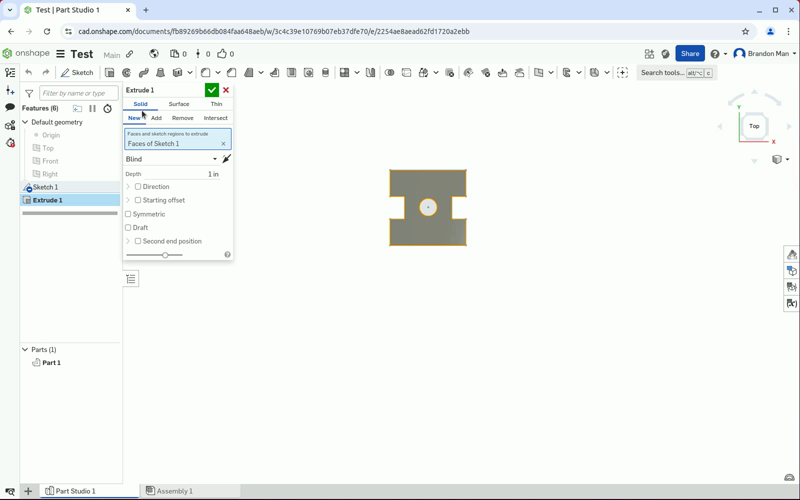
mouse_move(137, 120)
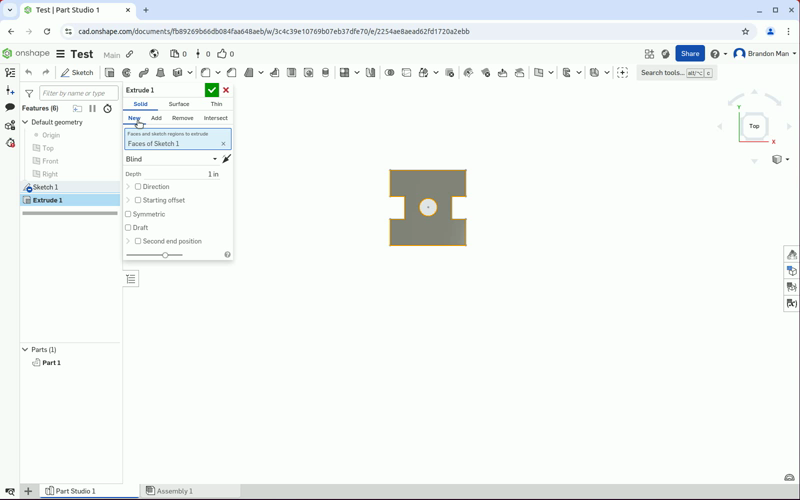
click(137, 120)
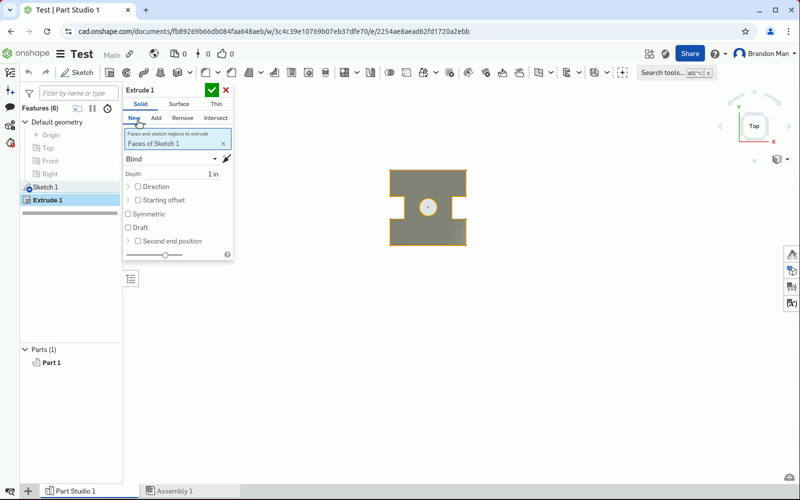
key(tab, 4)
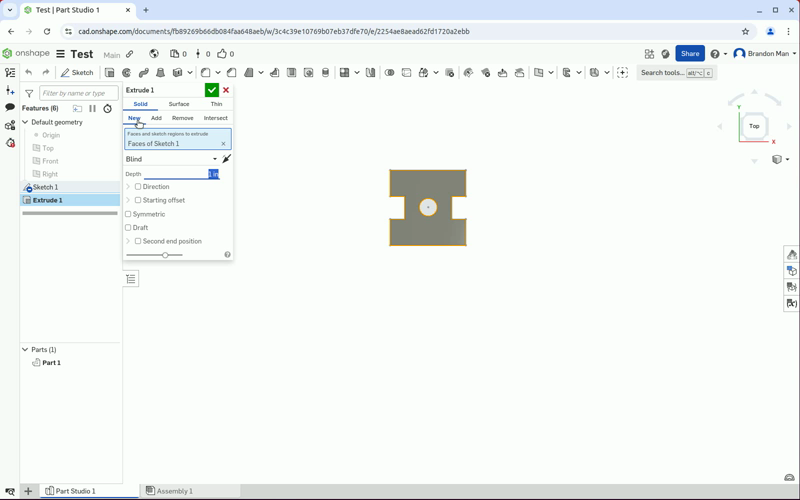
text(3.851)
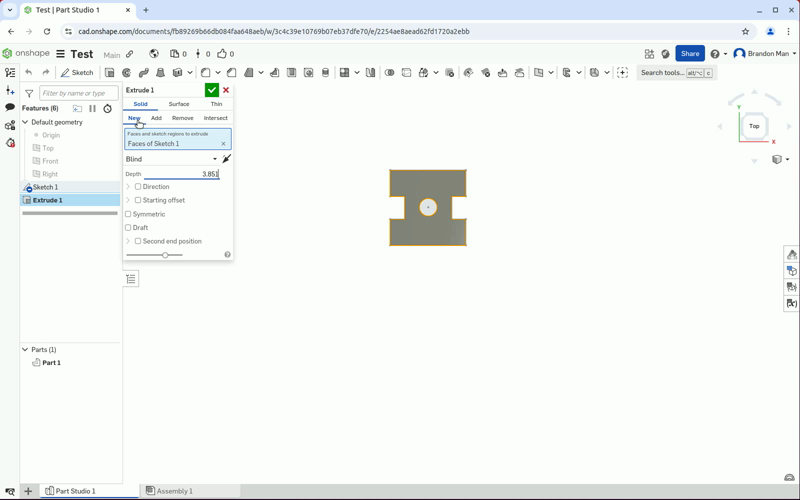
key(enter)
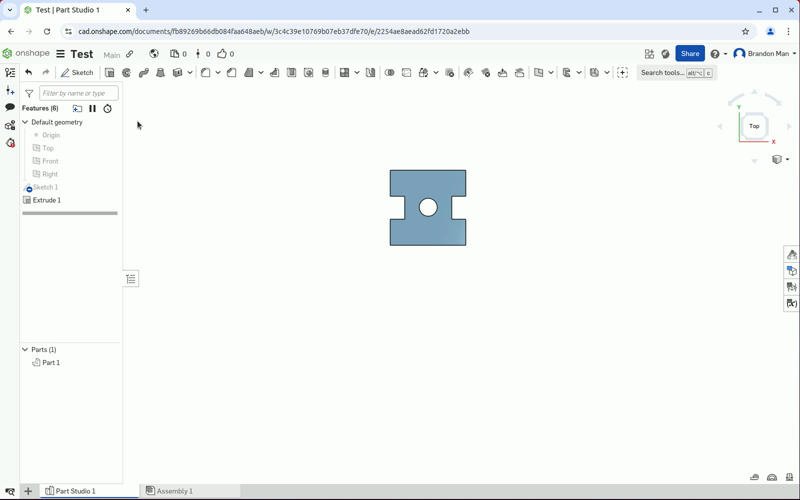
key(shift+h)
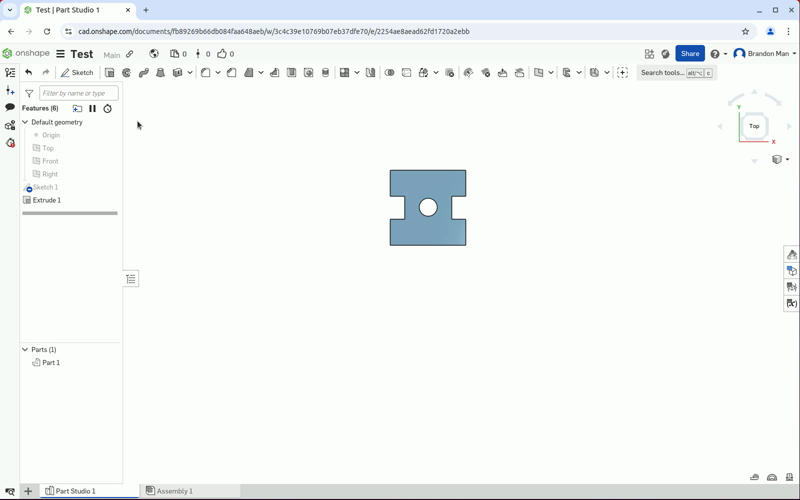
key(shift+h)
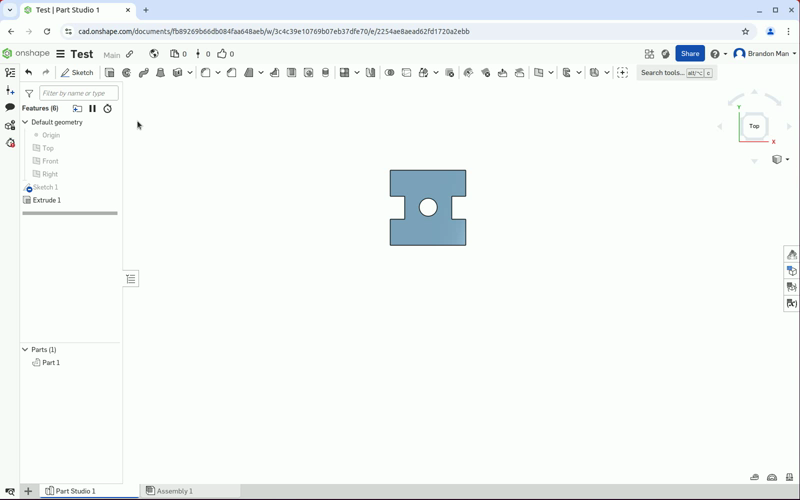
mouse_move(73, 189)
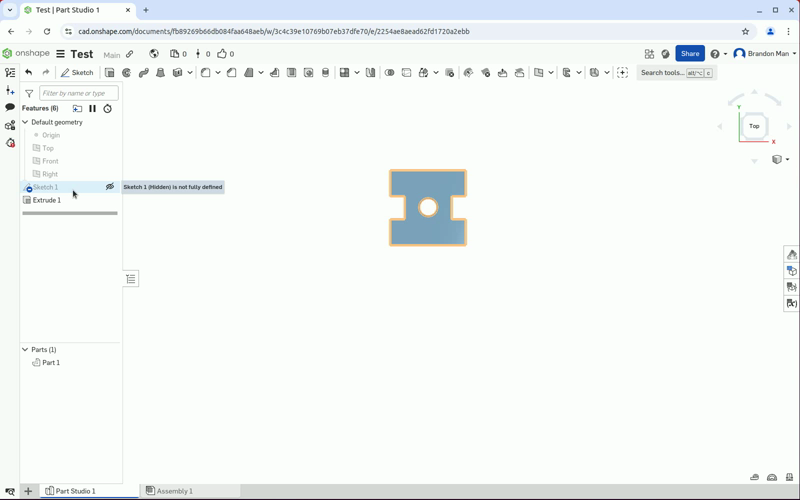
click(73, 189)
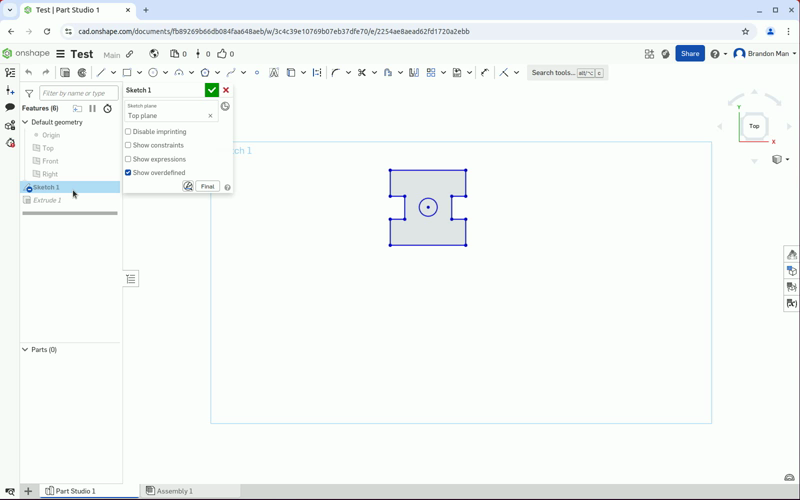
mouse_move(229, 92)
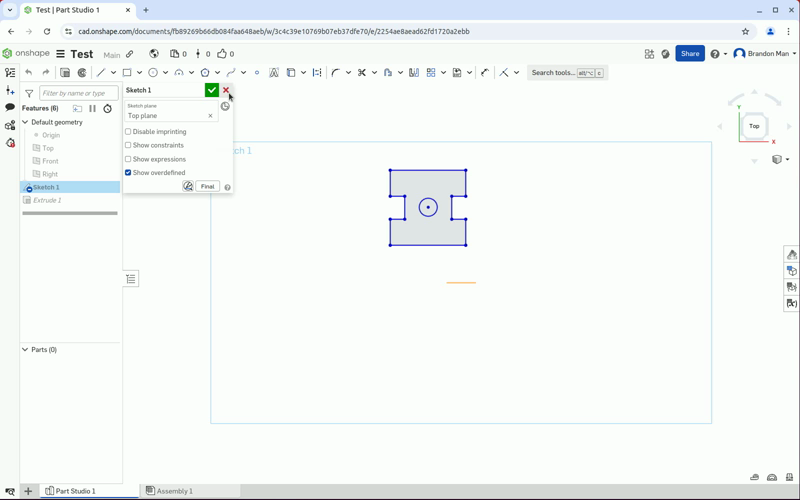
click(229, 92)
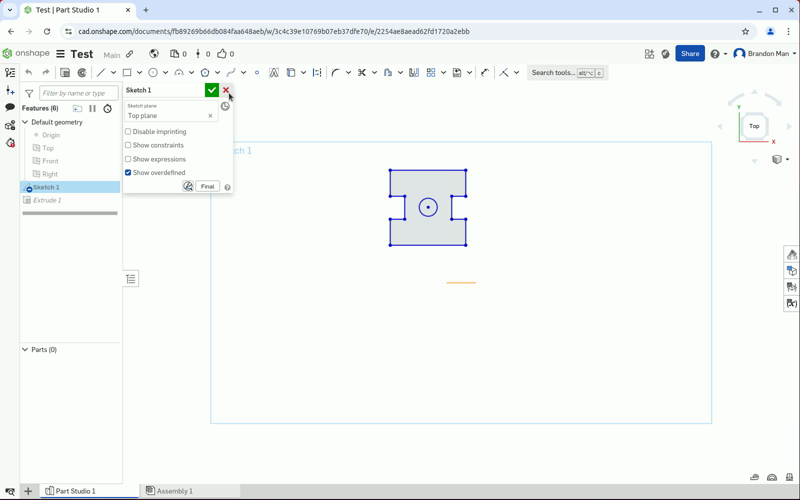
key(shift+s)
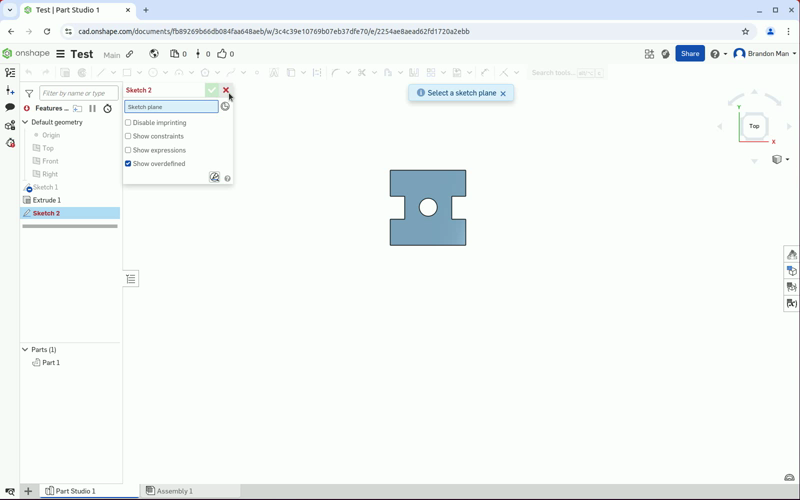
mouse_move(73, 150)
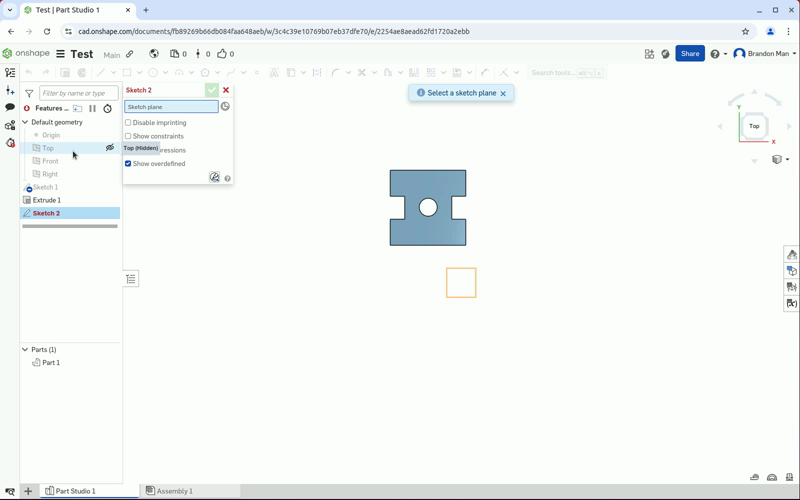
click(73, 150)
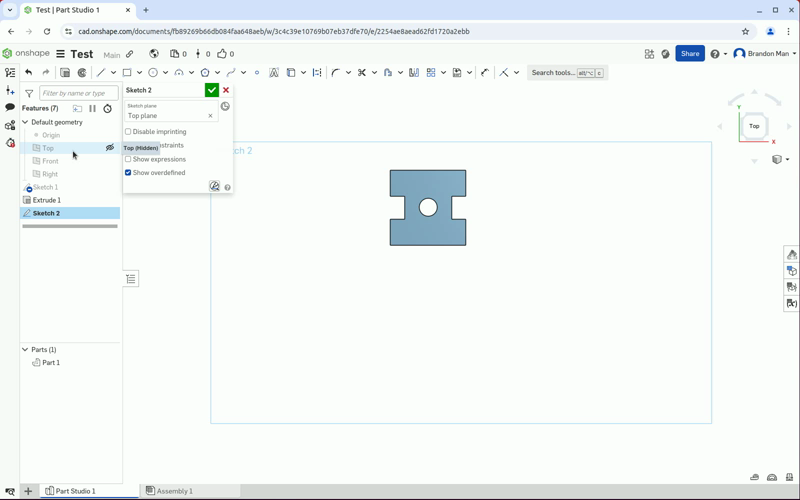
mouse_move(73, 352)
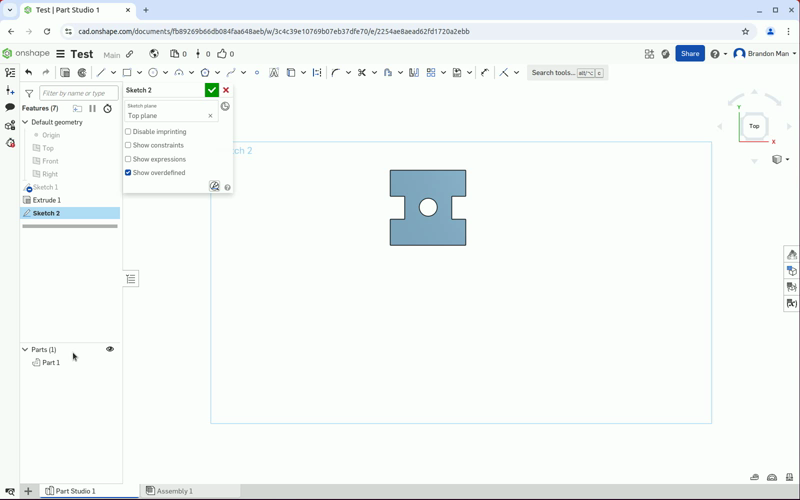
key(y)
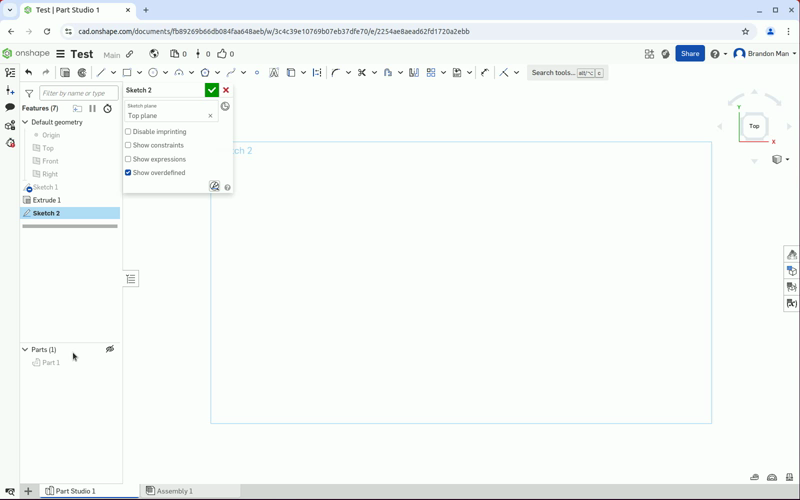
key(l)
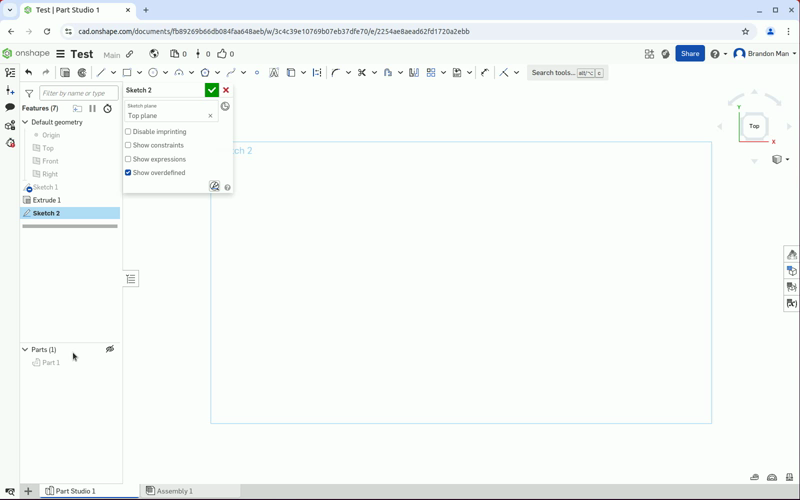
key_down(shift)
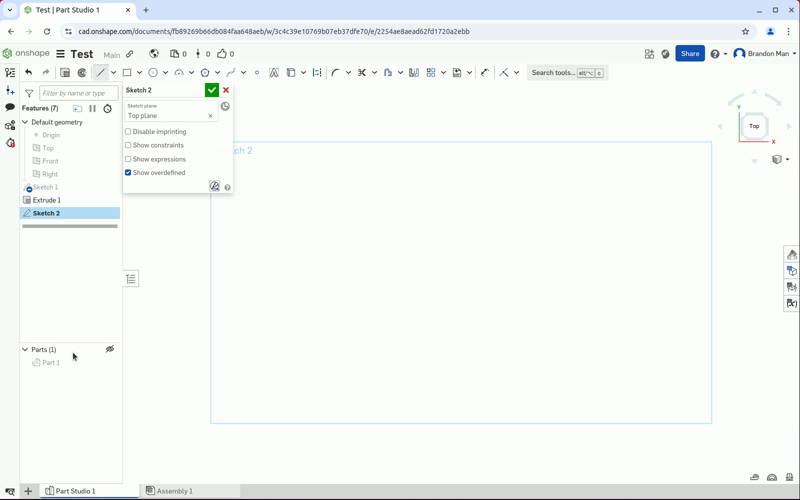
mouse_move(390, 282)
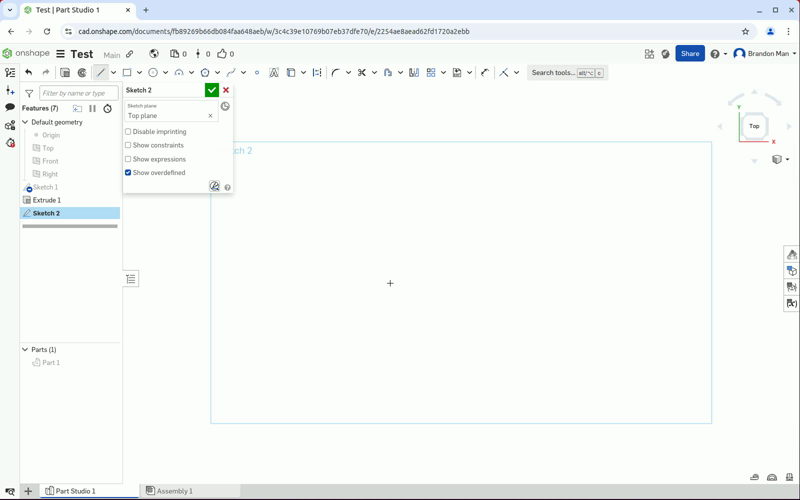
click(390, 282)
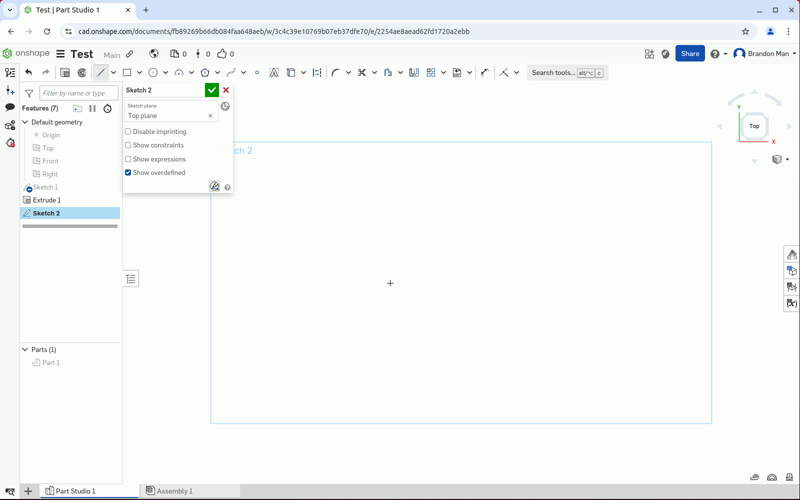
key_up(shift)
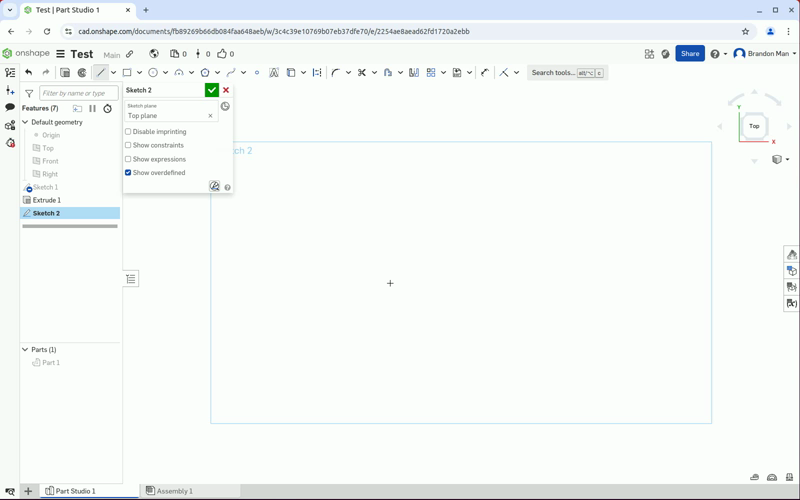
key_down(shift)
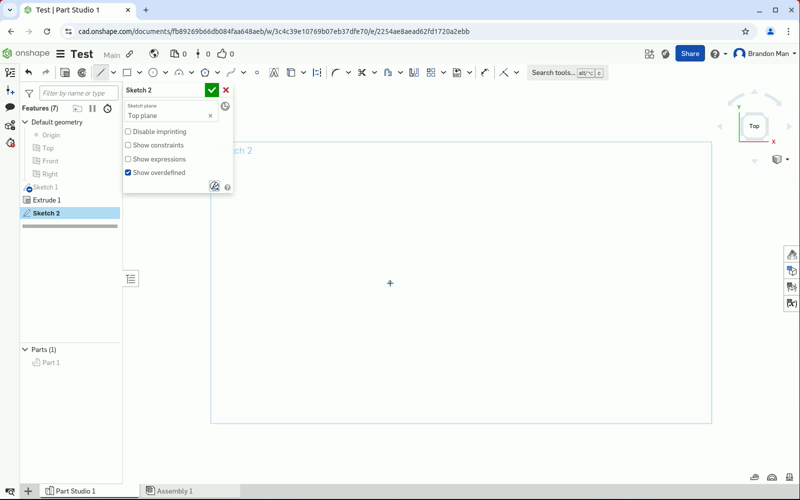
mouse_move(465, 282)
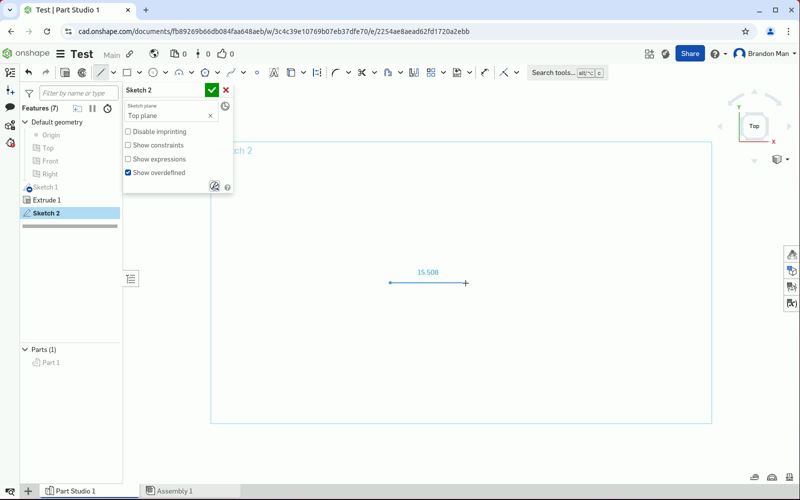
click(465, 282)
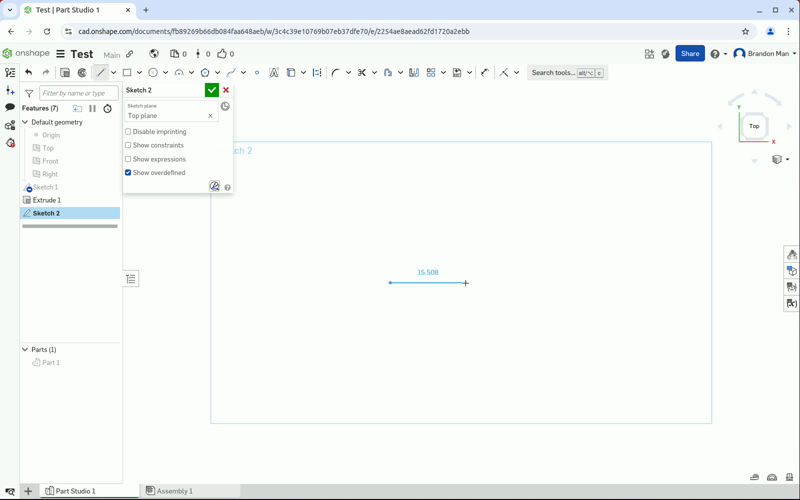
key_up(shift)
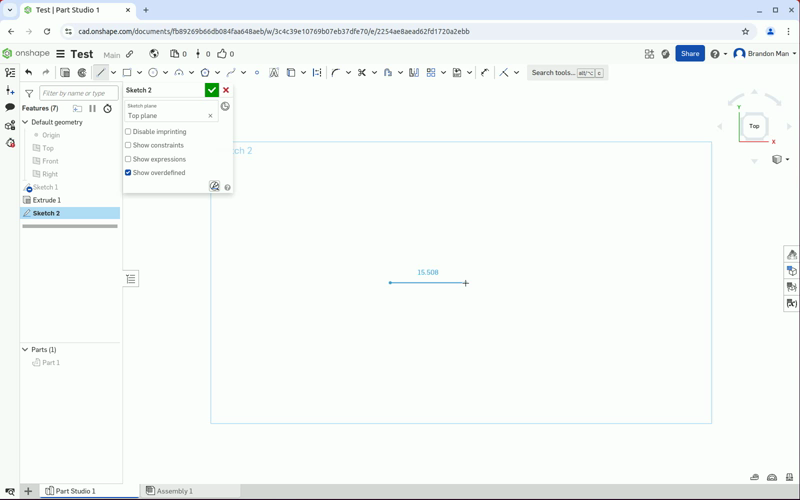
key_down(shift)
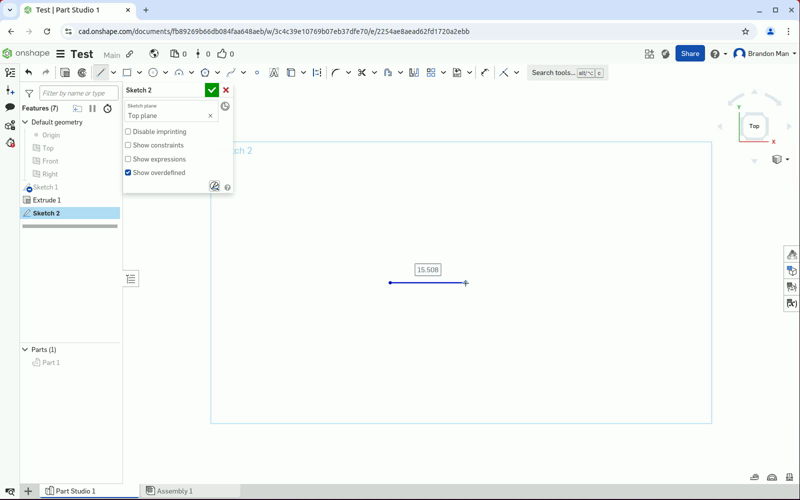
mouse_move(495, 282)
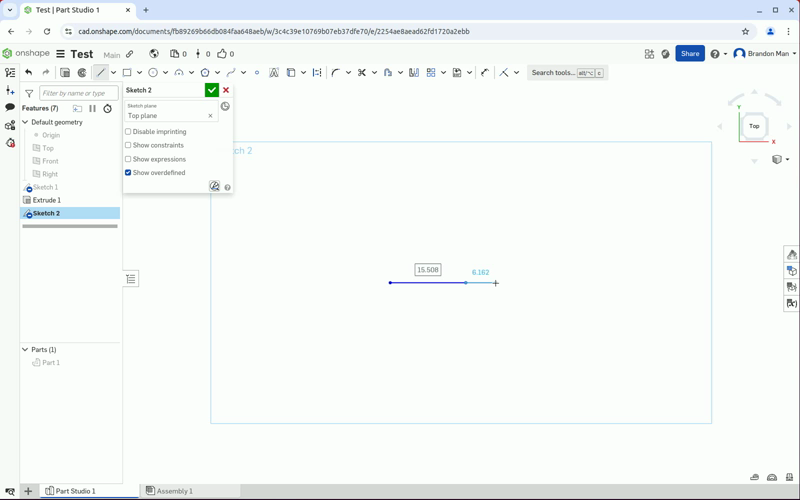
mouse_move(465, 244)
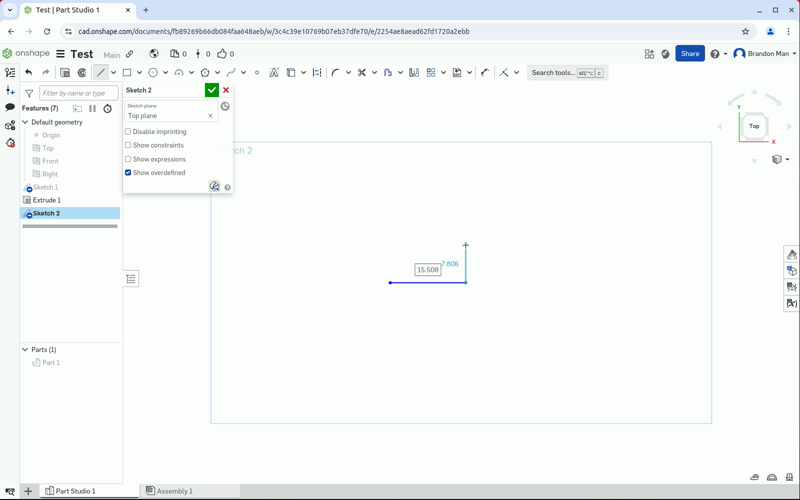
click(465, 244)
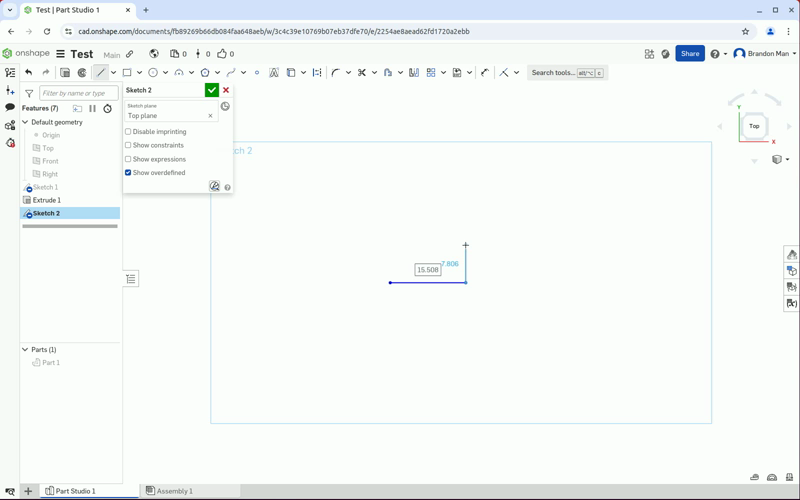
key_up(shift)
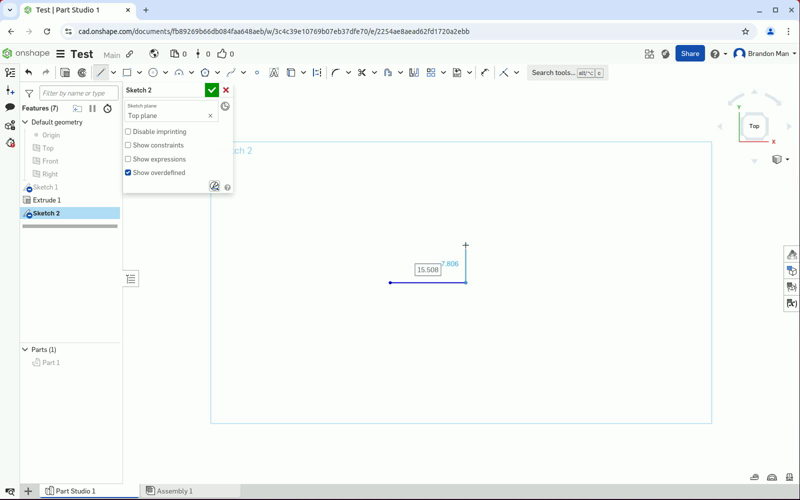
key_down(shift)
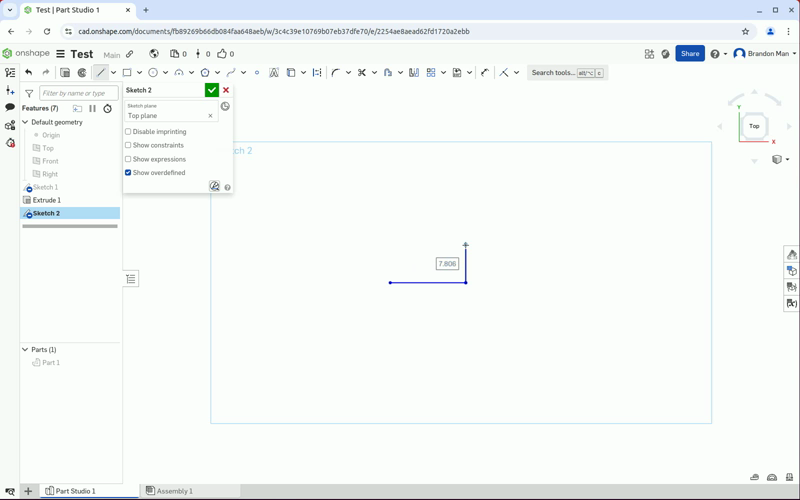
mouse_move(390, 244)
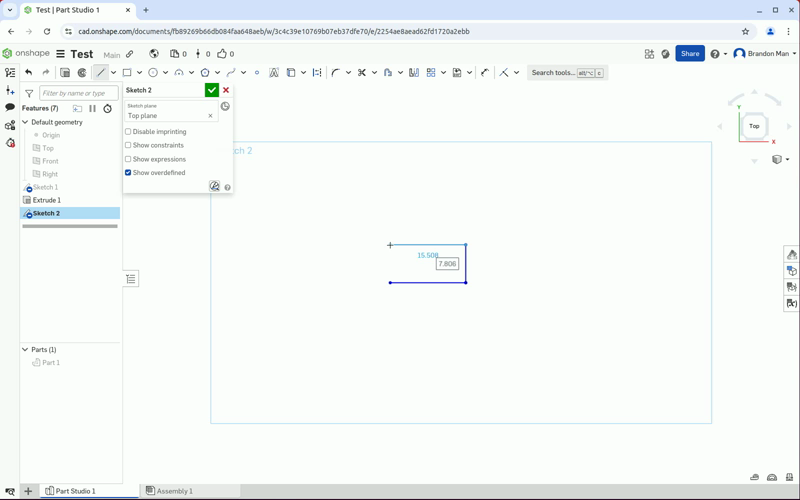
click(390, 244)
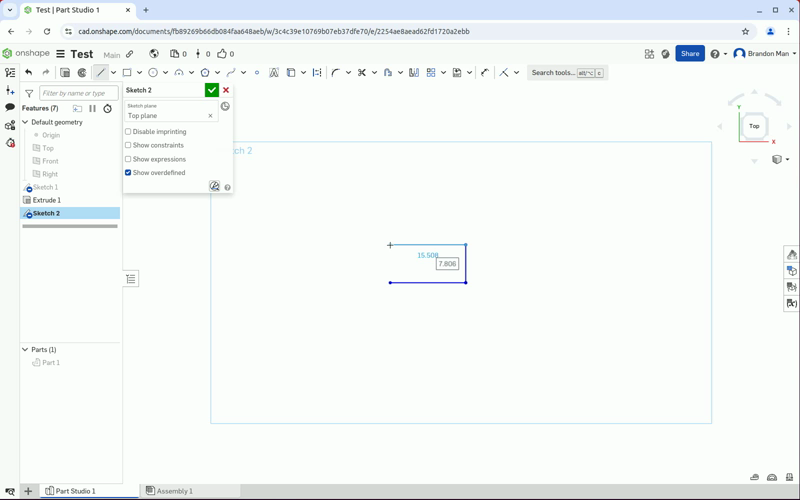
key_up(shift)
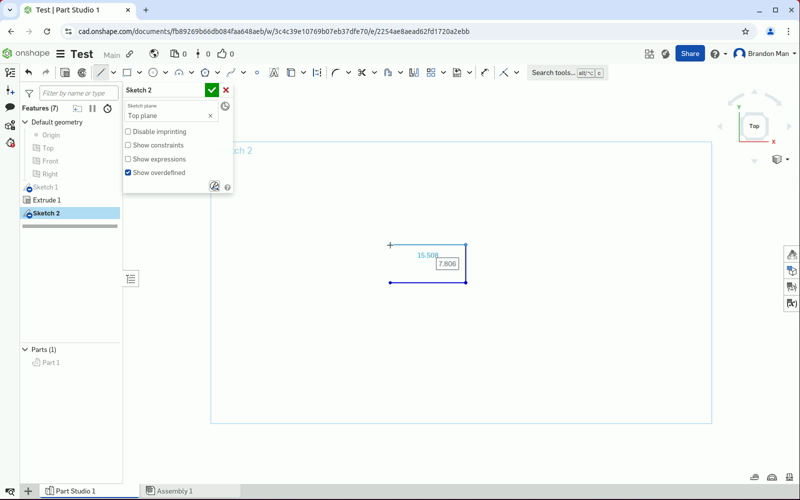
mouse_move(420, 244)
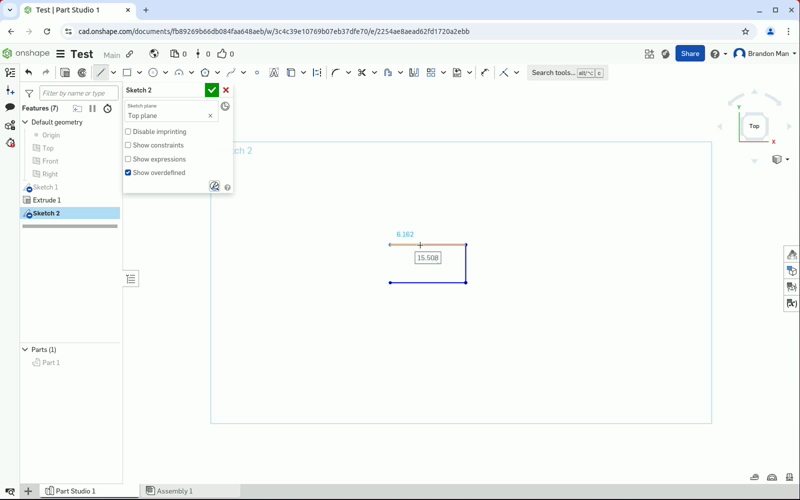
key_down(shift)
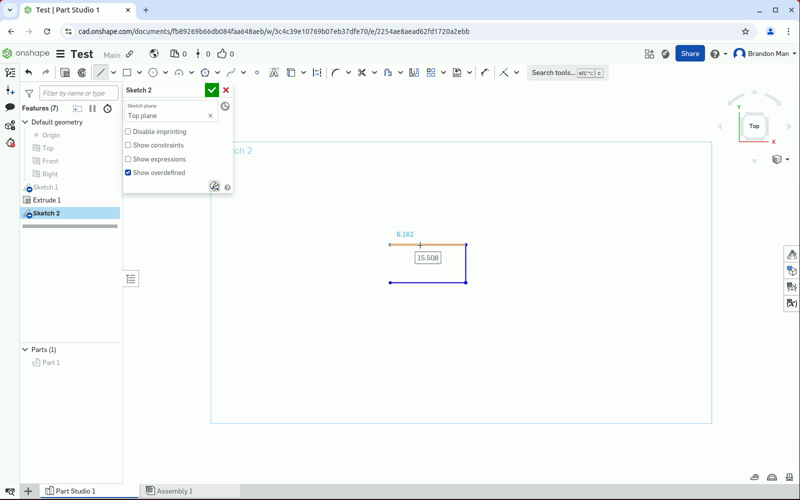
mouse_move(390, 282)
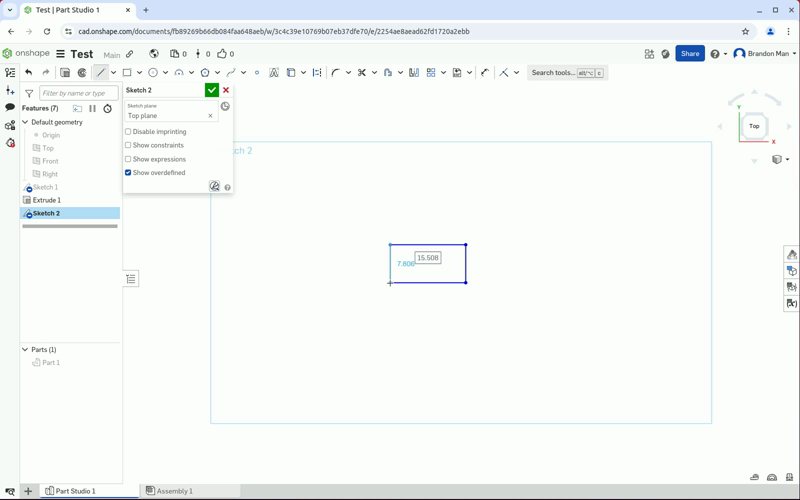
key_up(shift)
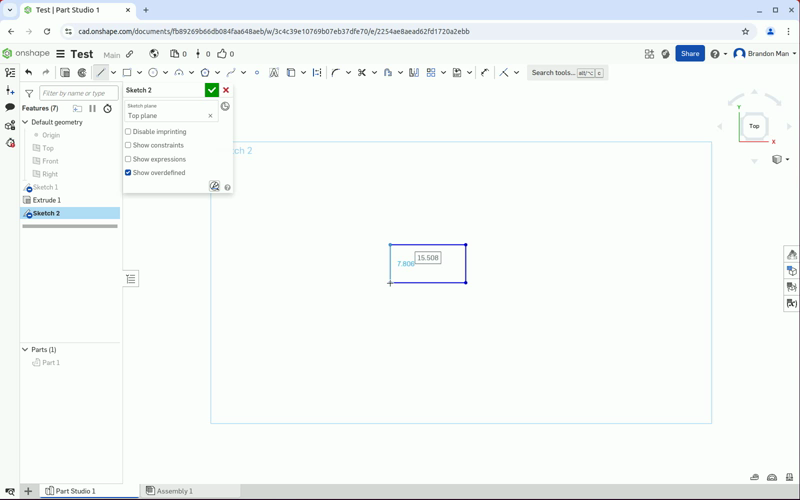
click(390, 282)
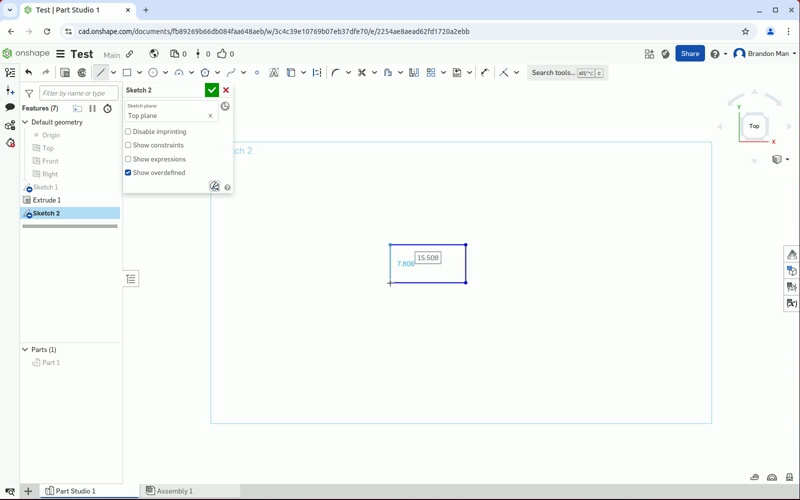
key(esc)
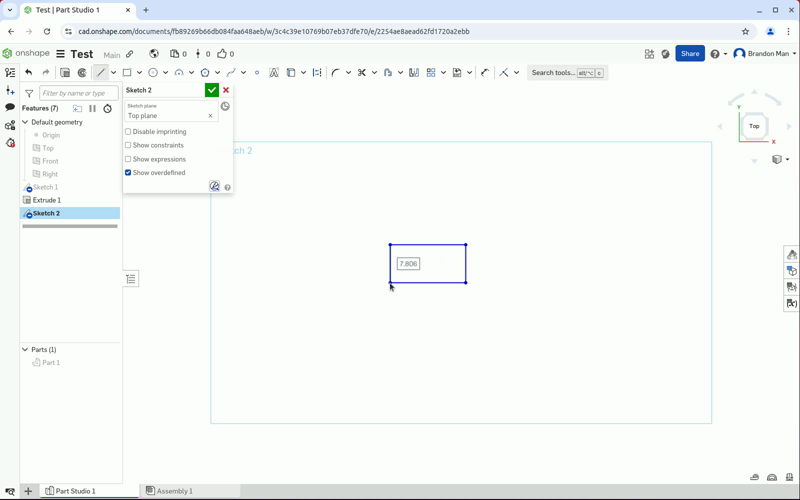
key(c)
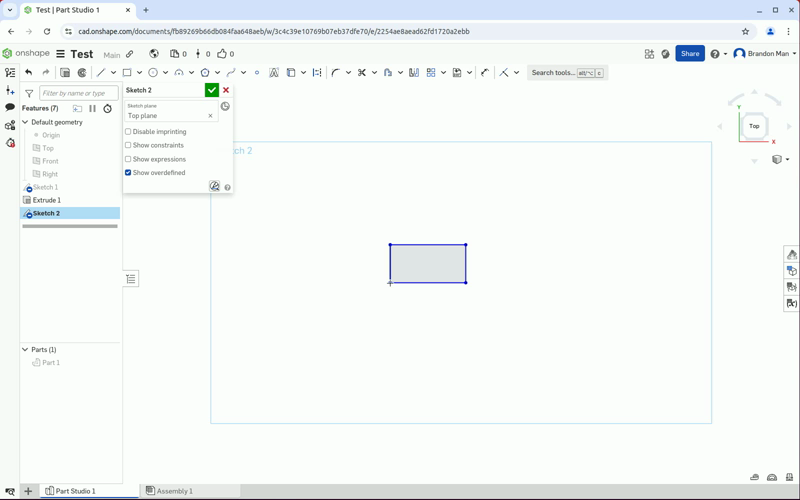
key_down(shift)
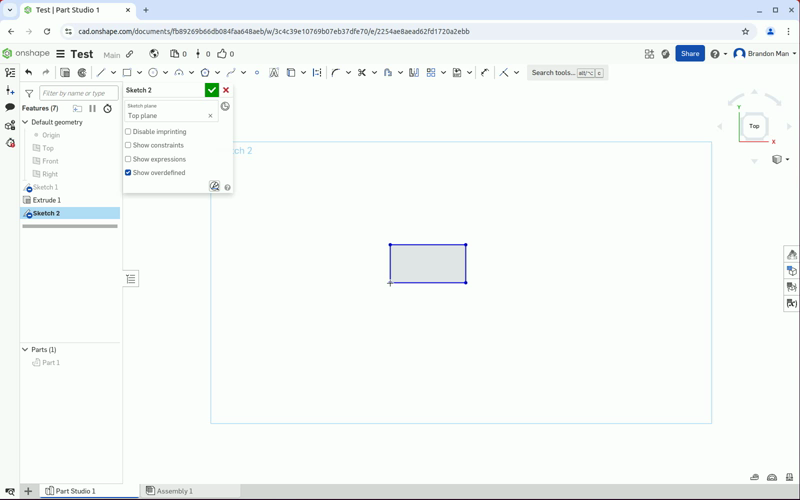
mouse_move(428, 264)
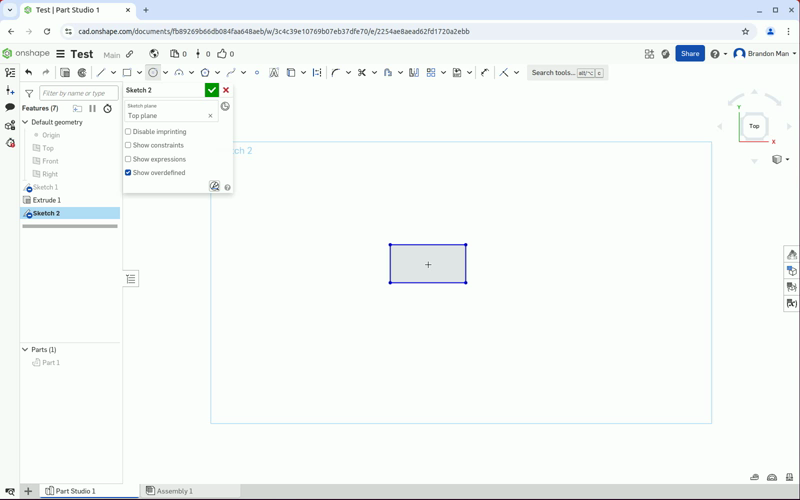
click(428, 264)
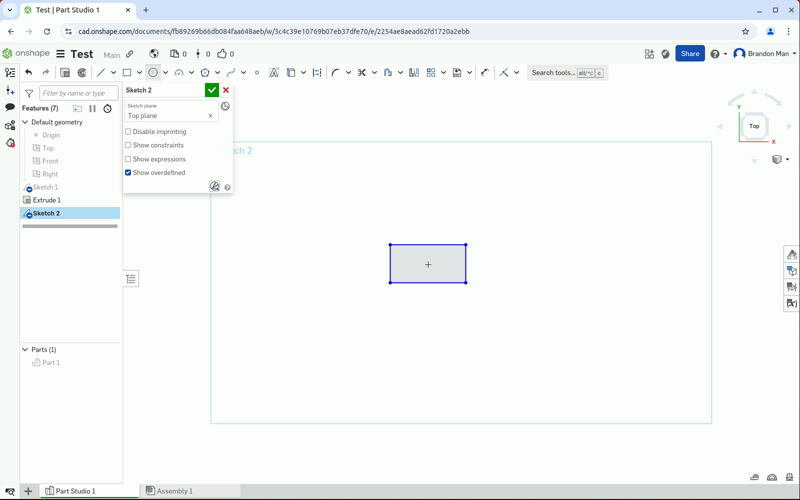
key_up(shift)
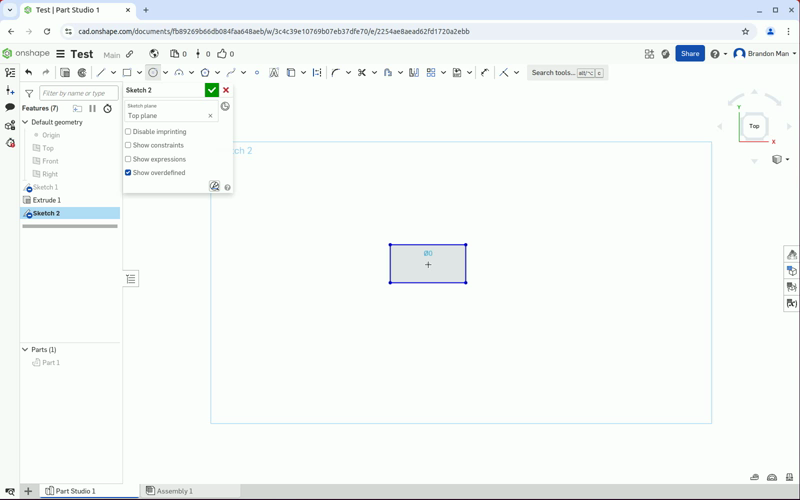
mouse_move(437, 264)
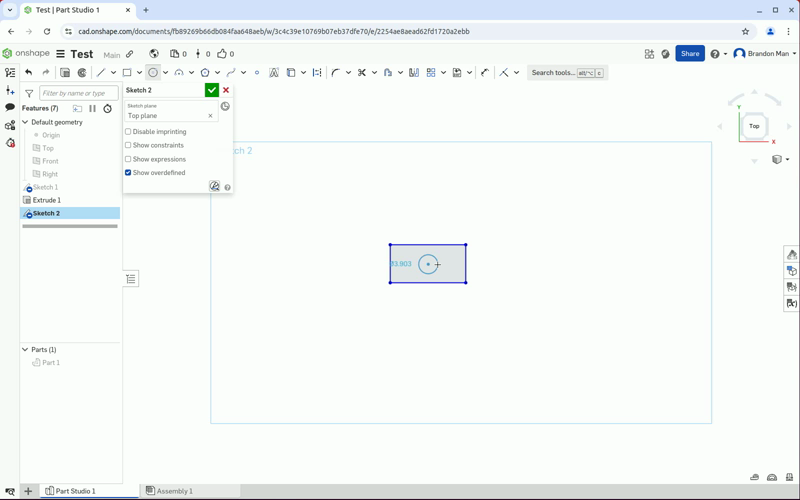
click(437, 264)
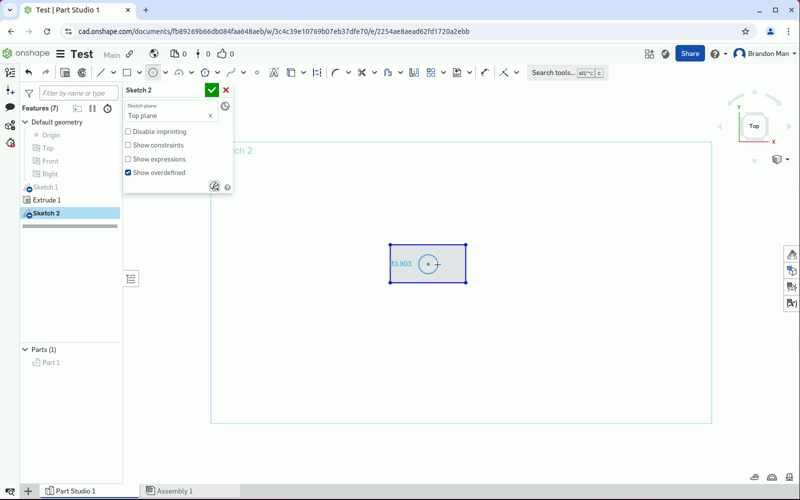
key(esc)
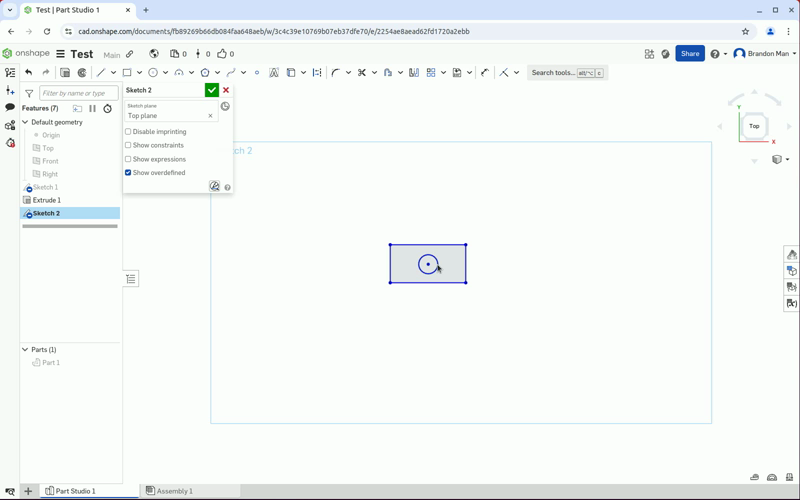
mouse_move(410, 278)
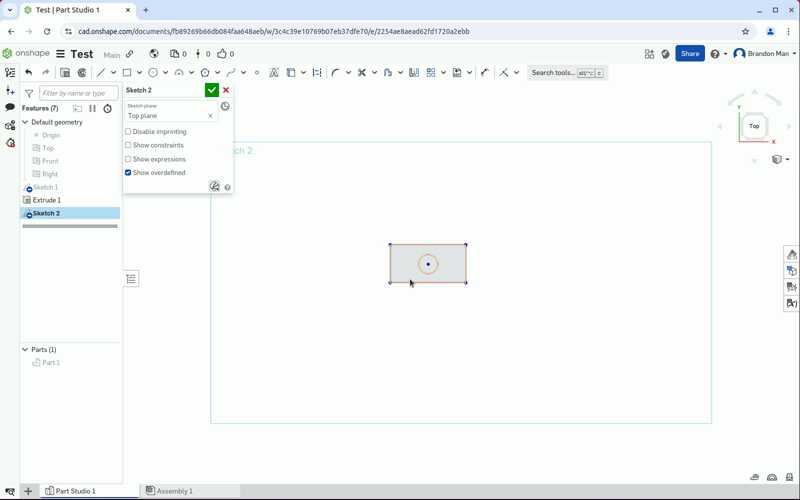
click(410, 278)
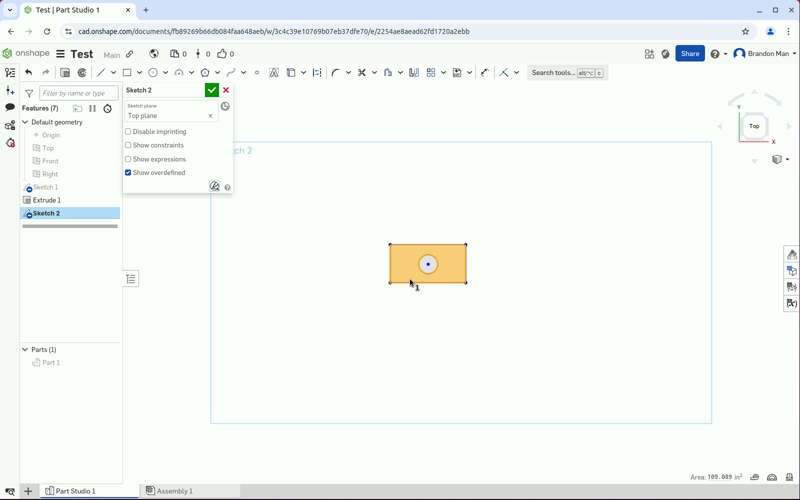
mouse_move(73, 352)
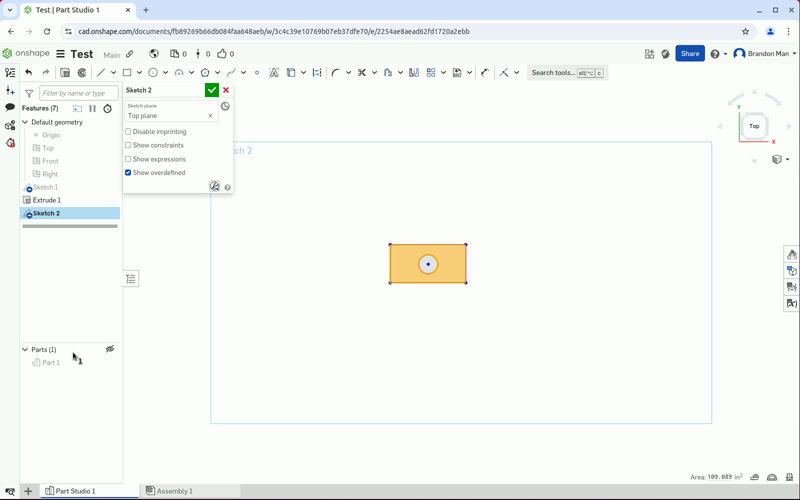
key(shift+y)
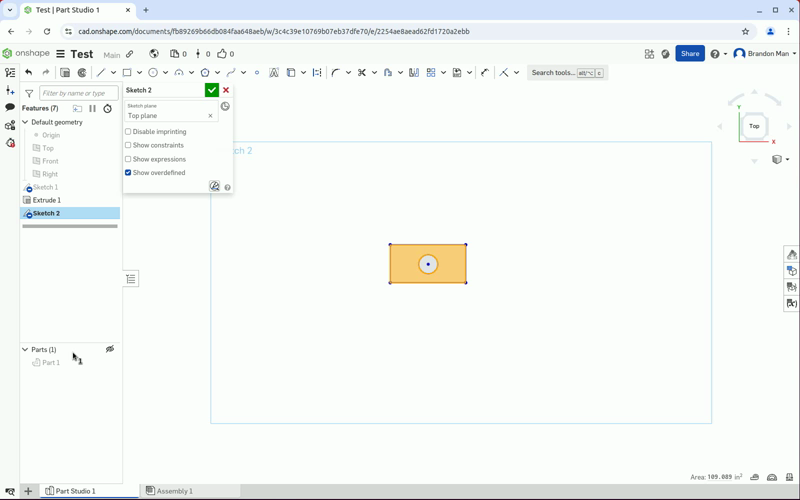
key(shift+e)
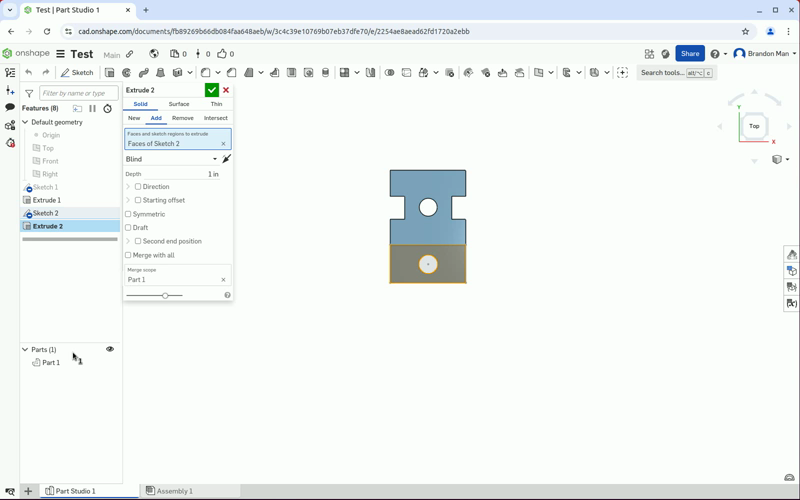
mouse_move(143, 106)
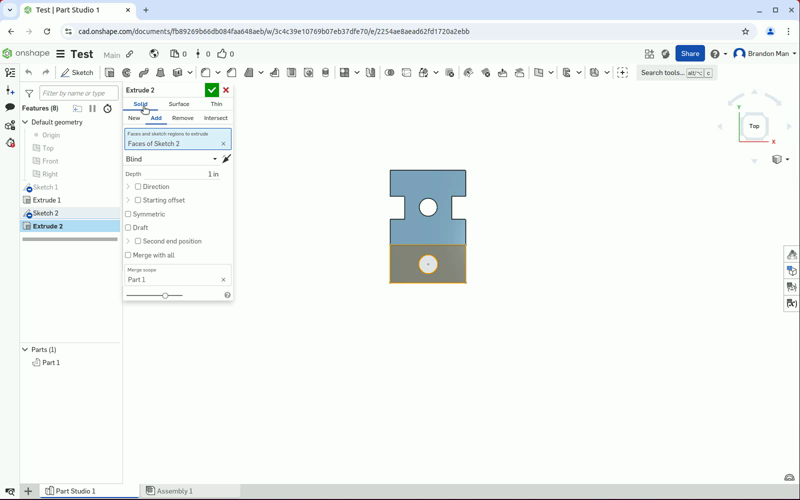
click(143, 106)
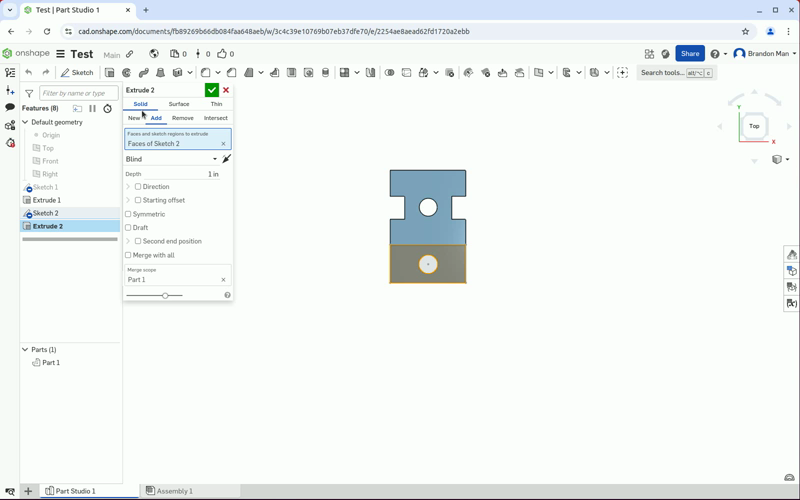
mouse_move(137, 120)
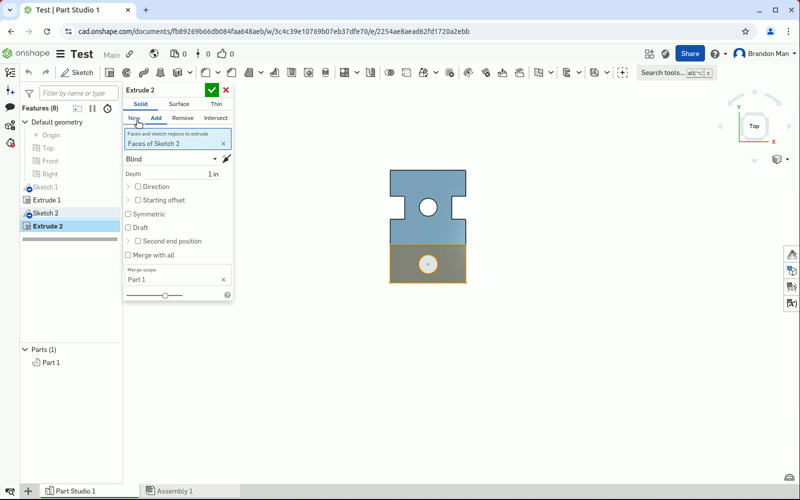
click(137, 120)
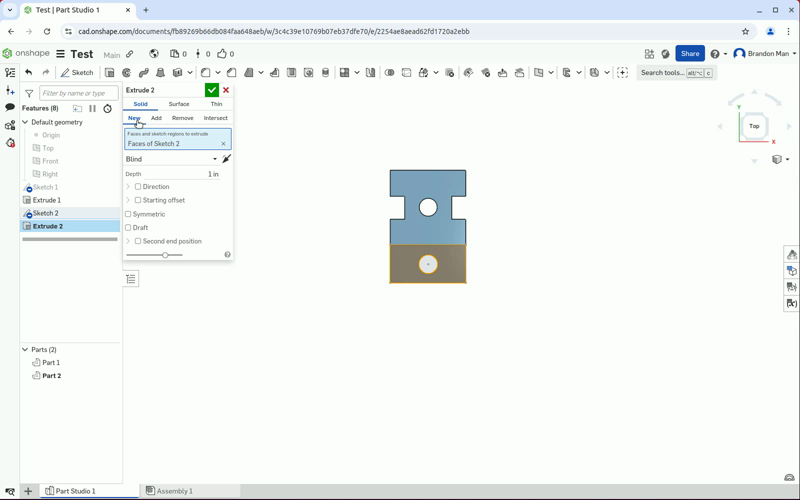
key(tab, 4)
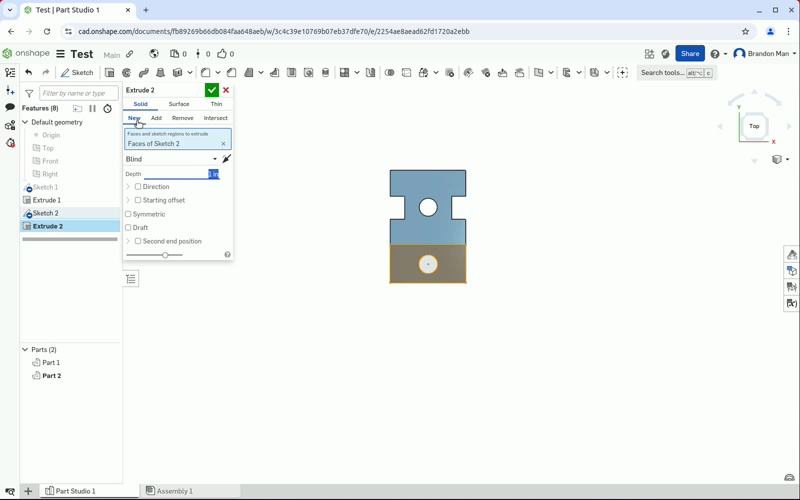
text(3.851)
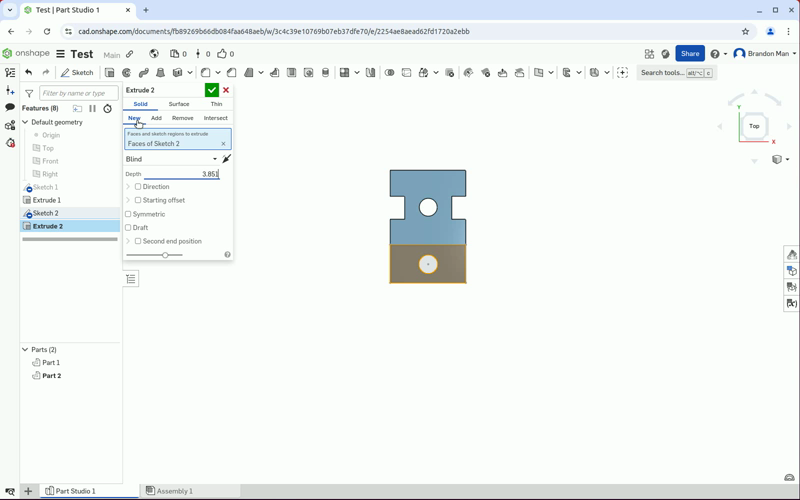
key(enter)
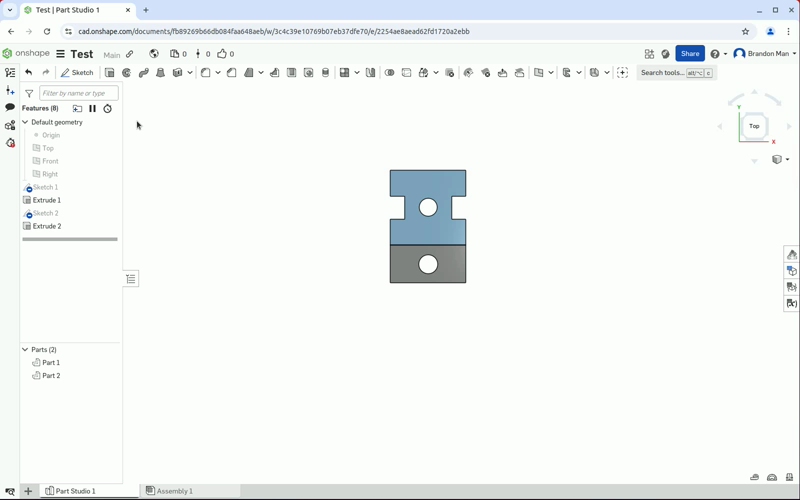
key(shift+h)
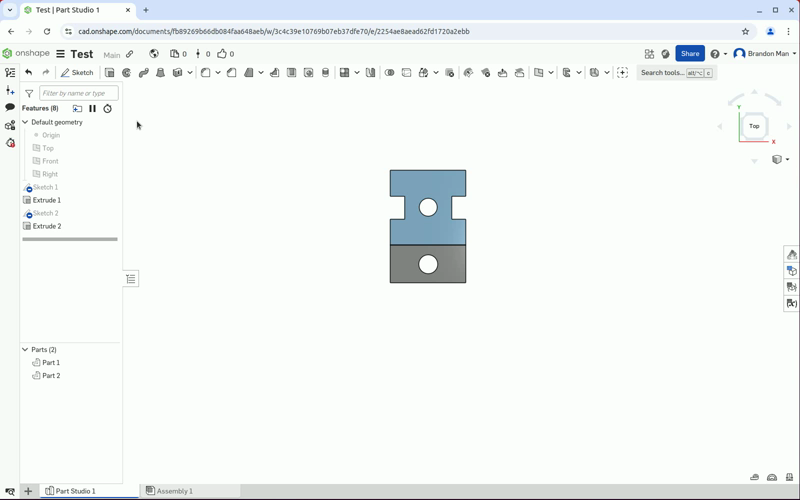
key(shift+h)
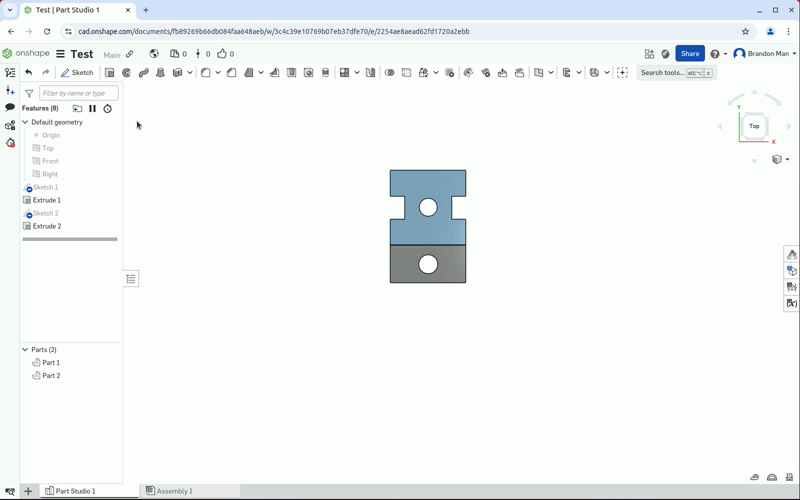
mouse_move(73, 189)
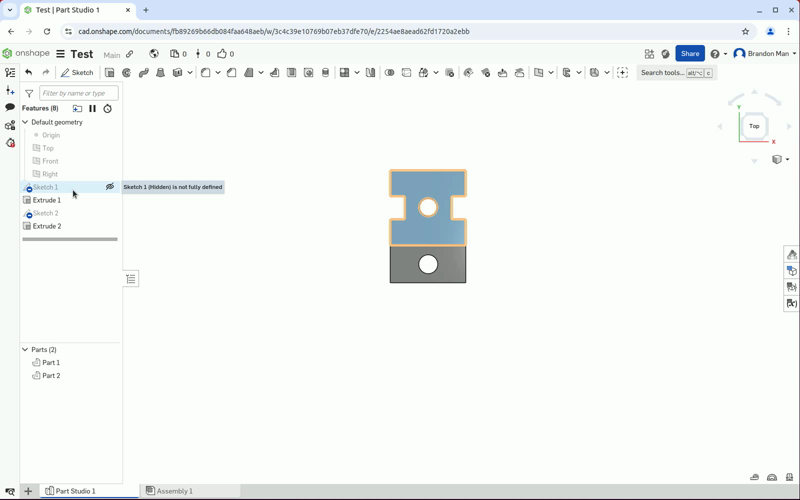
click(73, 189)
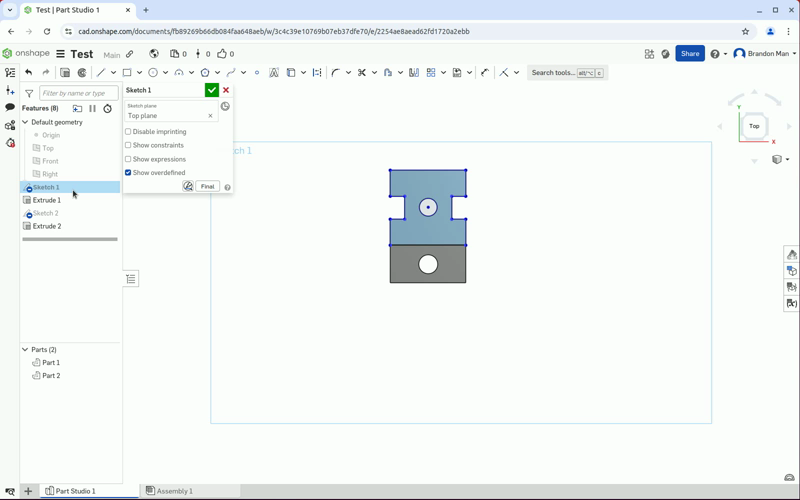
mouse_move(229, 92)
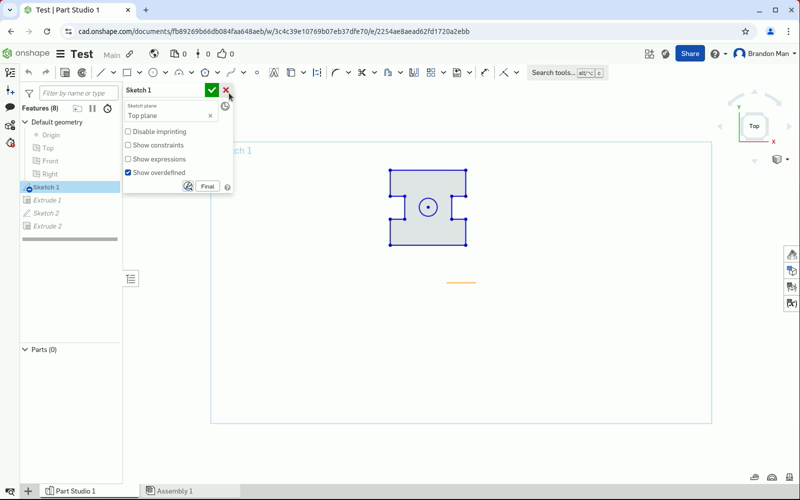
click(229, 92)
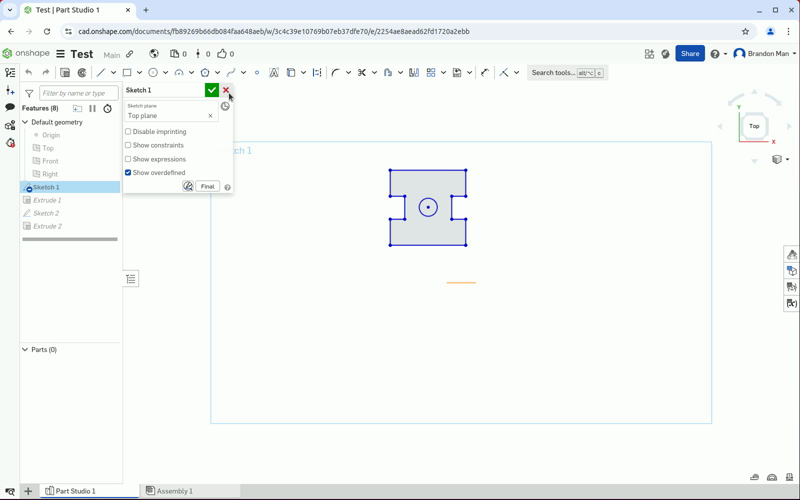
key(shift+s)
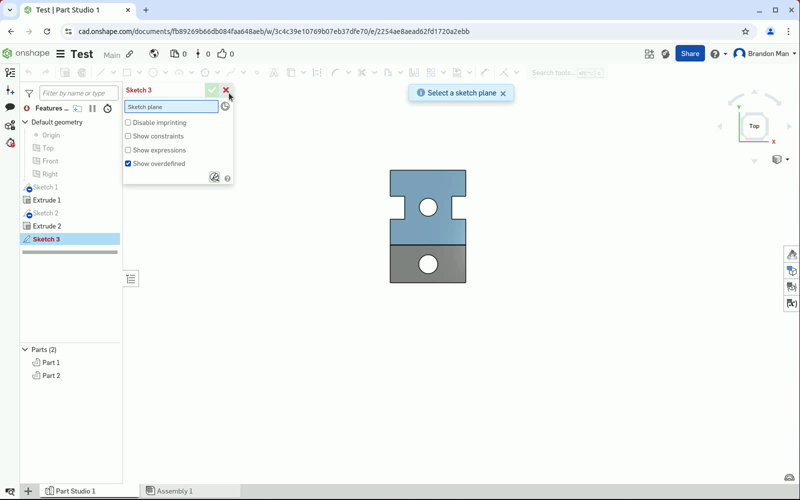
mouse_move(73, 150)
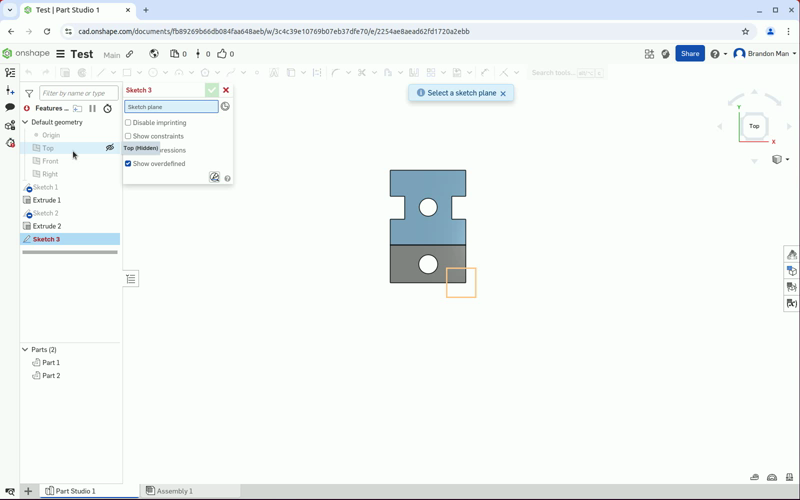
click(73, 150)
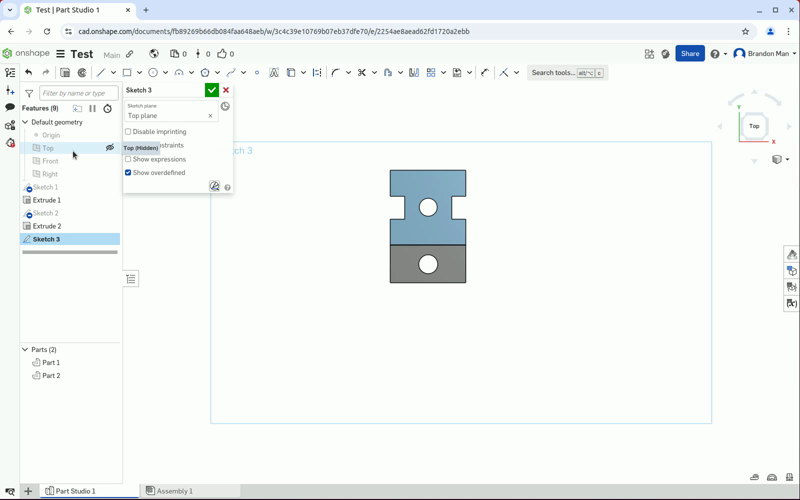
mouse_move(73, 352)
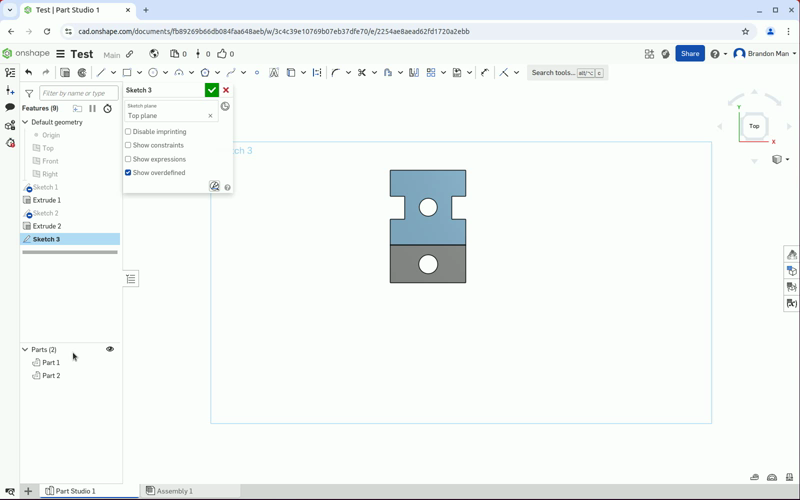
key(y)
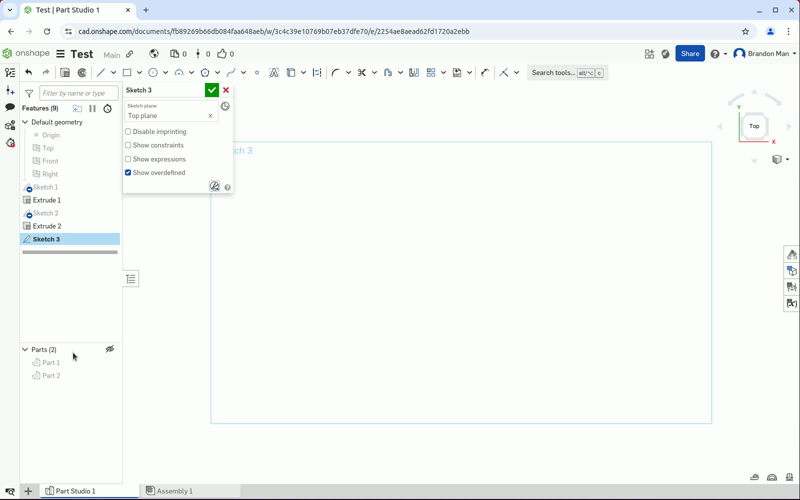
key(l)
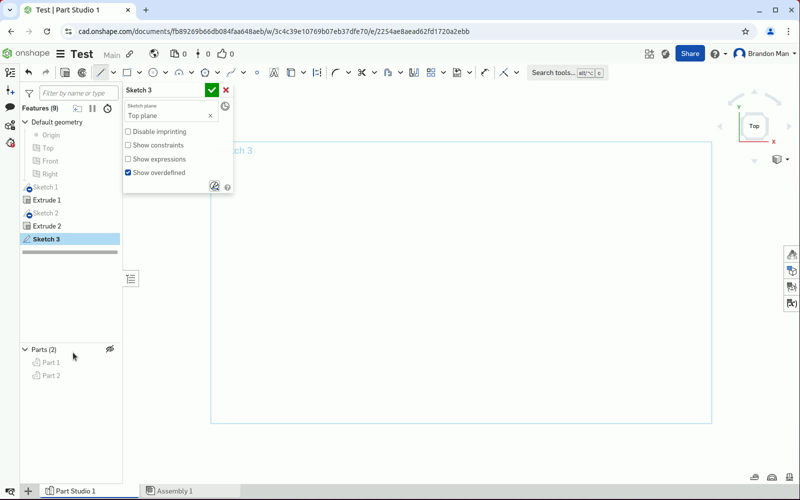
key_down(shift)
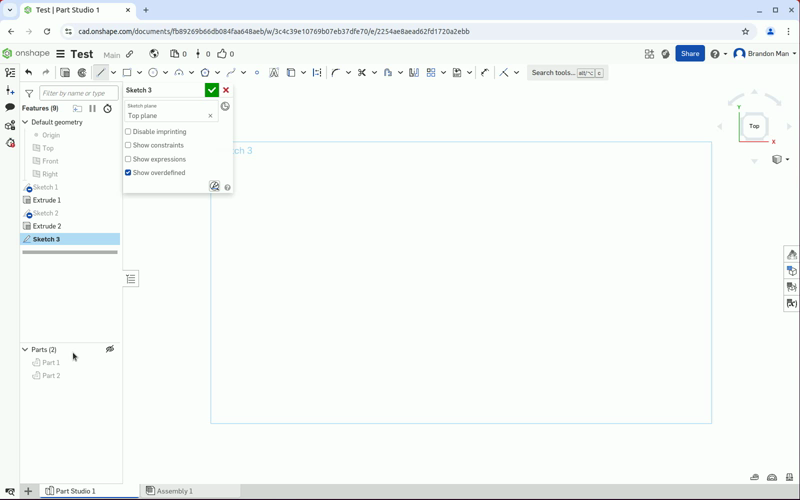
mouse_move(390, 218)
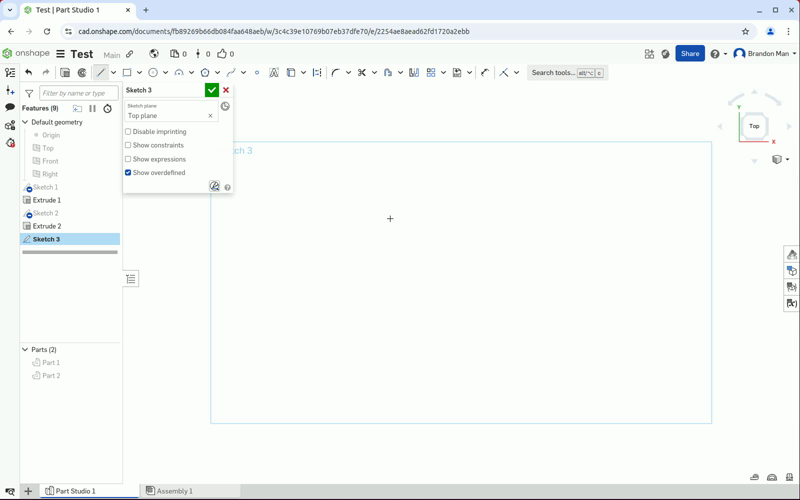
click(390, 218)
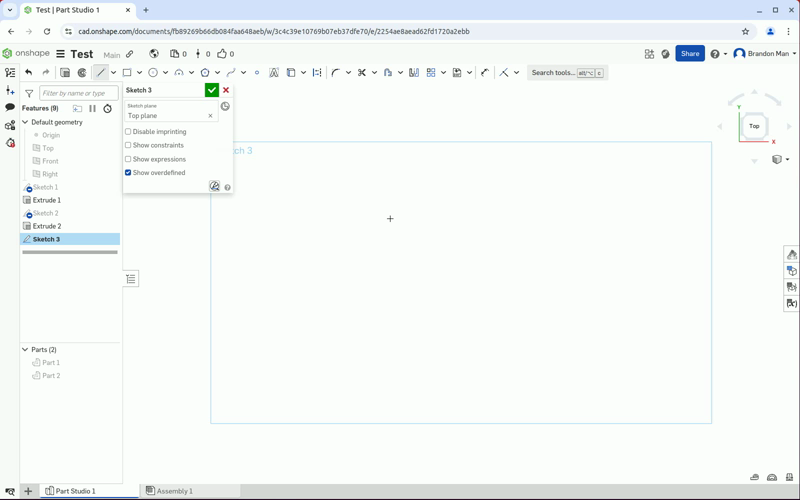
key_up(shift)
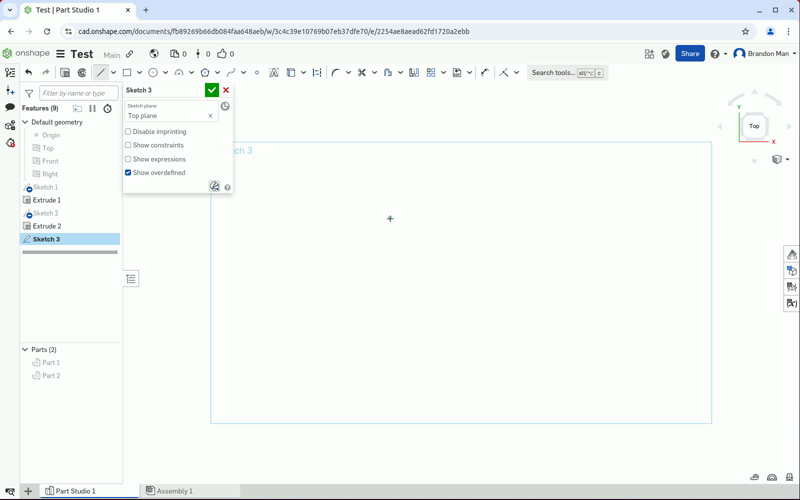
key_down(shift)
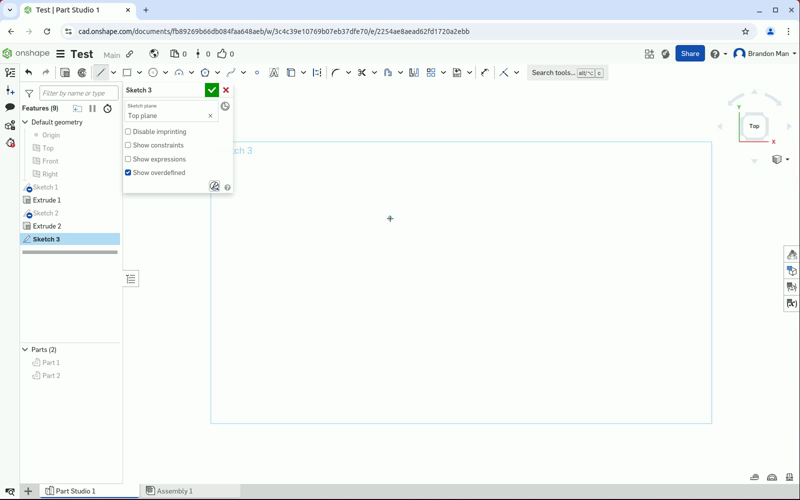
mouse_move(420, 218)
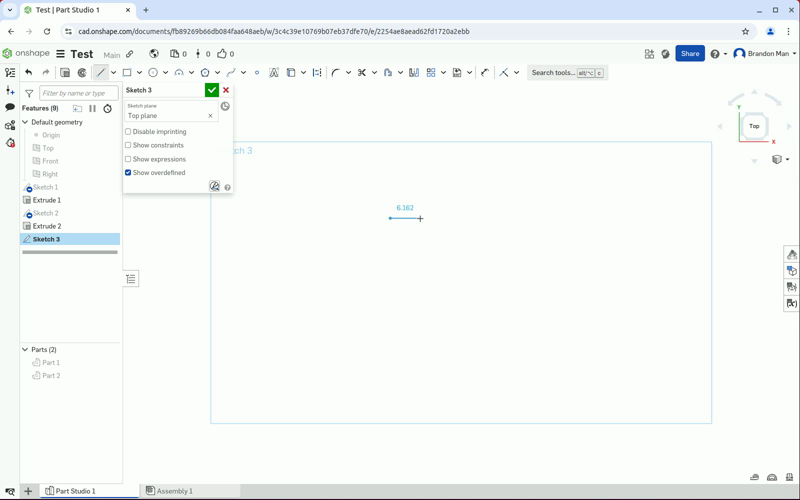
mouse_move(404, 218)
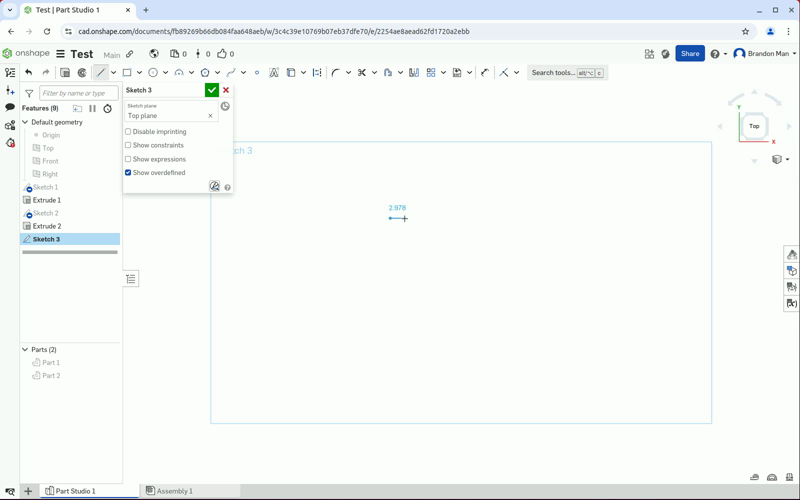
click(404, 218)
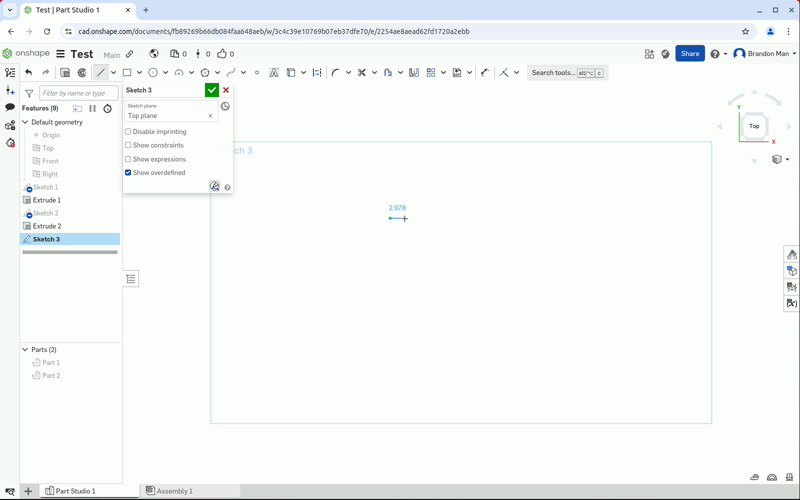
key_up(shift)
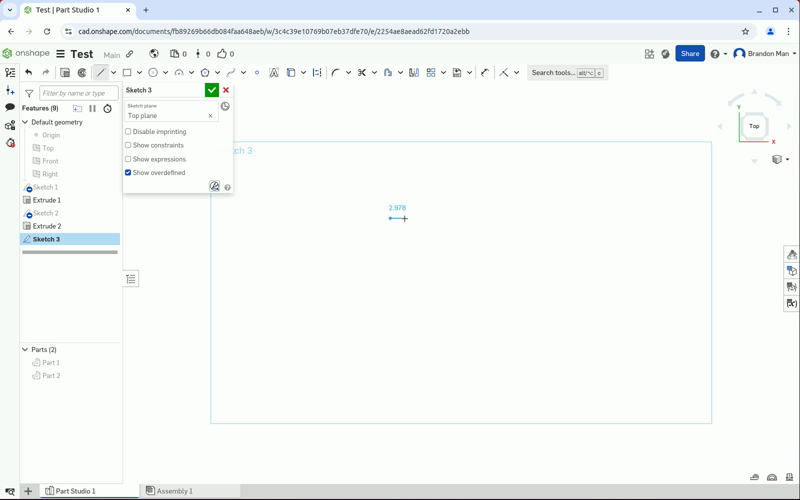
key_down(shift)
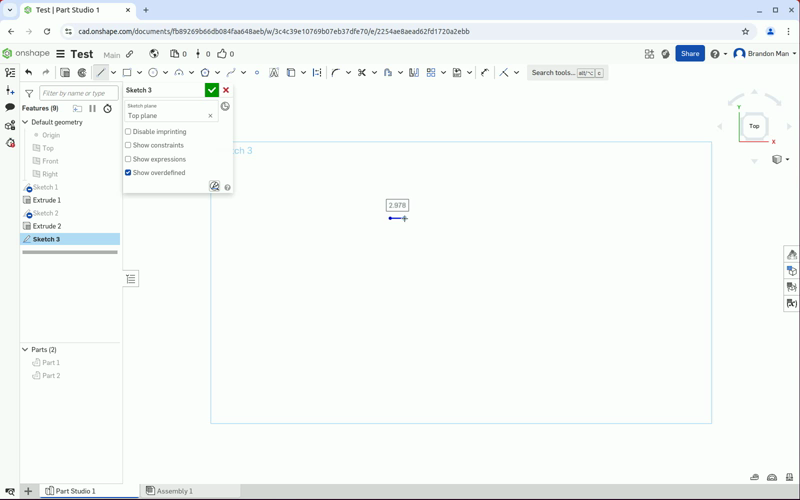
mouse_move(434, 218)
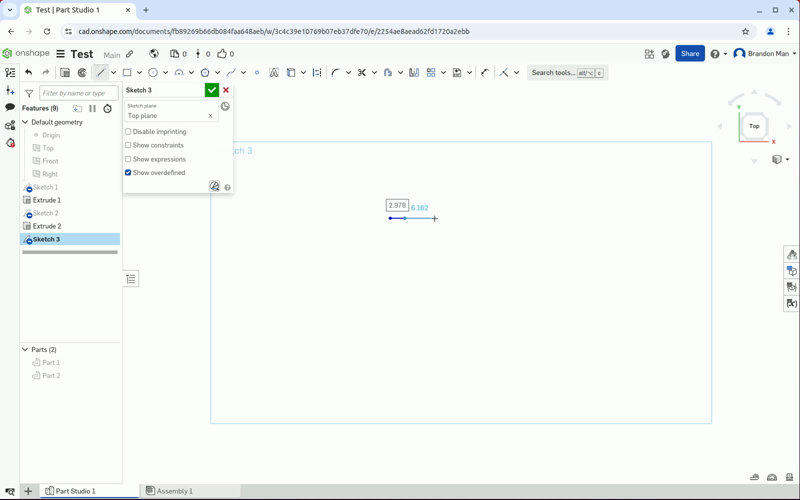
mouse_move(404, 195)
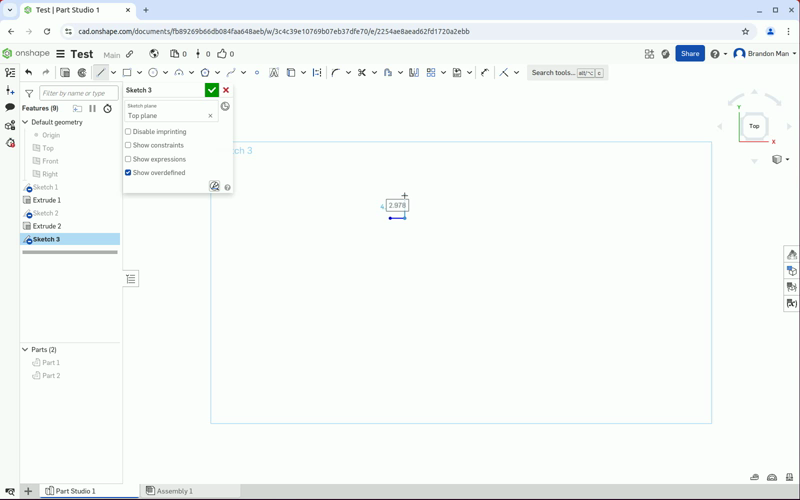
click(404, 195)
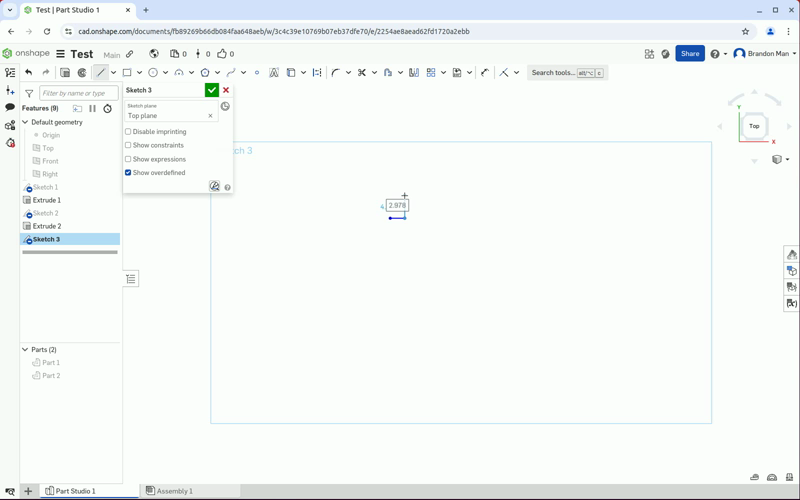
key_up(shift)
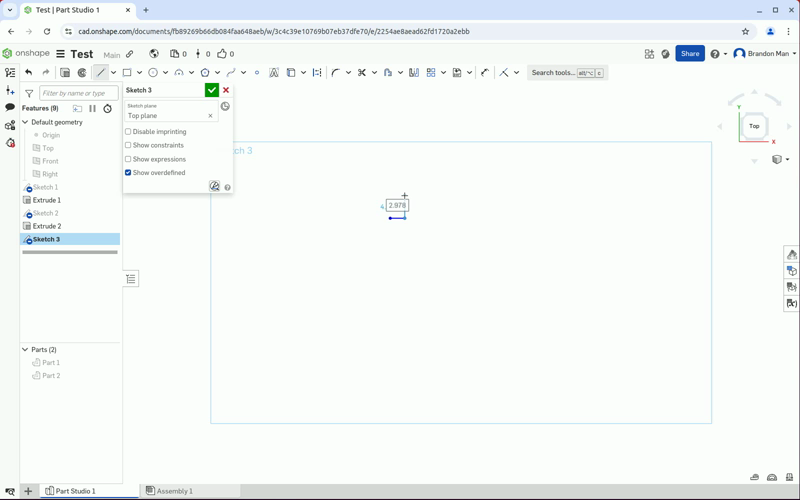
key_down(shift)
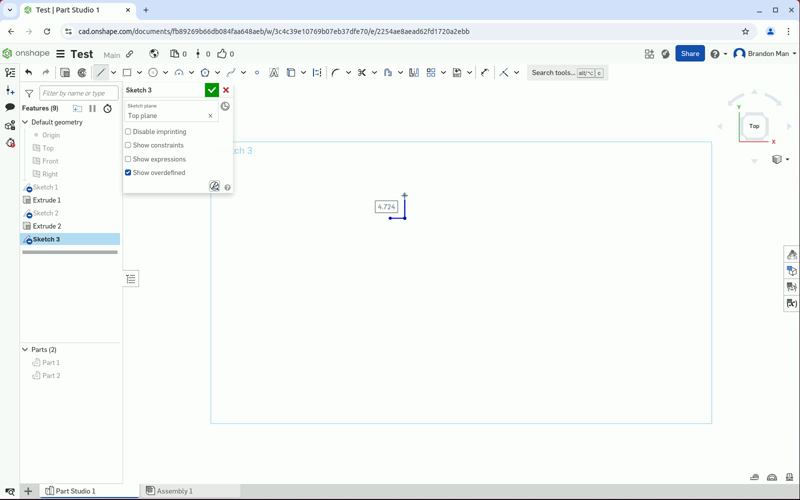
mouse_move(434, 195)
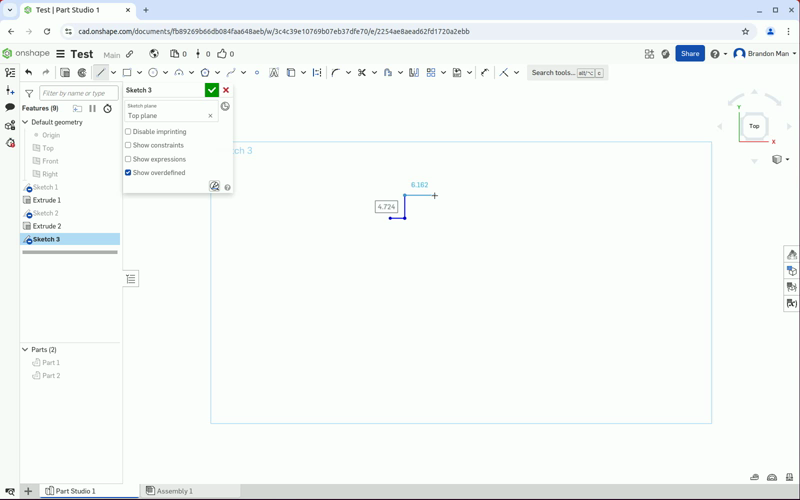
mouse_move(390, 195)
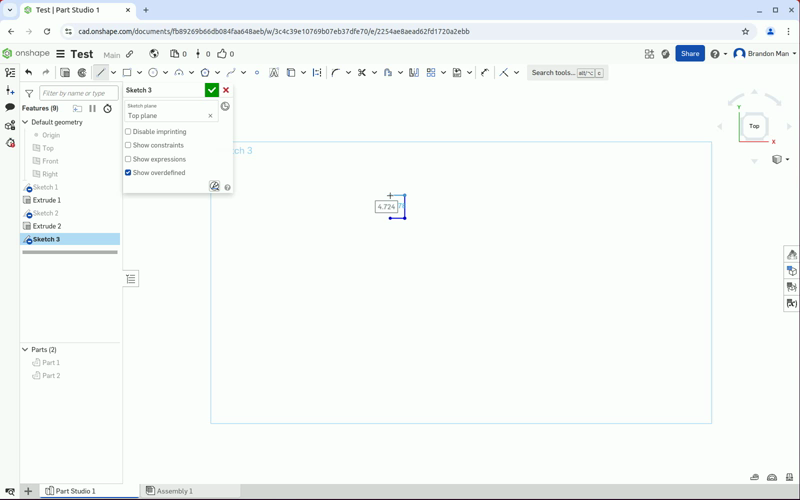
click(390, 195)
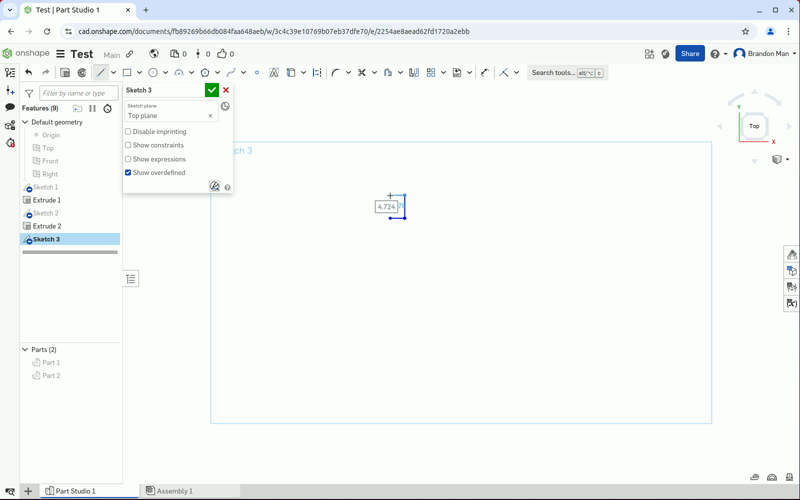
key_up(shift)
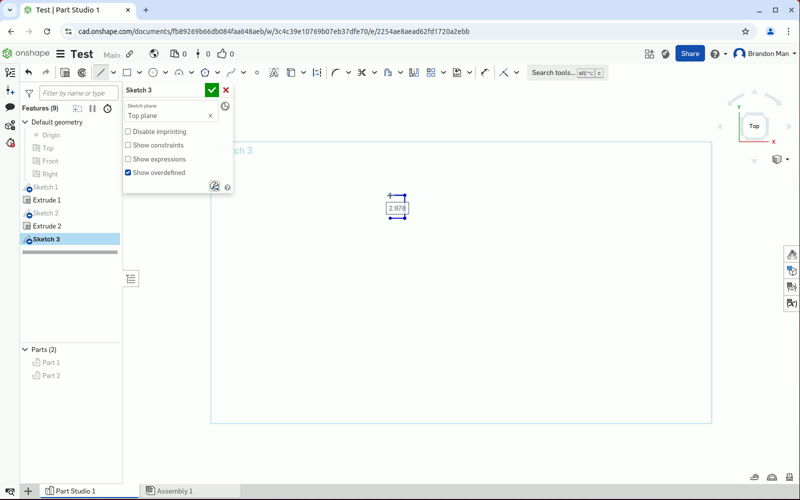
mouse_move(420, 195)
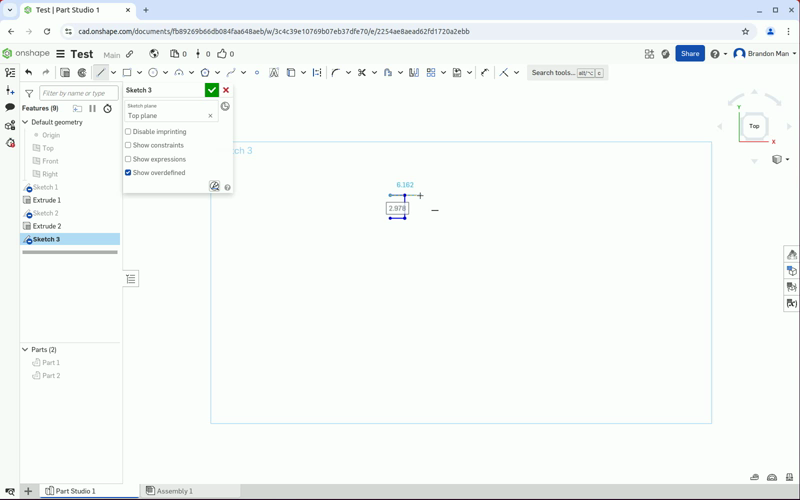
key_down(shift)
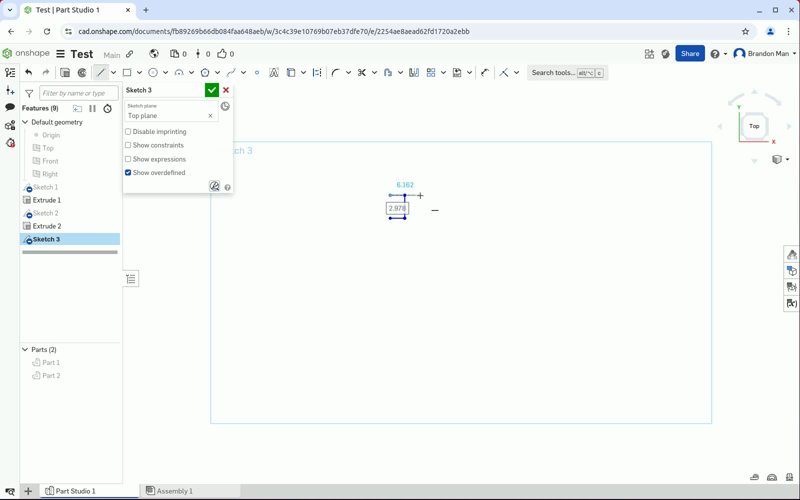
mouse_move(390, 218)
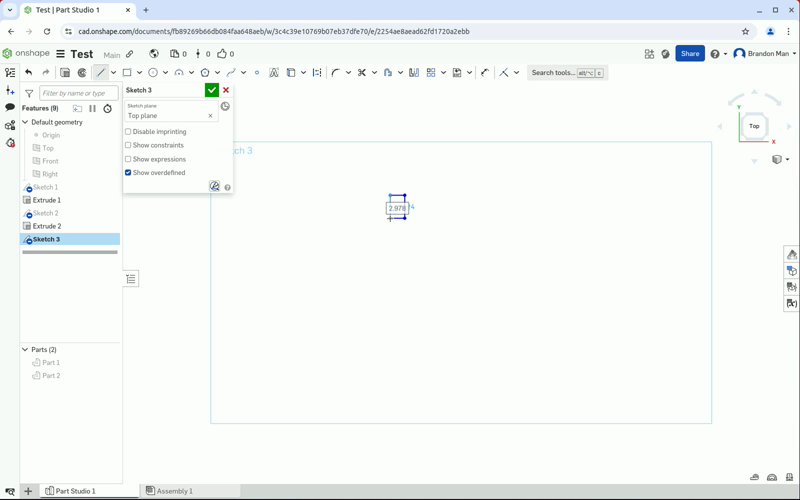
key_up(shift)
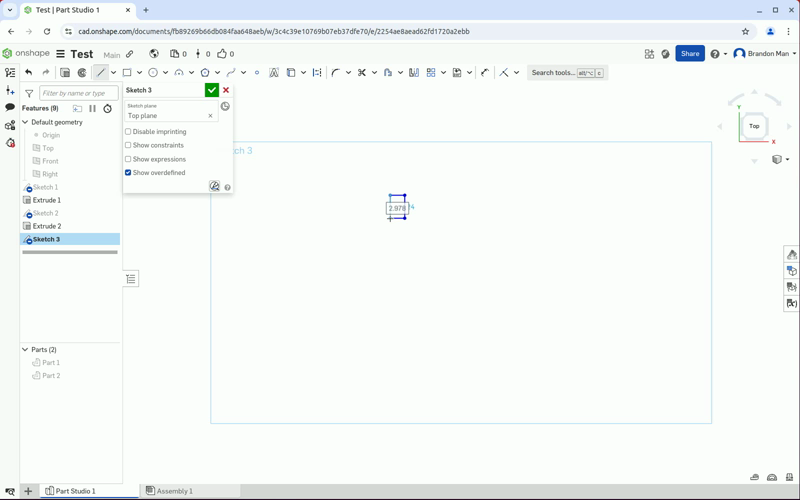
click(390, 218)
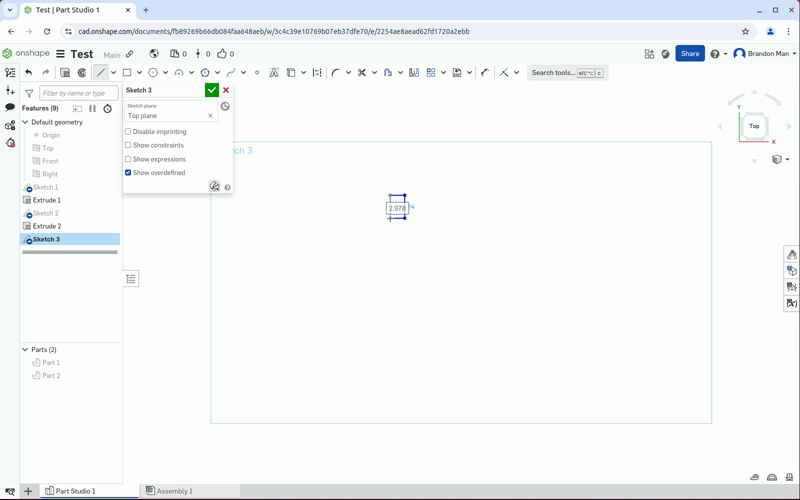
key(esc)
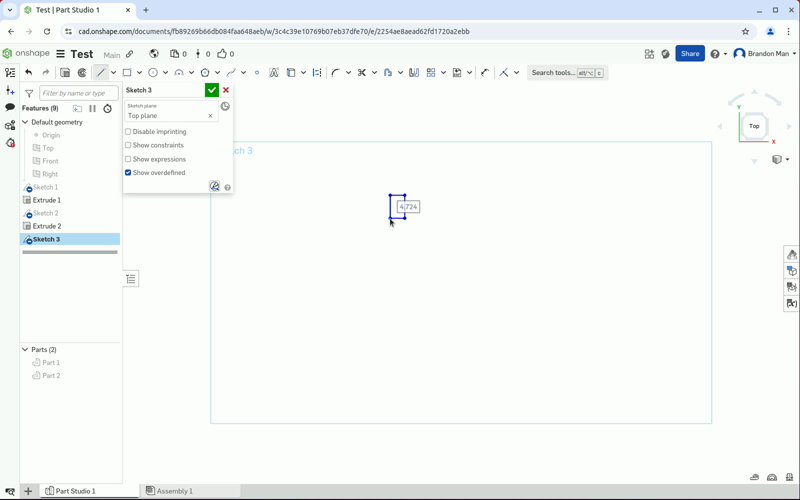
mouse_move(391, 208)
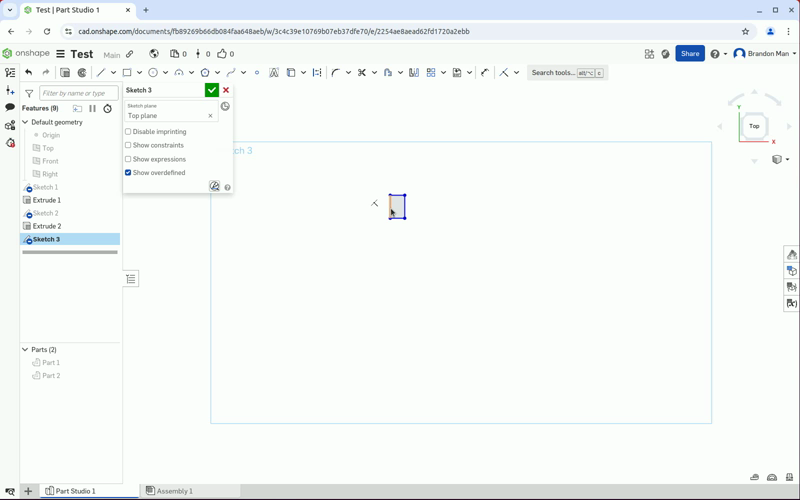
scroll(6)
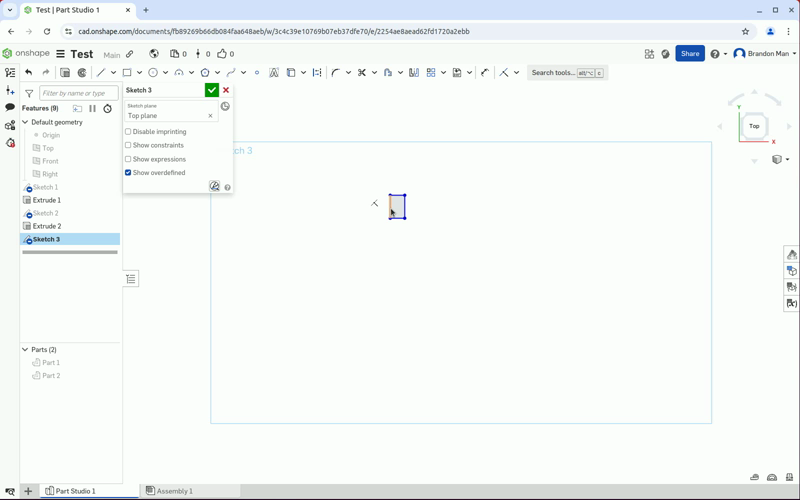
scroll(6)
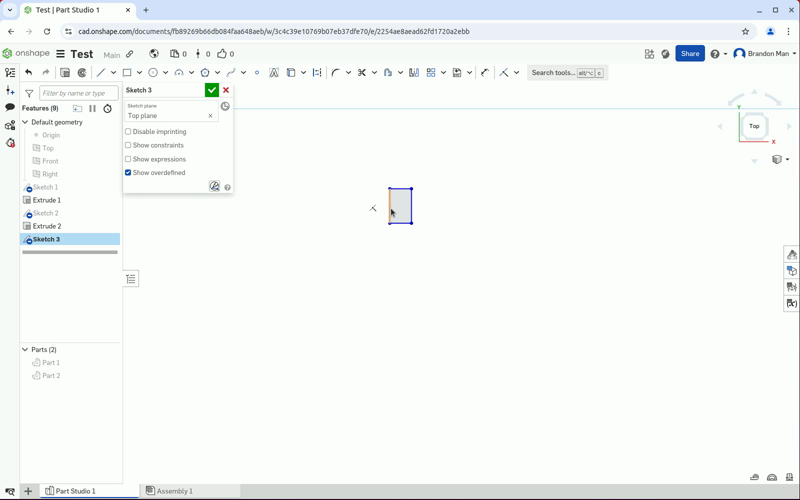
scroll(6)
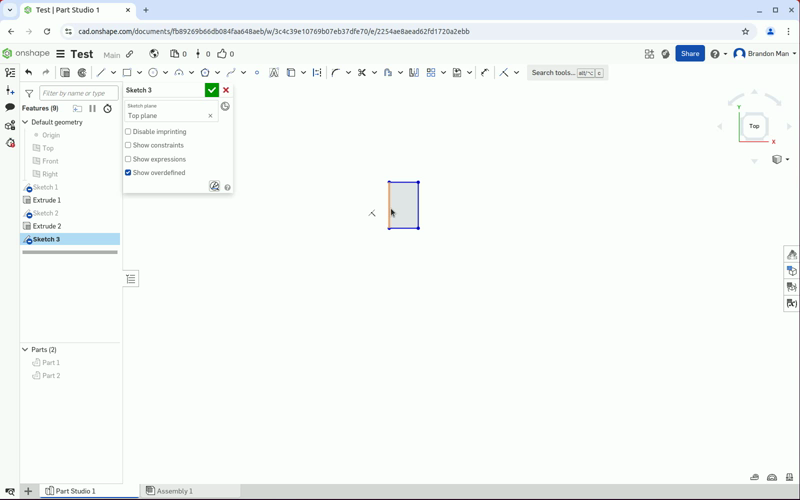
scroll(6)
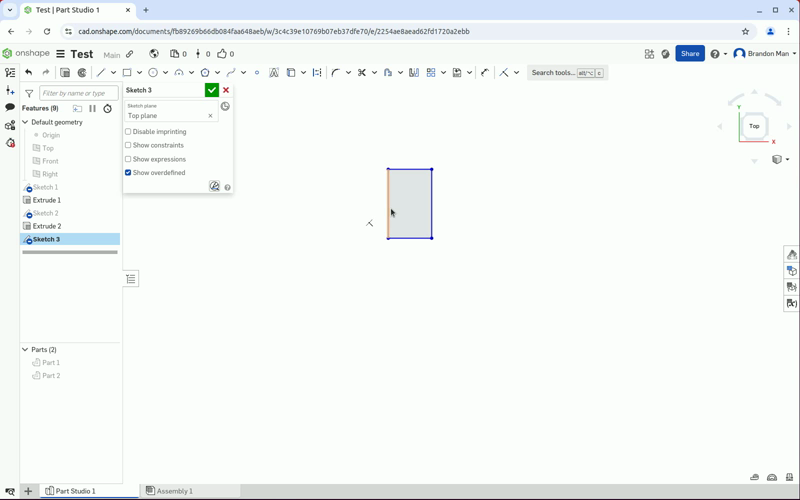
scroll(6)
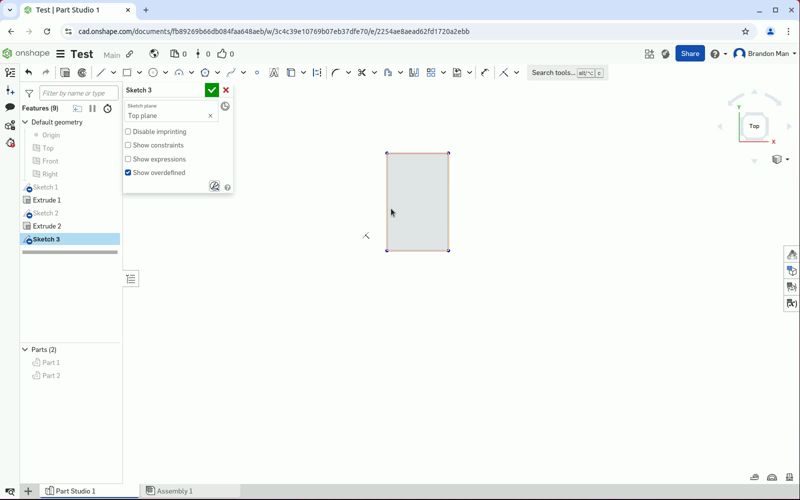
scroll(6)
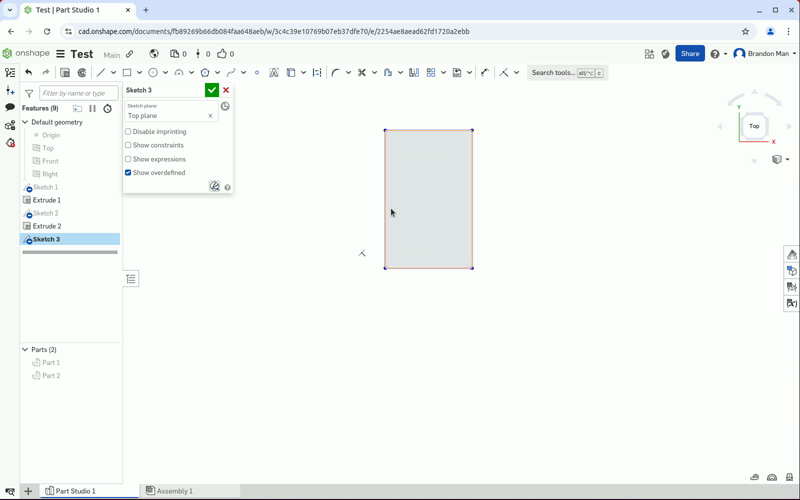
scroll(6)
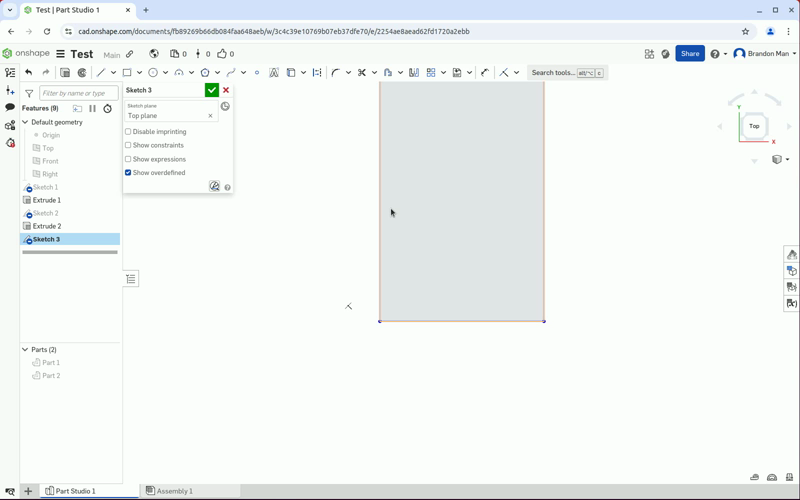
click(391, 208)
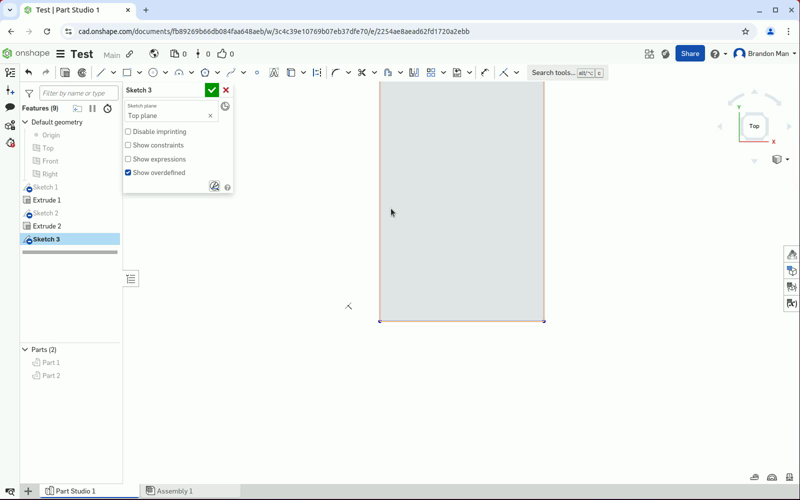
scroll(-6)
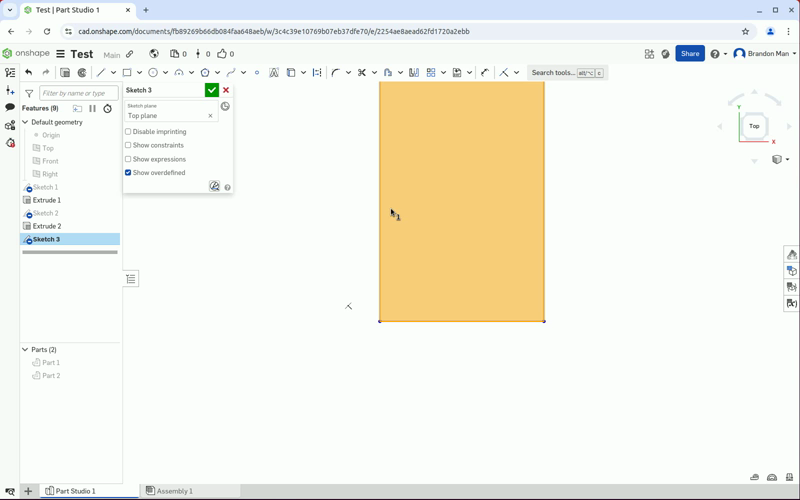
scroll(-6)
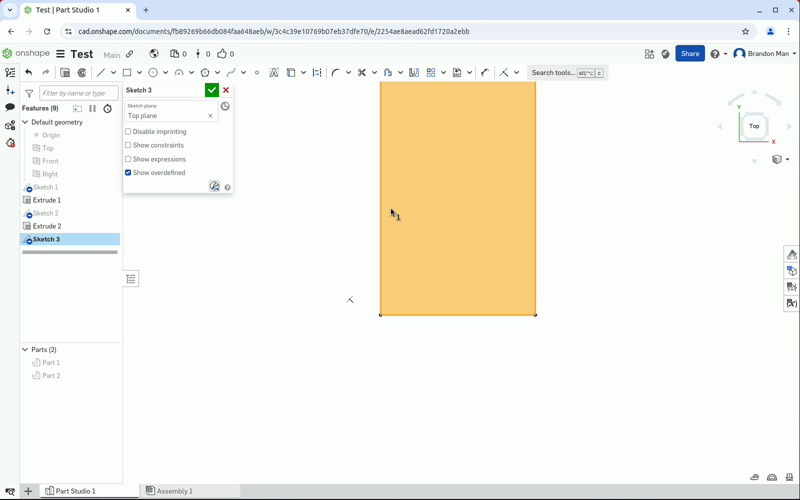
scroll(-6)
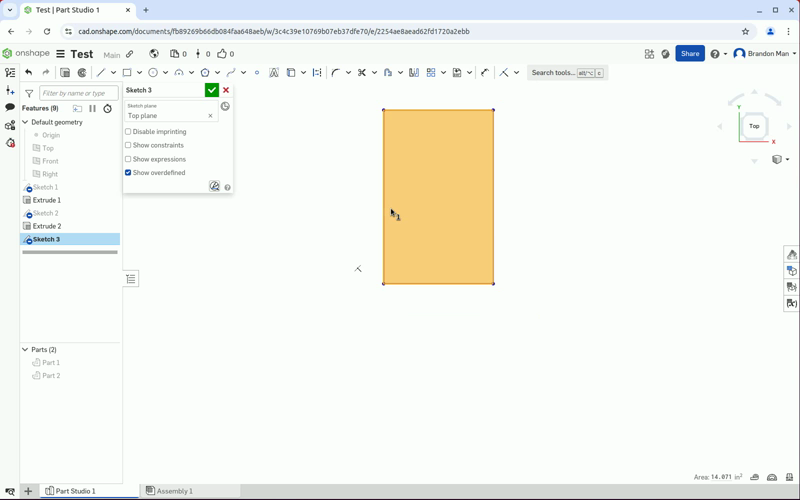
scroll(-6)
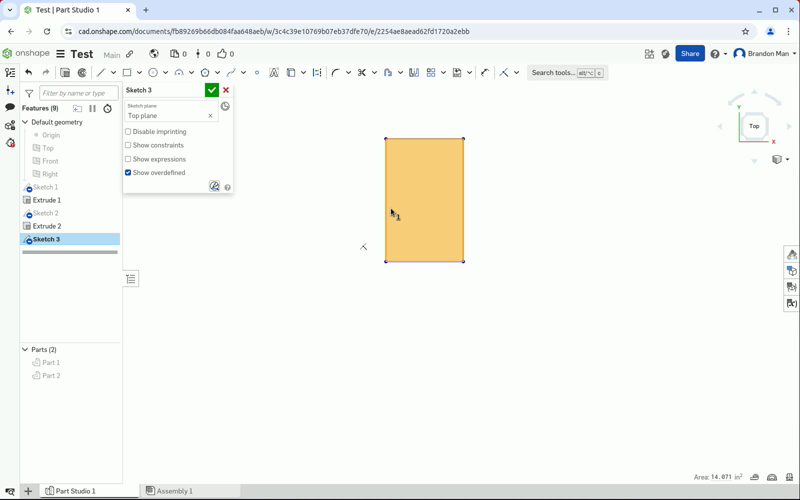
scroll(-6)
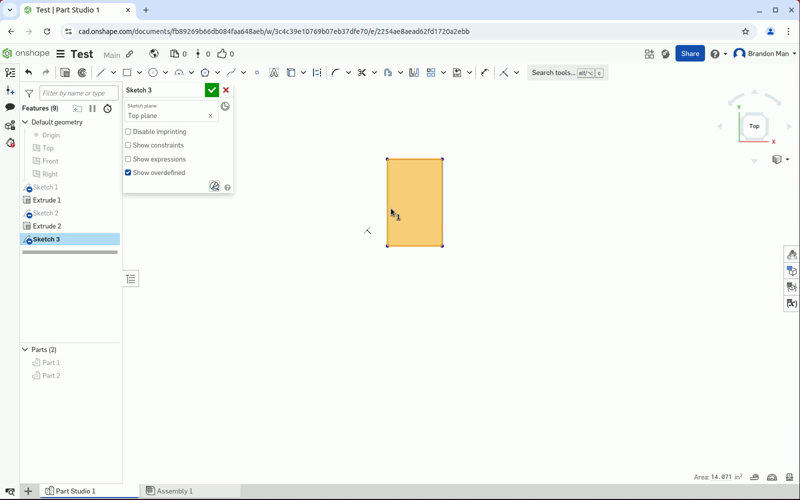
scroll(-6)
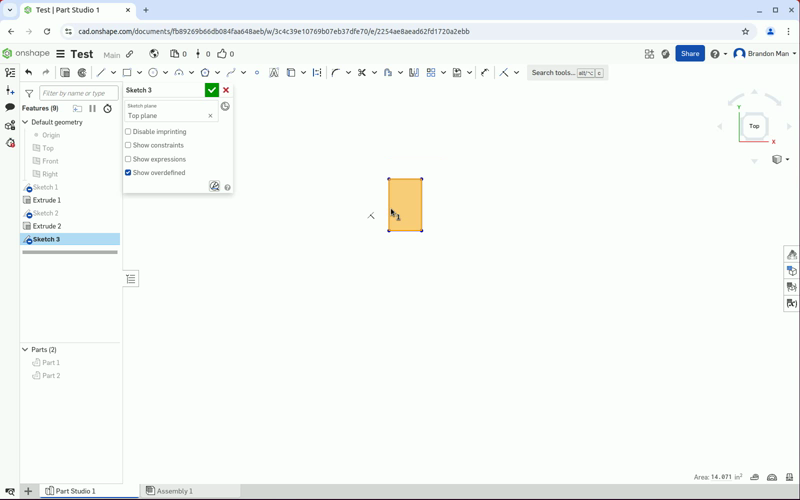
scroll(-6)
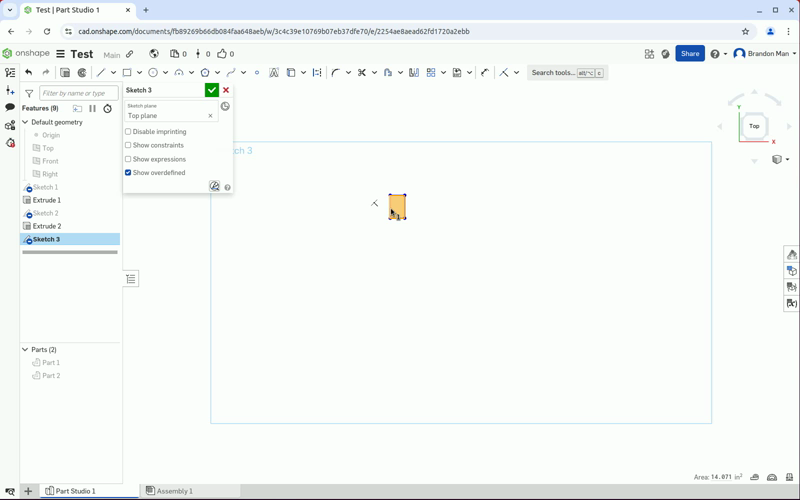
mouse_move(73, 352)
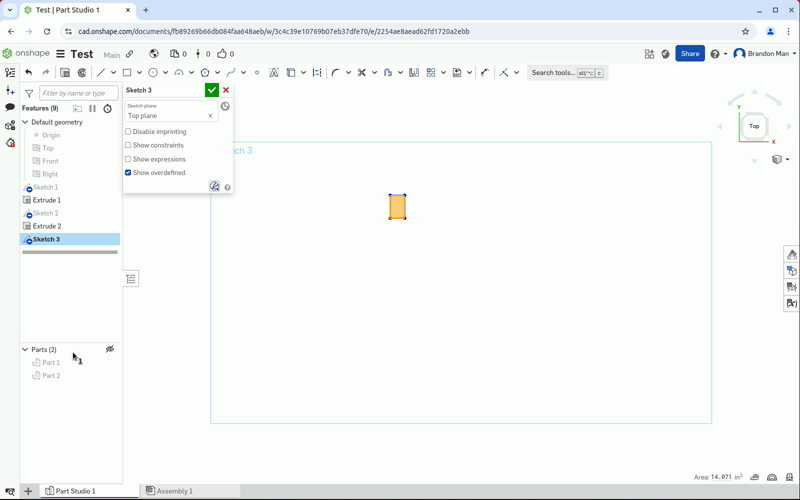
key(shift+y)
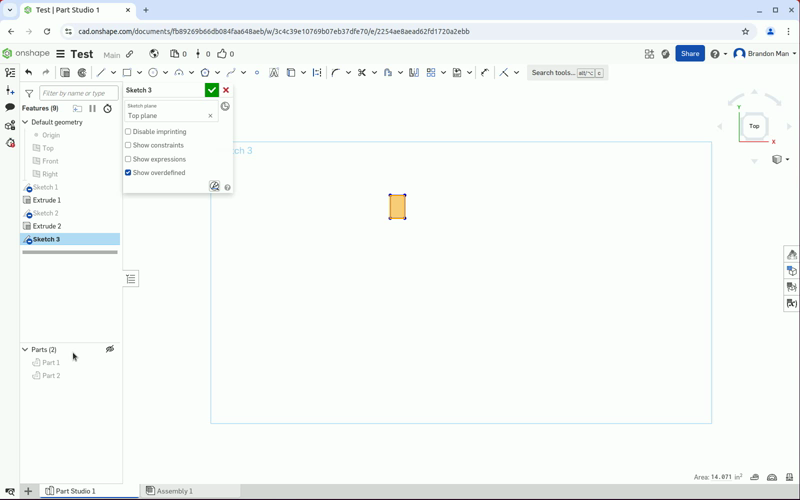
key(shift+e)
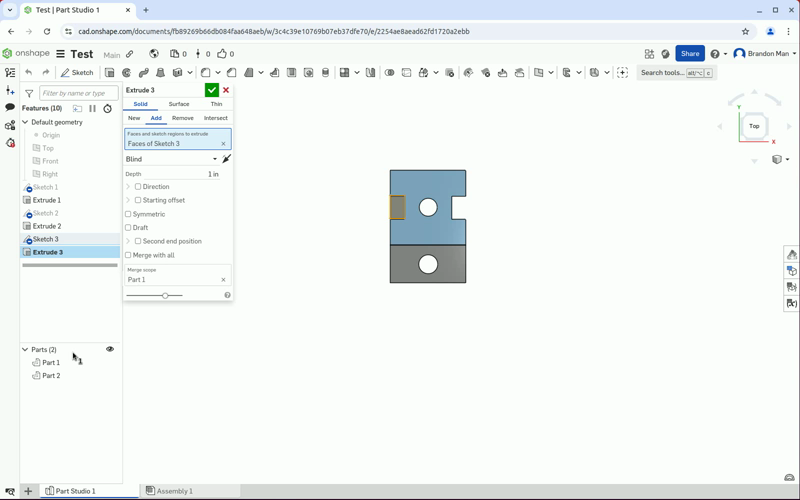
mouse_move(143, 106)
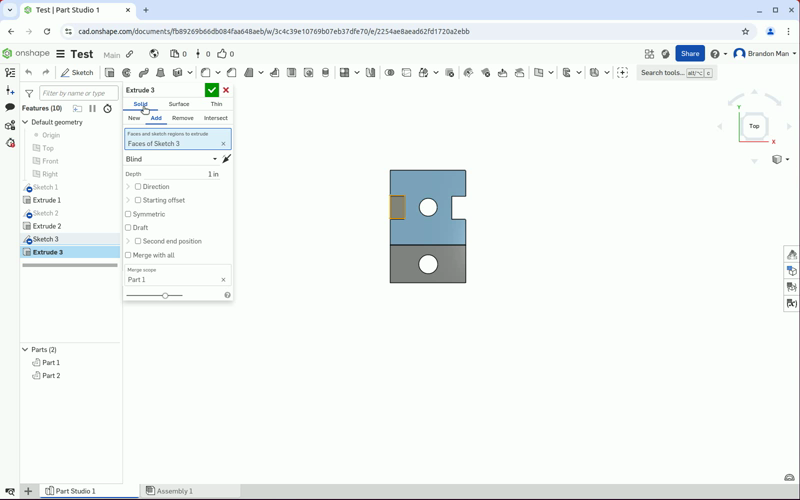
click(143, 106)
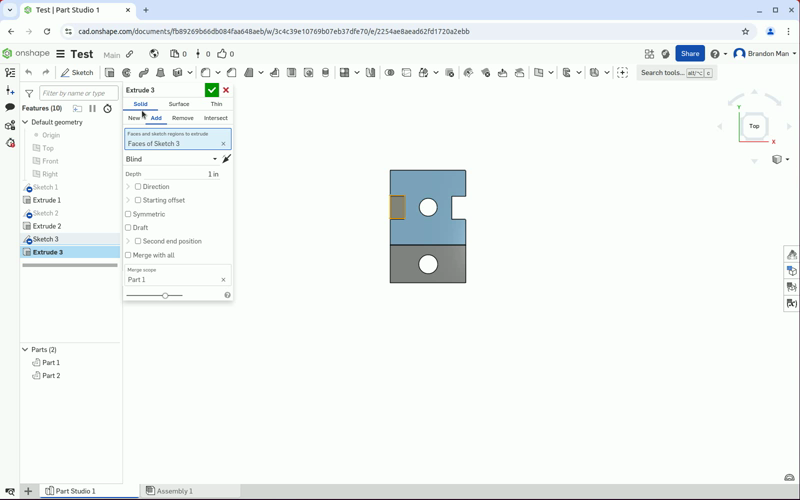
mouse_move(137, 120)
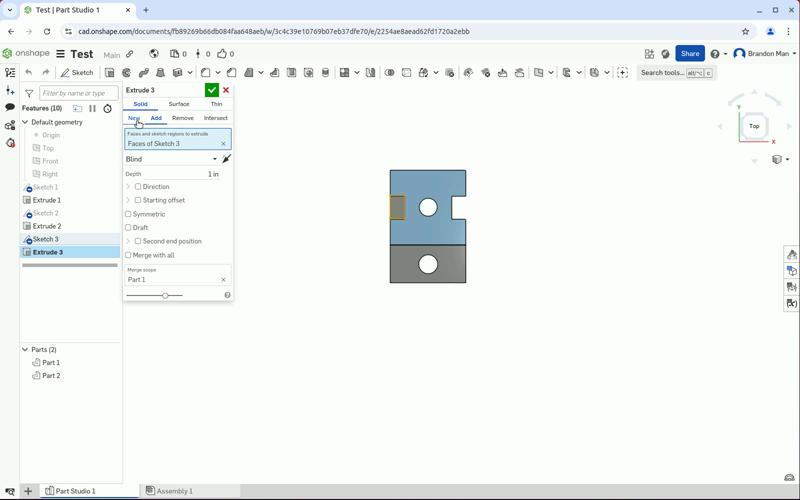
click(137, 120)
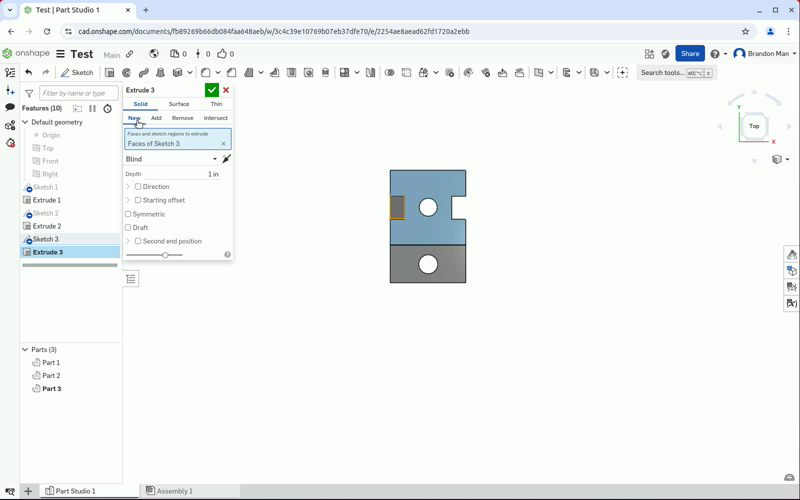
key(tab, 4)
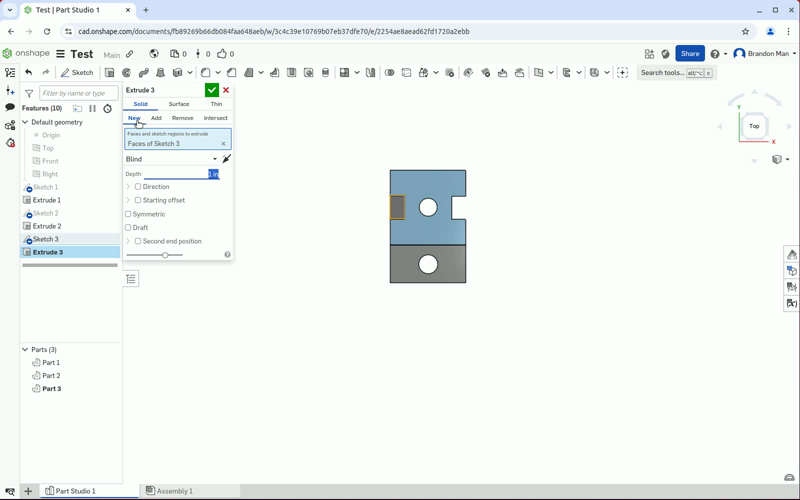
text(7.703)
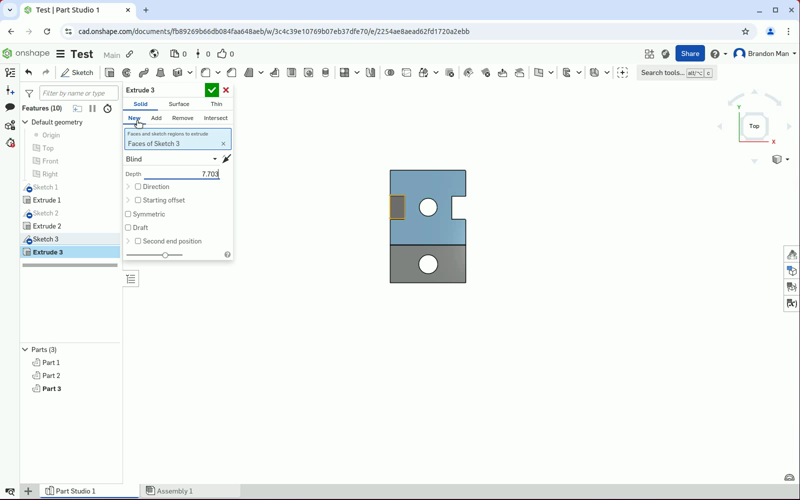
key(enter)
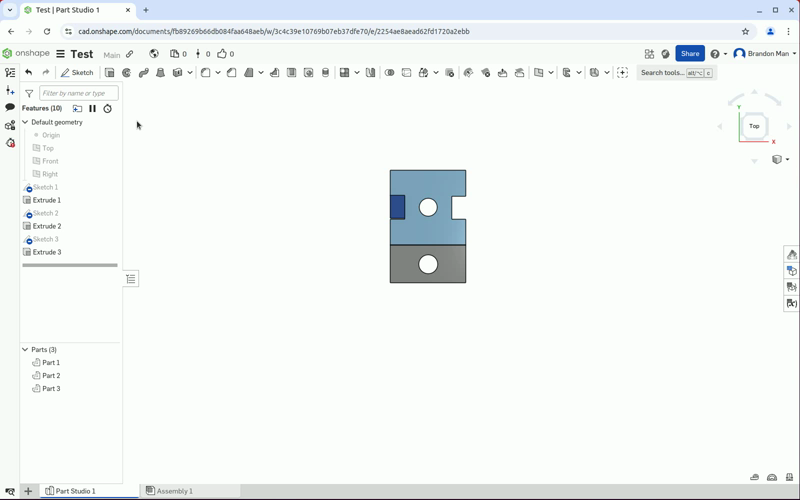
key(shift+h)
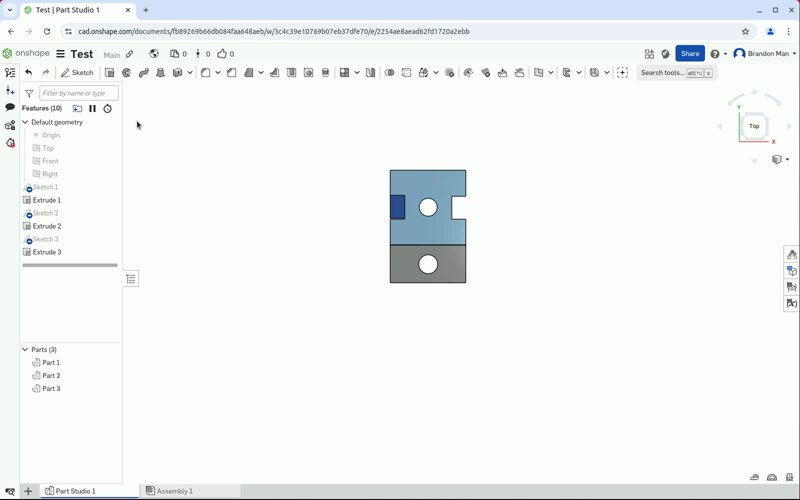
key(shift+h)
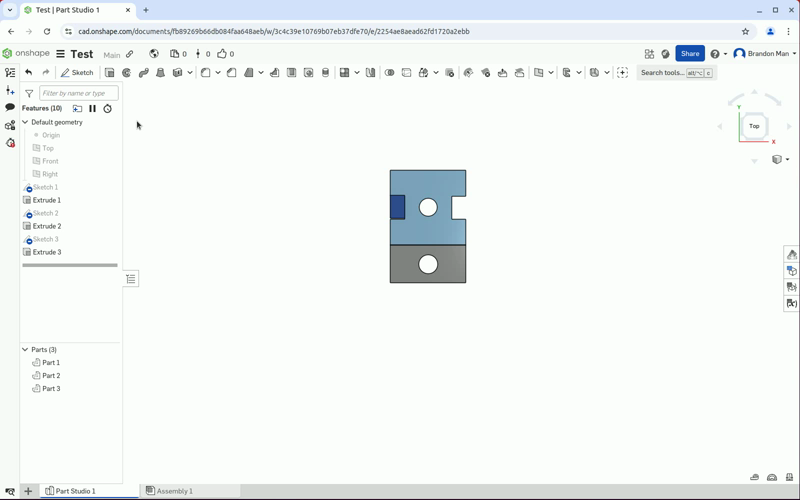
mouse_move(73, 189)
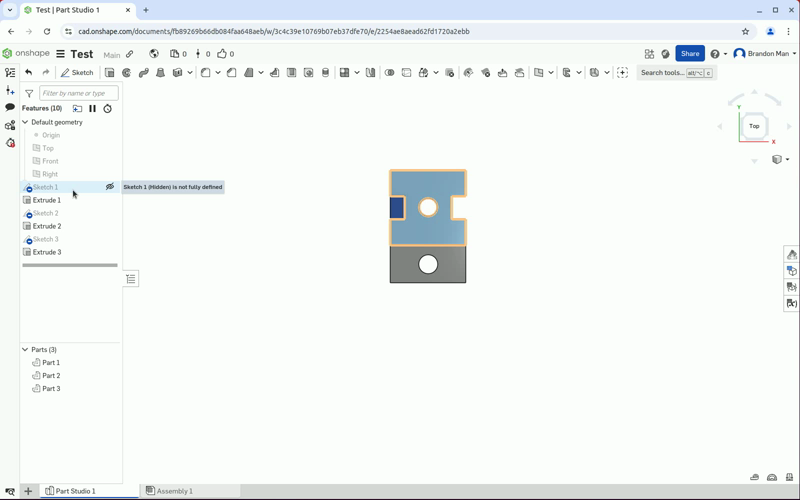
click(73, 189)
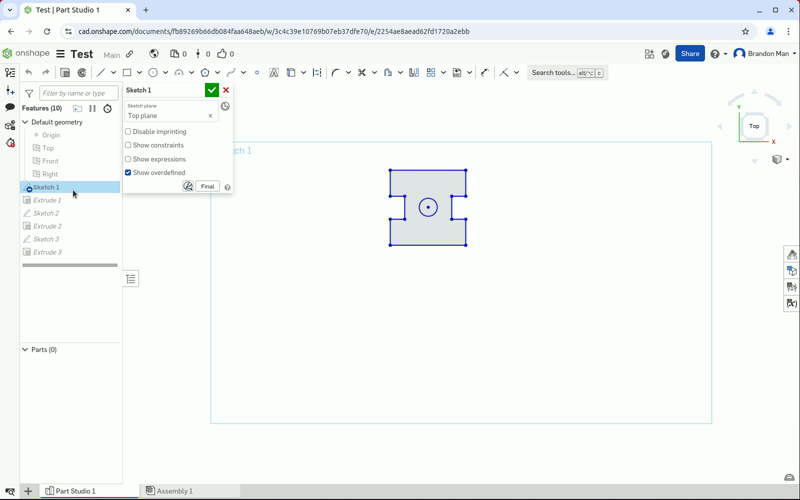
mouse_move(229, 92)
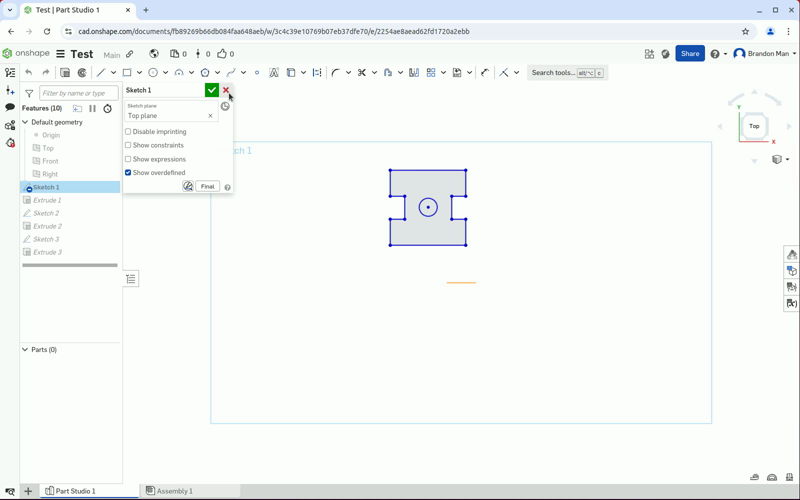
click(229, 92)
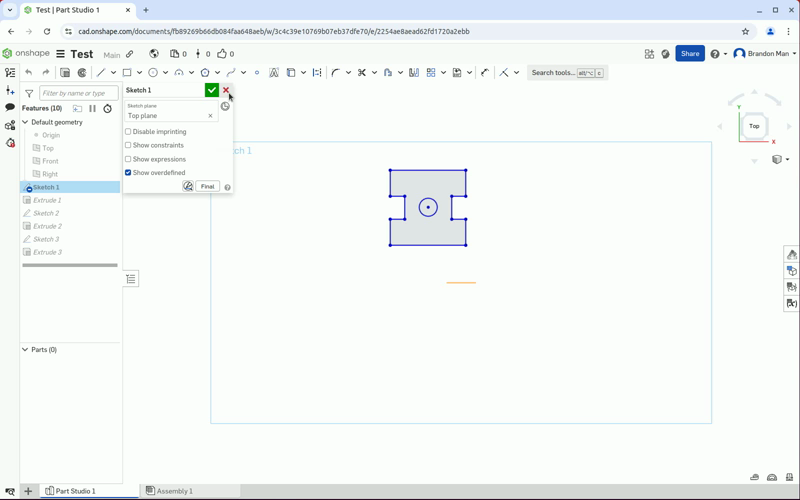
key(shift+s)
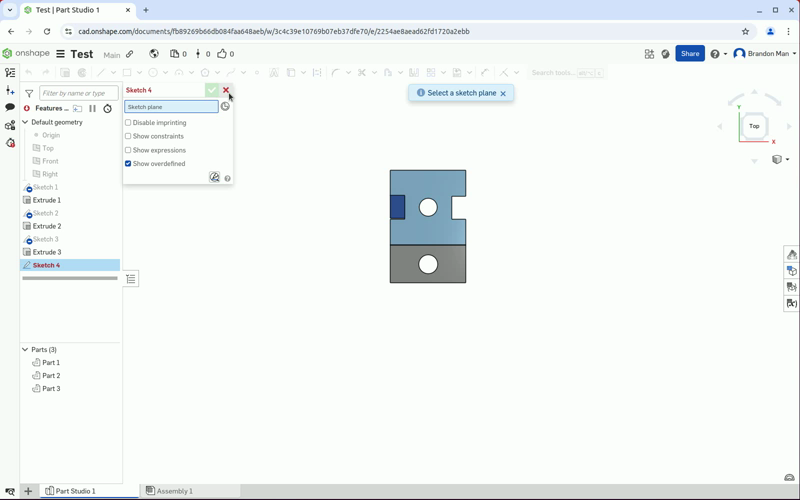
mouse_move(73, 150)
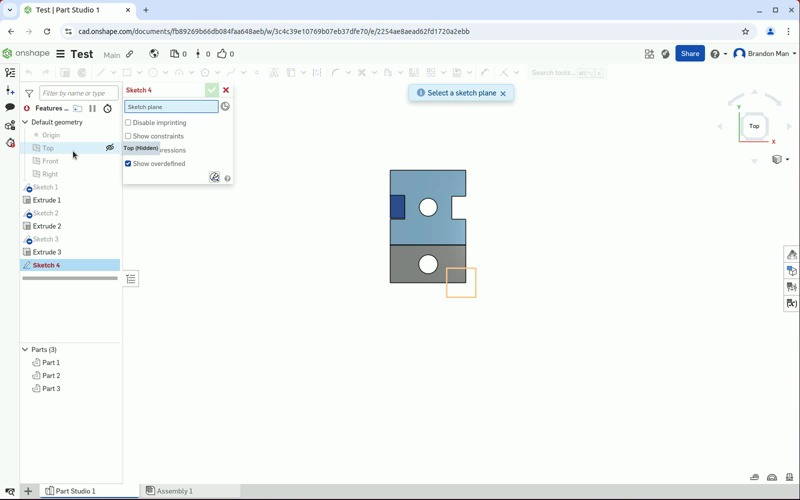
click(73, 150)
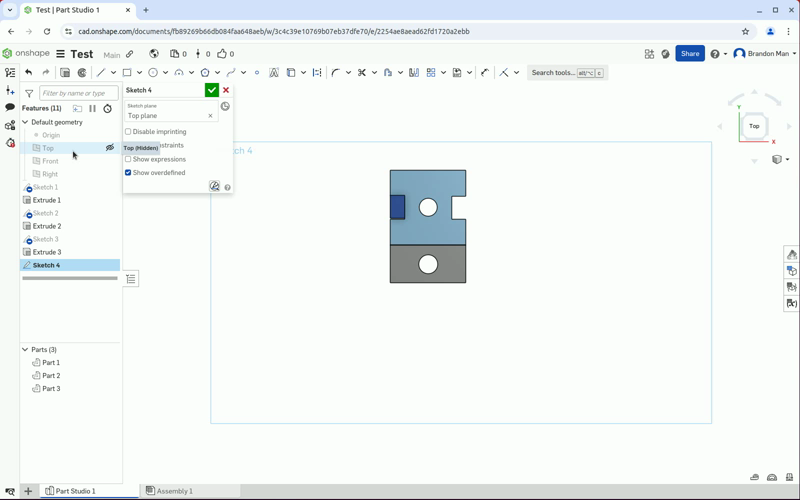
mouse_move(73, 352)
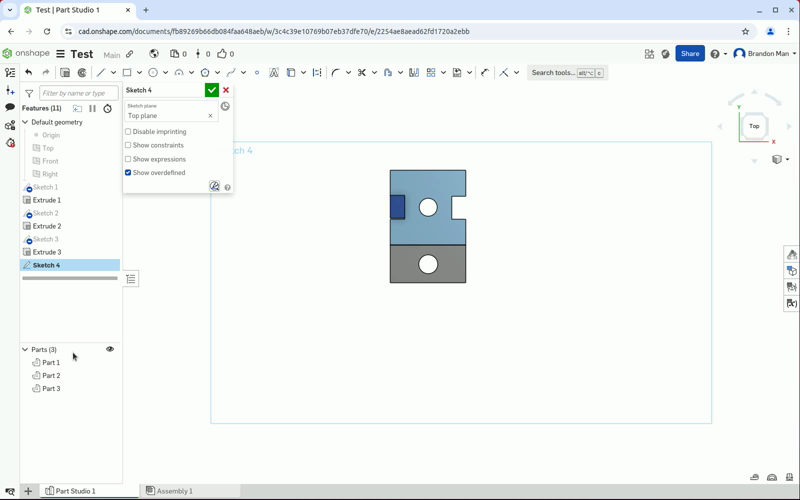
key(y)
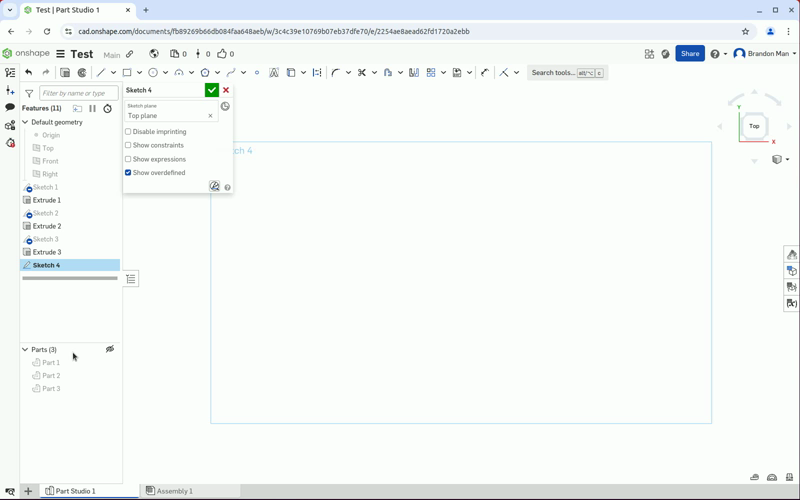
key(l)
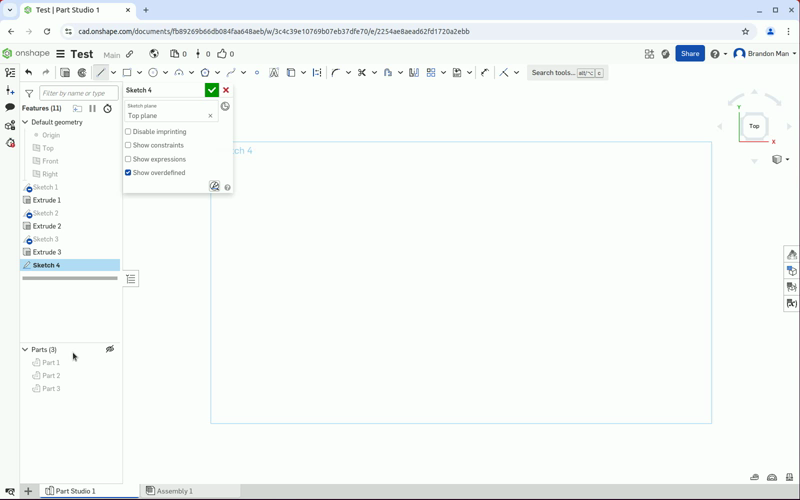
key_down(shift)
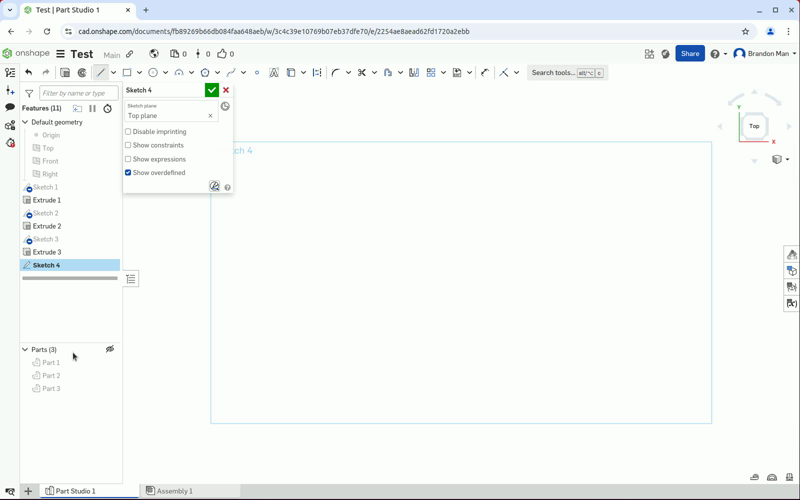
mouse_move(451, 218)
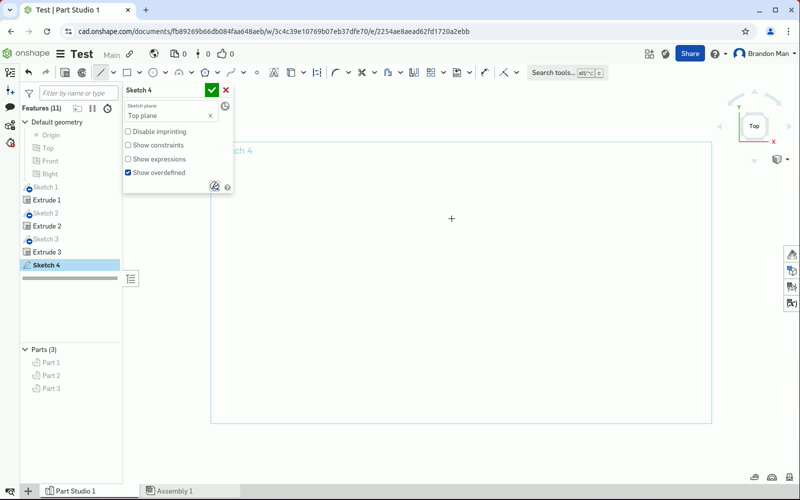
click(451, 218)
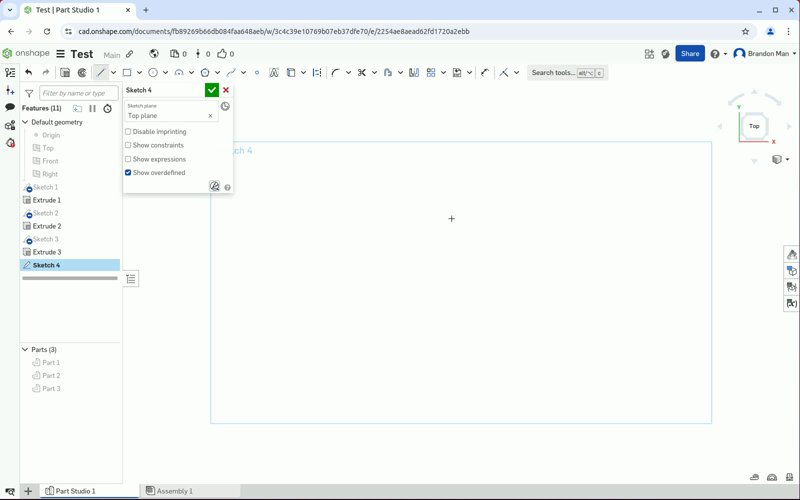
key_up(shift)
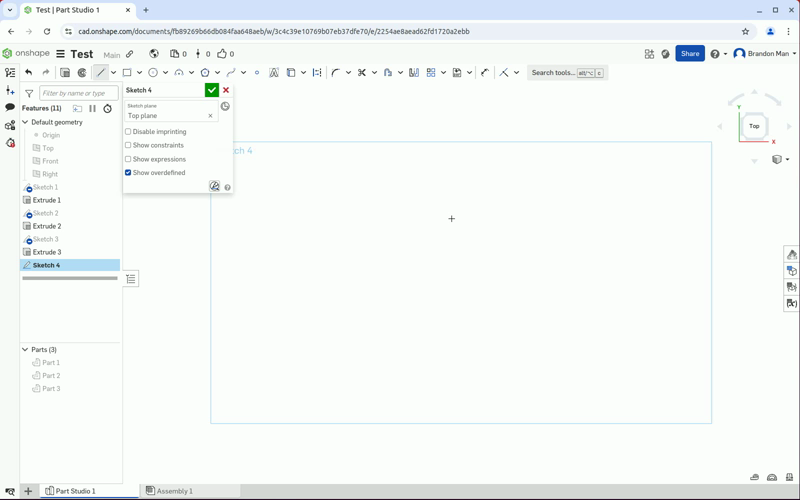
key_down(shift)
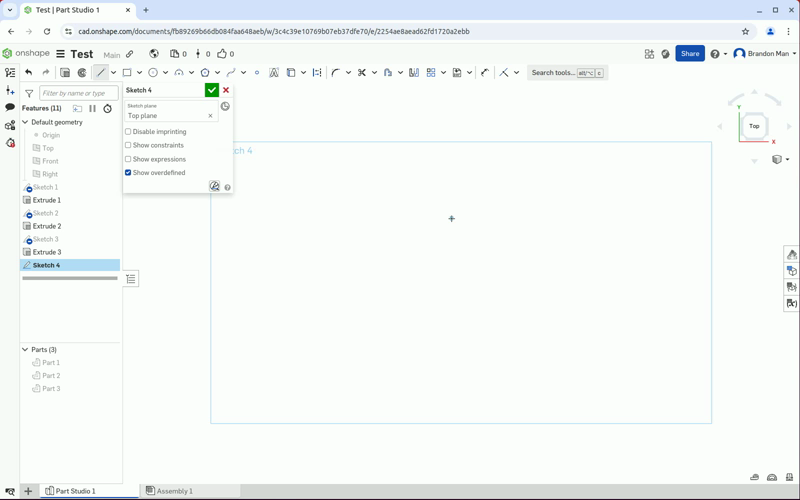
mouse_move(481, 218)
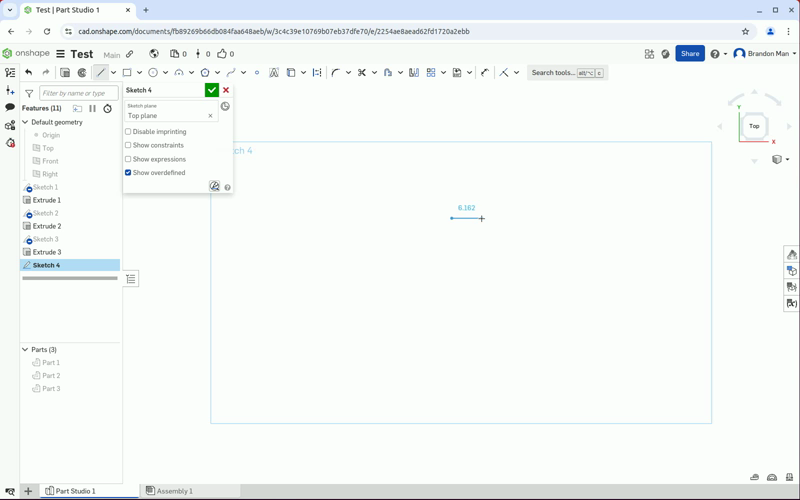
mouse_move(466, 218)
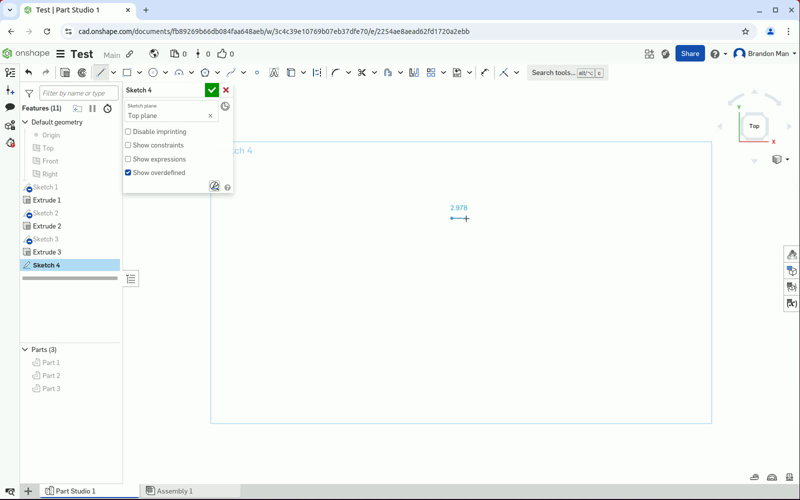
click(466, 218)
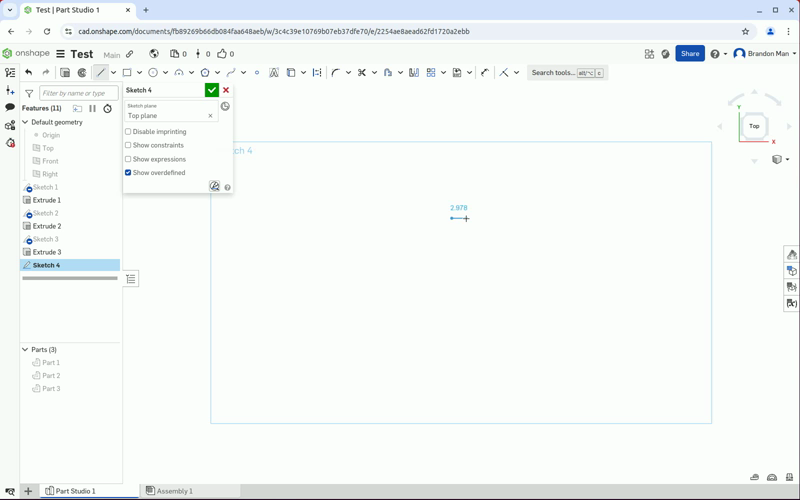
key_up(shift)
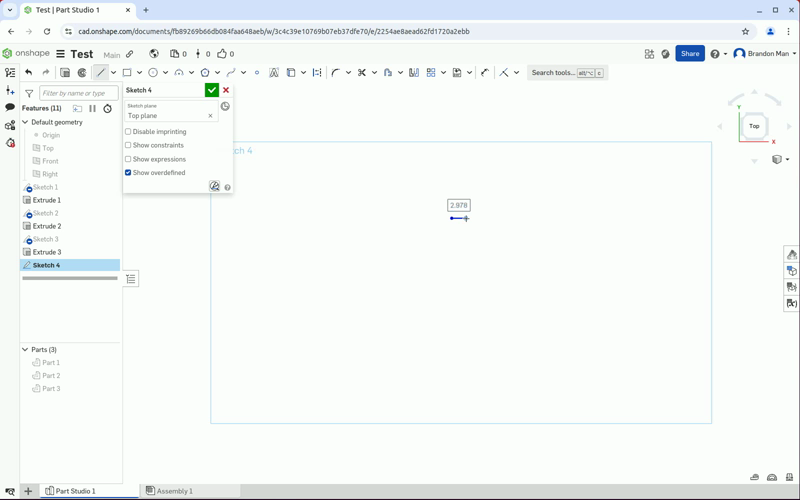
key_down(shift)
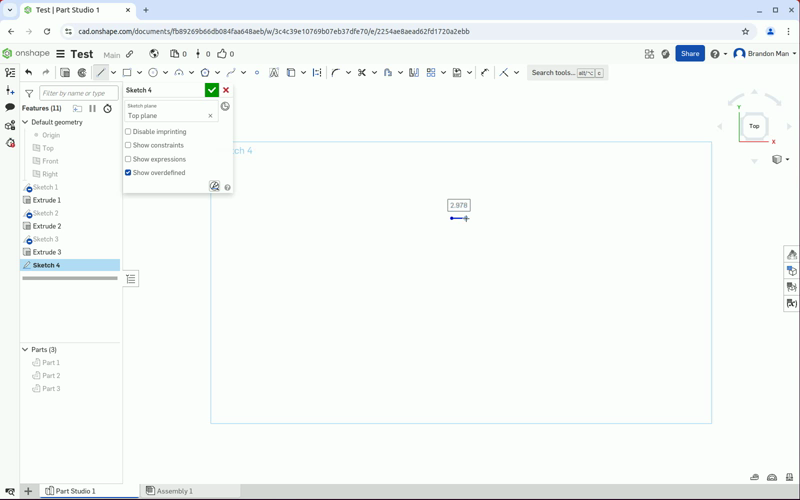
mouse_move(496, 218)
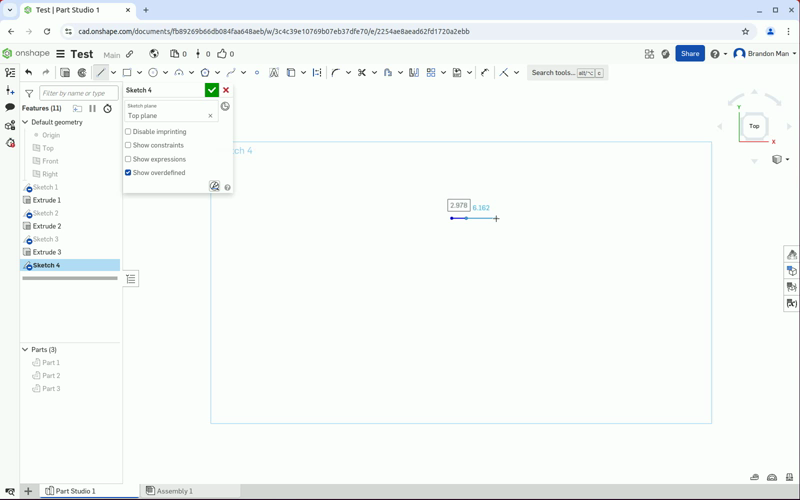
mouse_move(466, 195)
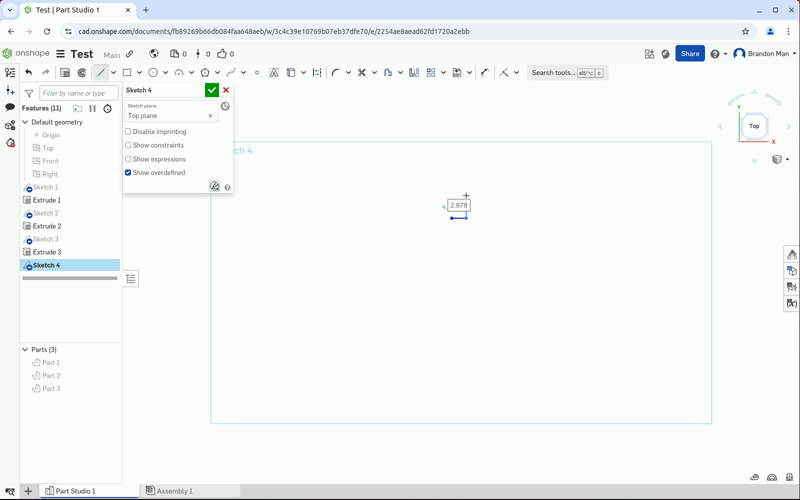
click(466, 195)
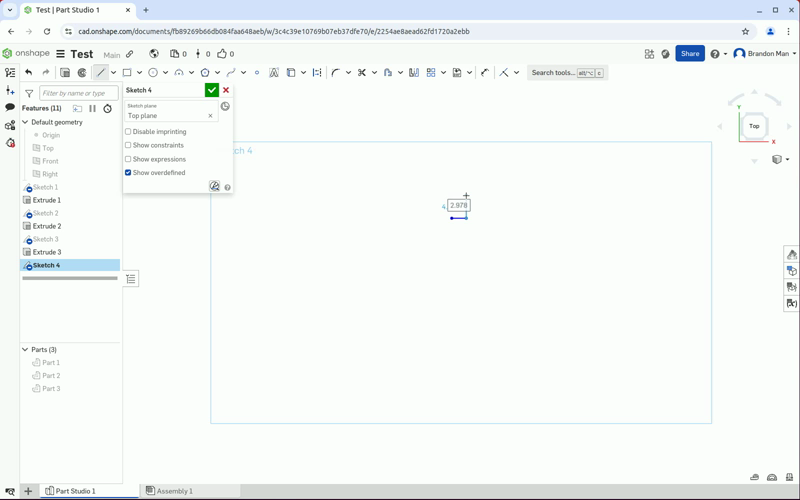
key_up(shift)
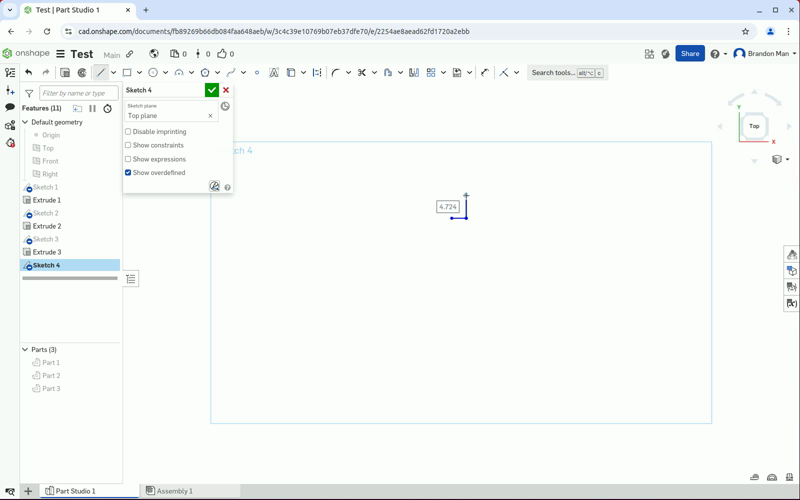
key_down(shift)
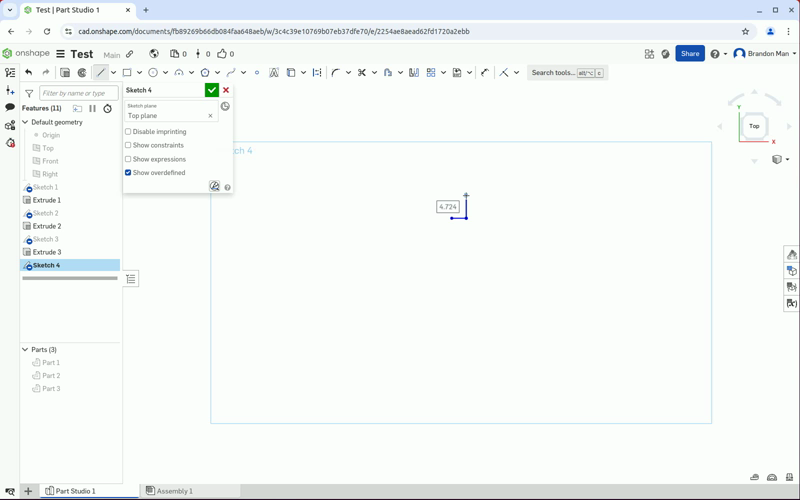
mouse_move(496, 195)
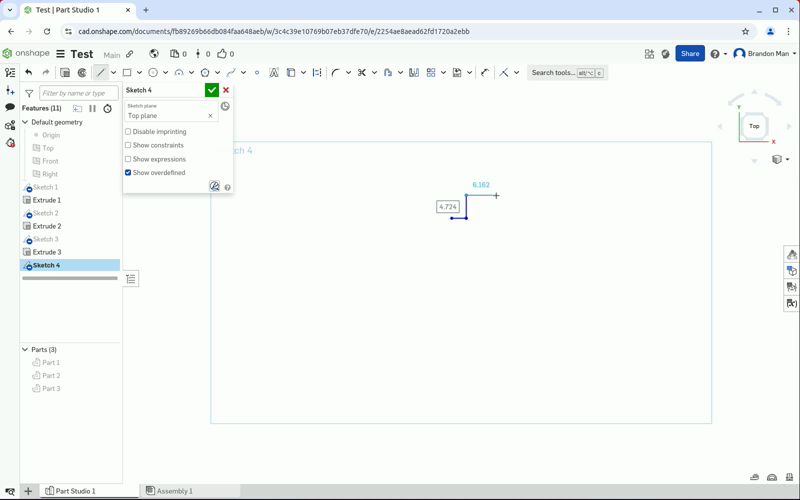
mouse_move(451, 195)
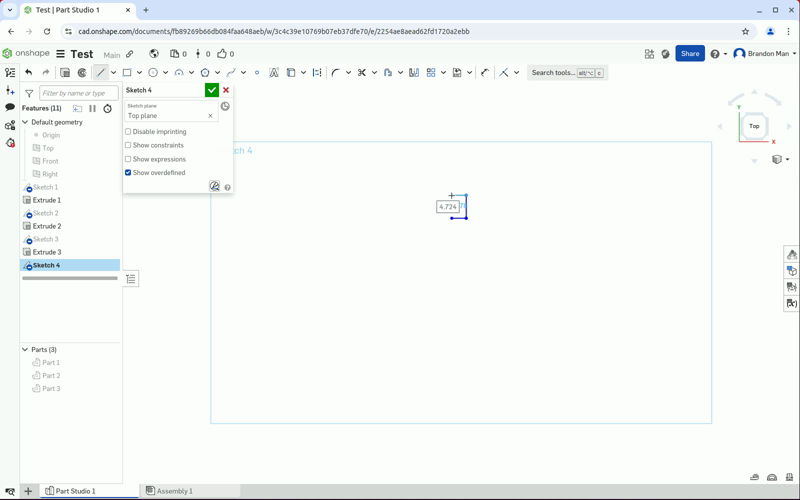
click(451, 195)
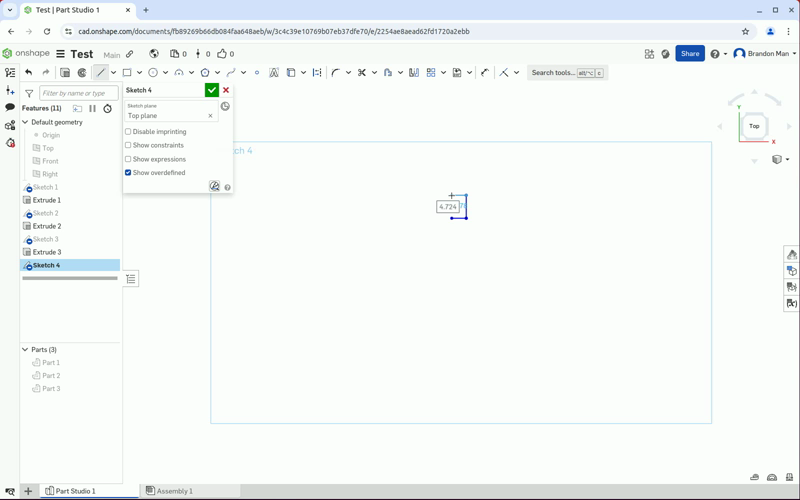
key_up(shift)
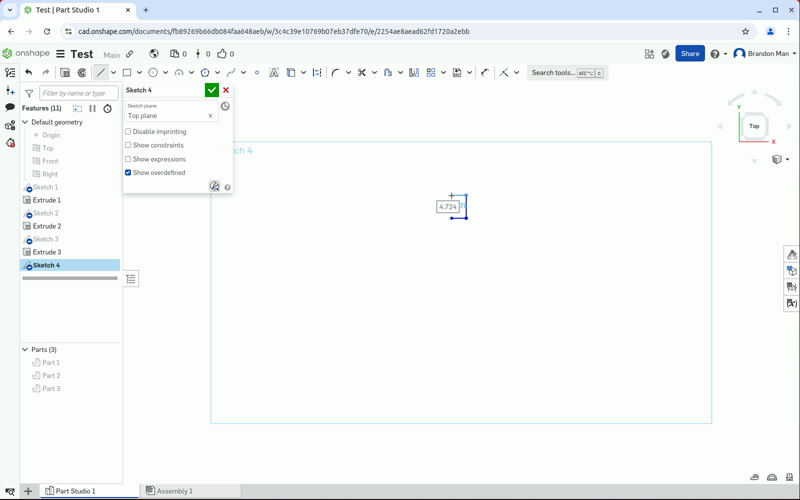
mouse_move(481, 195)
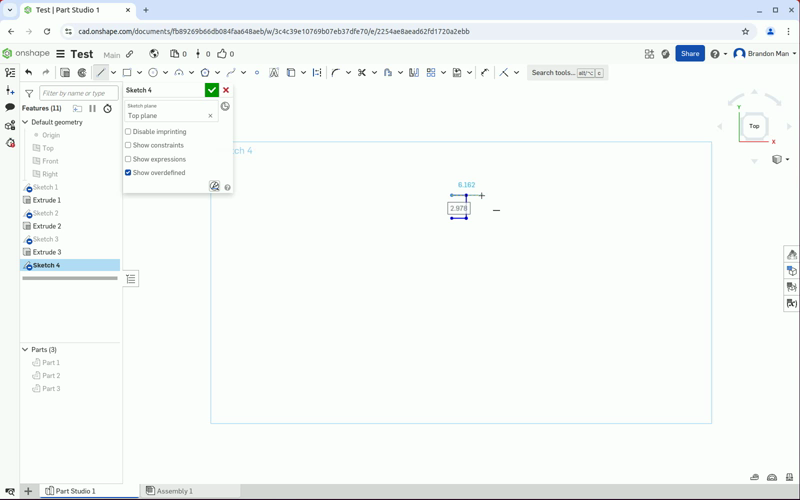
key_down(shift)
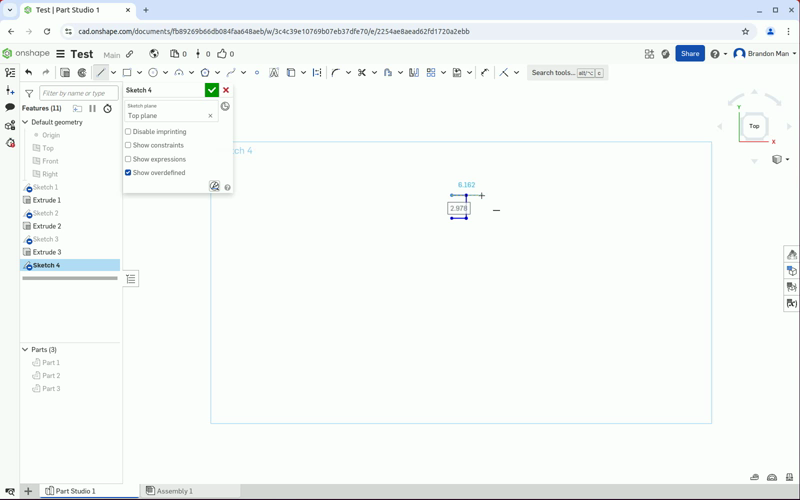
mouse_move(451, 218)
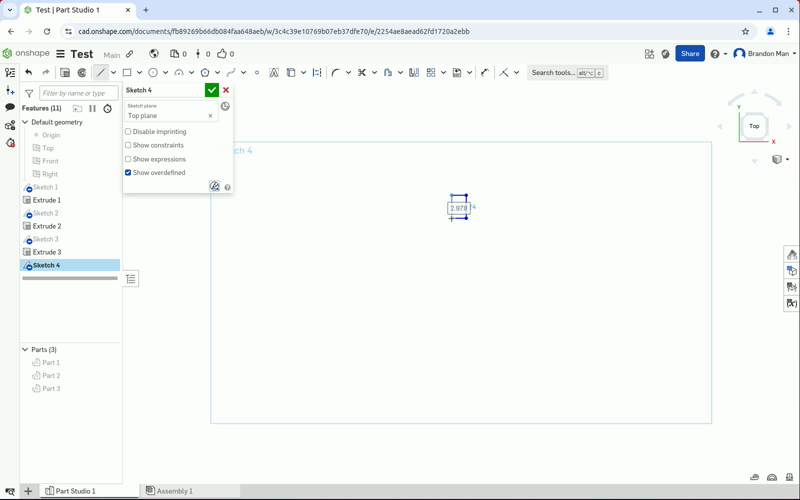
key_up(shift)
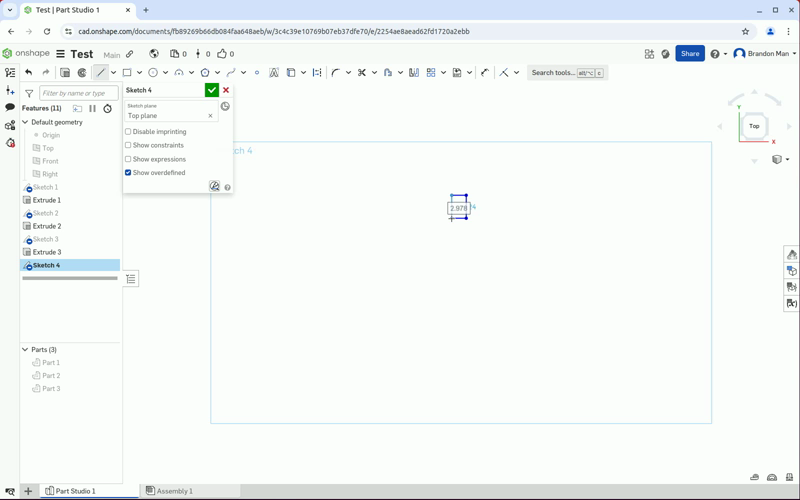
click(451, 218)
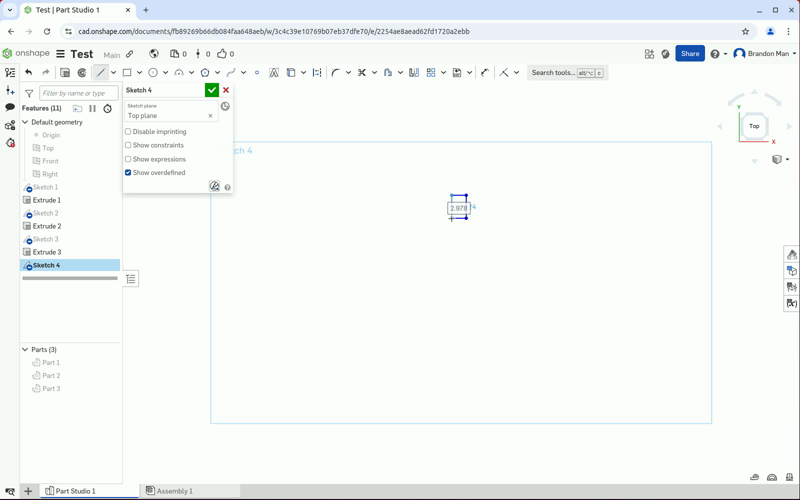
key(esc)
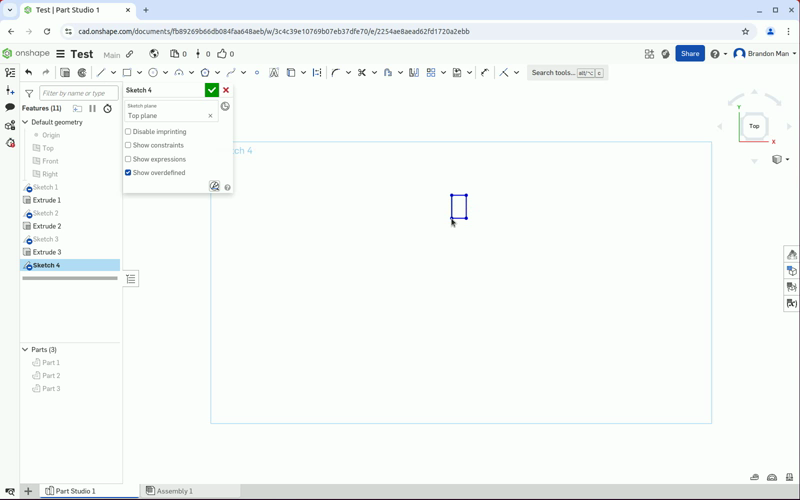
mouse_move(465, 210)
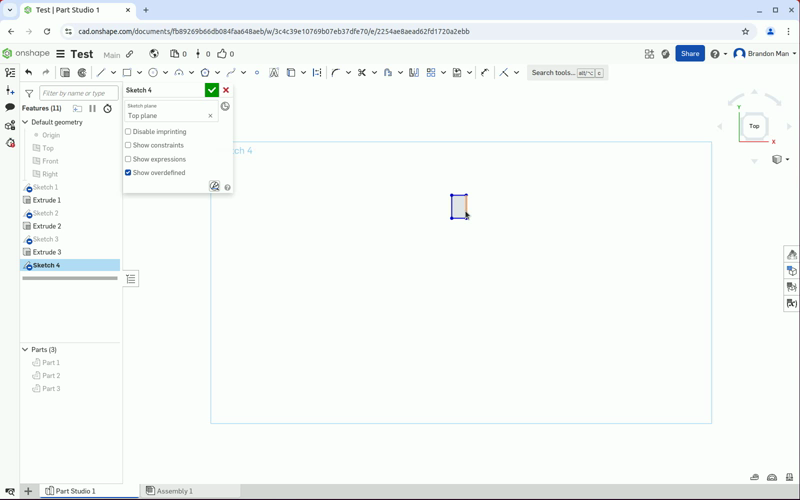
scroll(6)
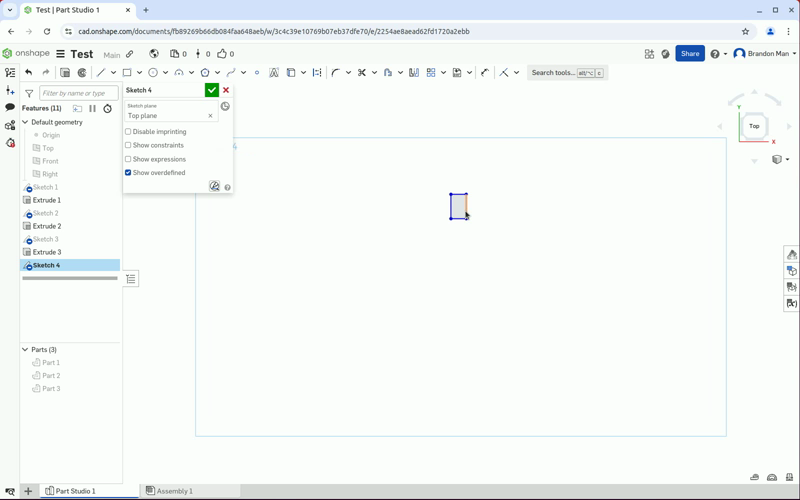
scroll(6)
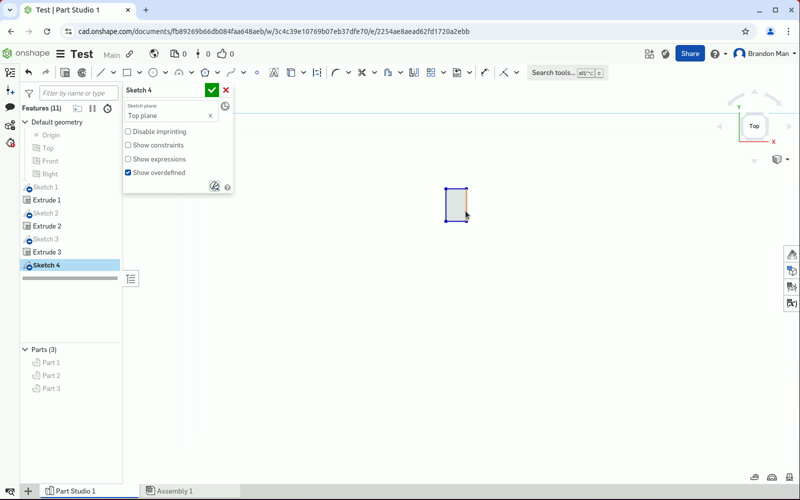
scroll(6)
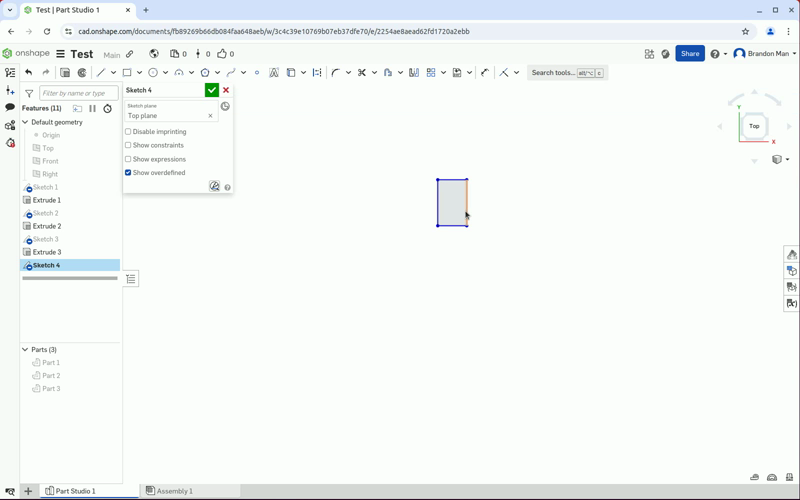
scroll(6)
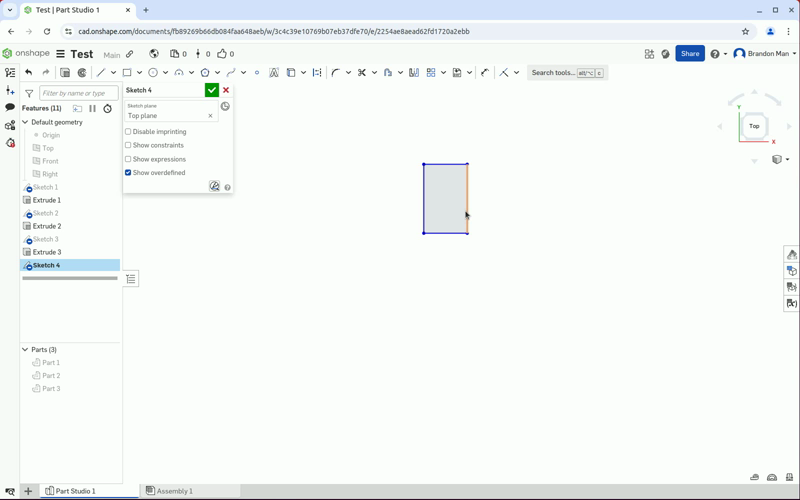
scroll(6)
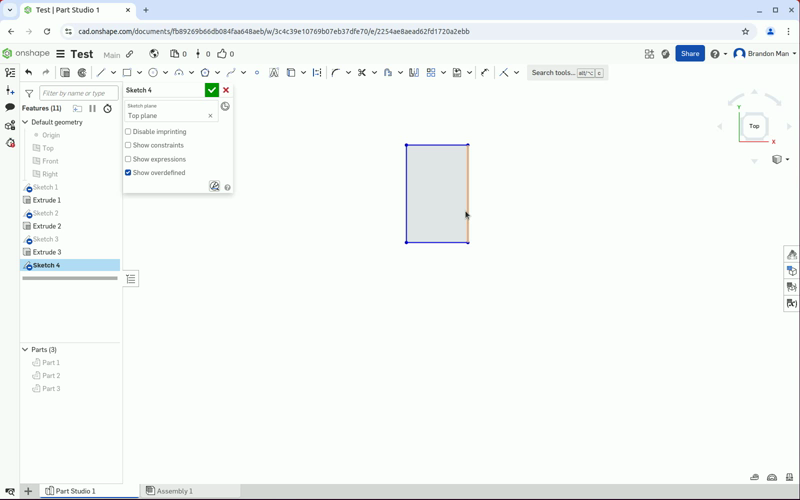
scroll(6)
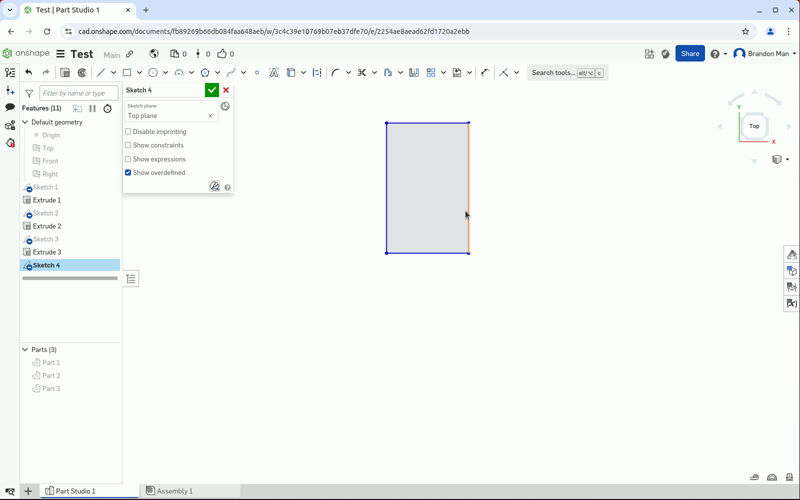
scroll(6)
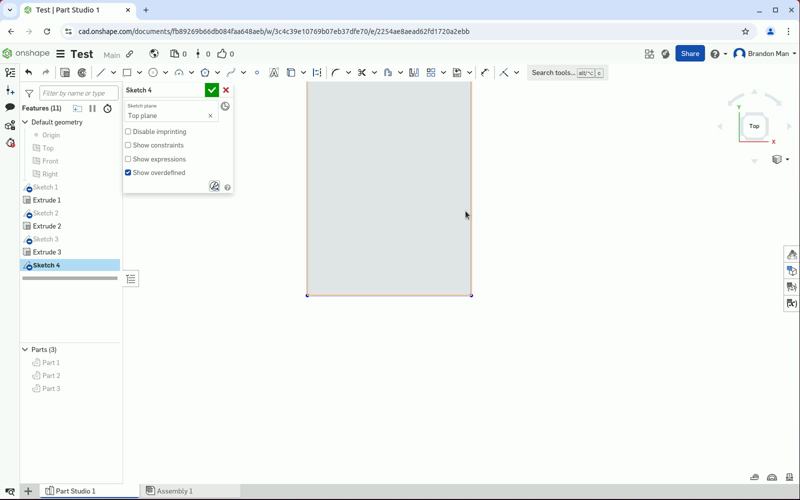
click(465, 210)
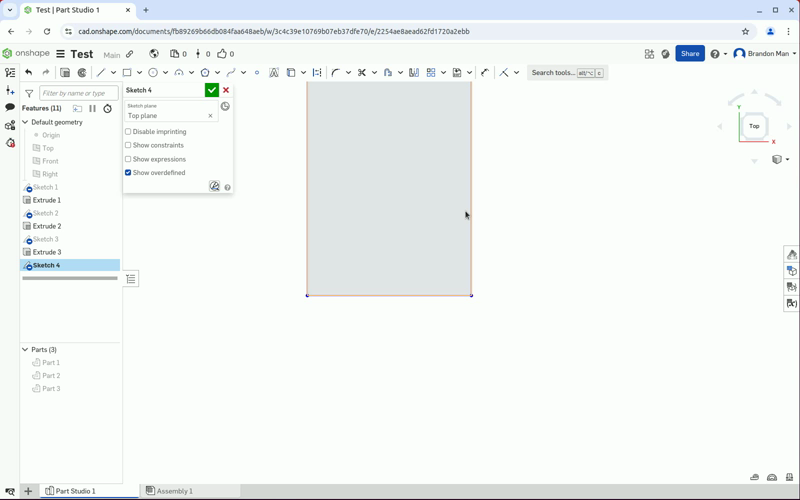
scroll(-6)
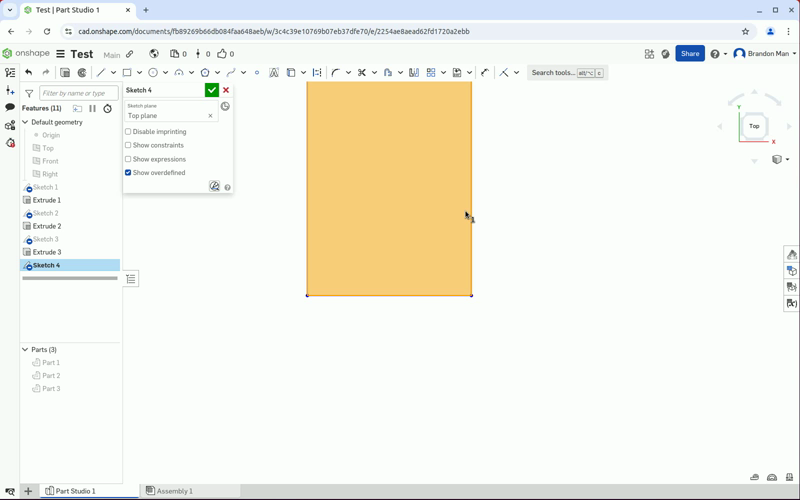
scroll(-6)
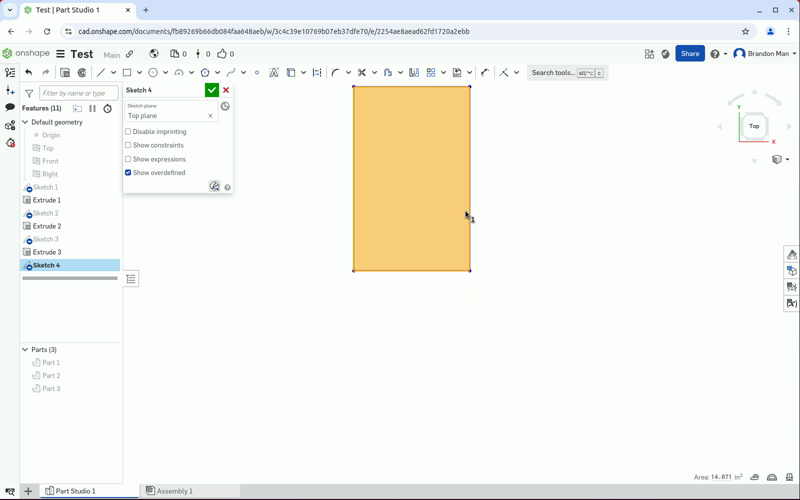
scroll(-6)
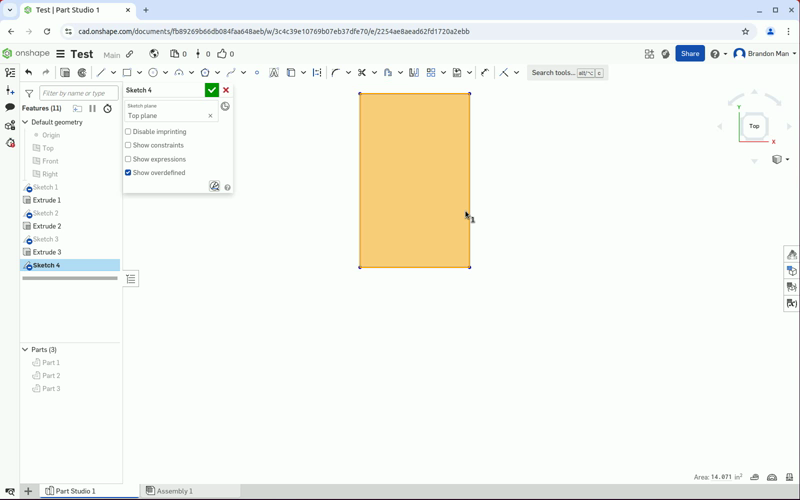
scroll(-6)
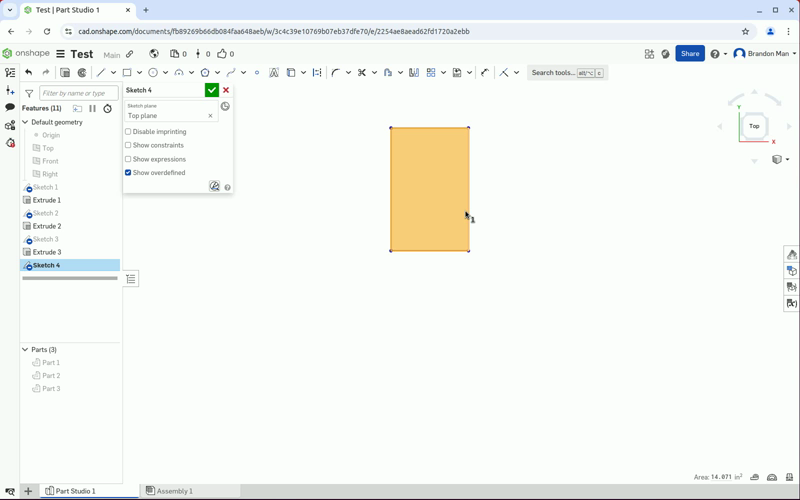
scroll(-6)
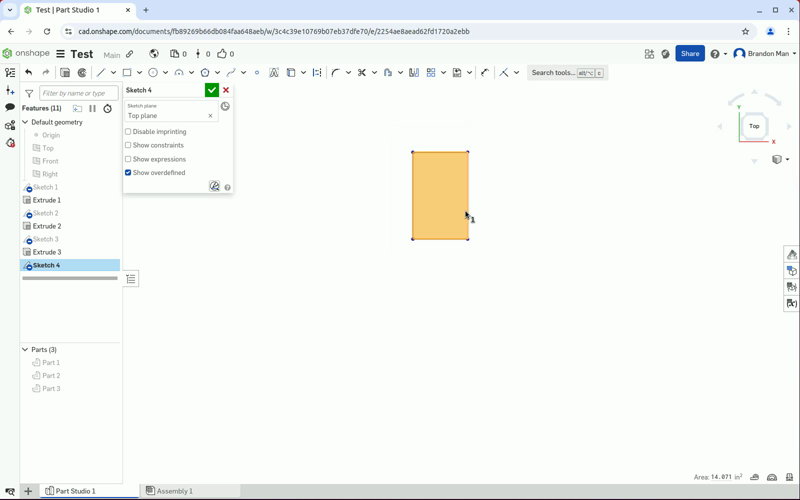
scroll(-6)
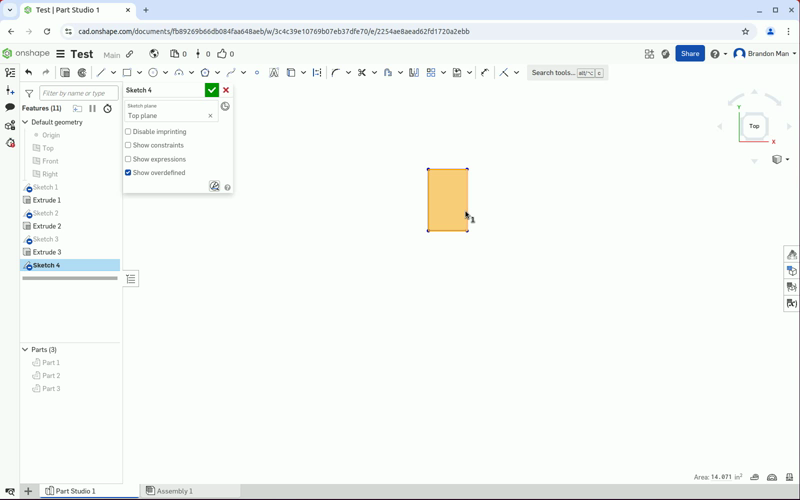
scroll(-6)
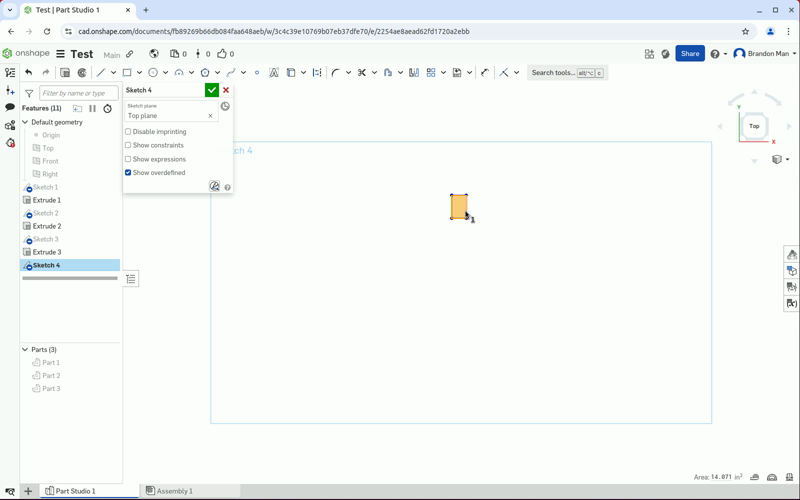
mouse_move(73, 352)
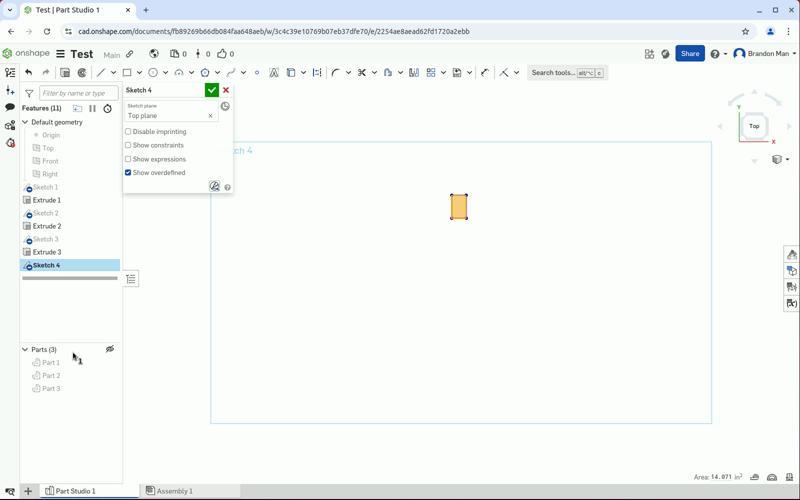
key(shift+y)
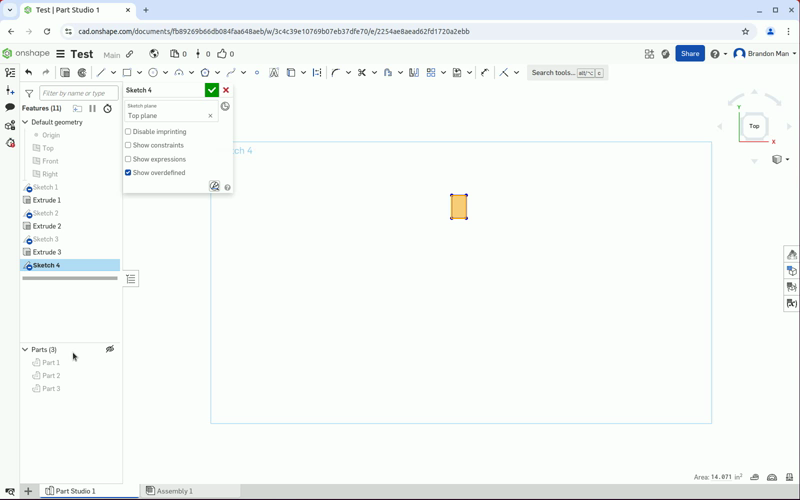
key(shift+e)
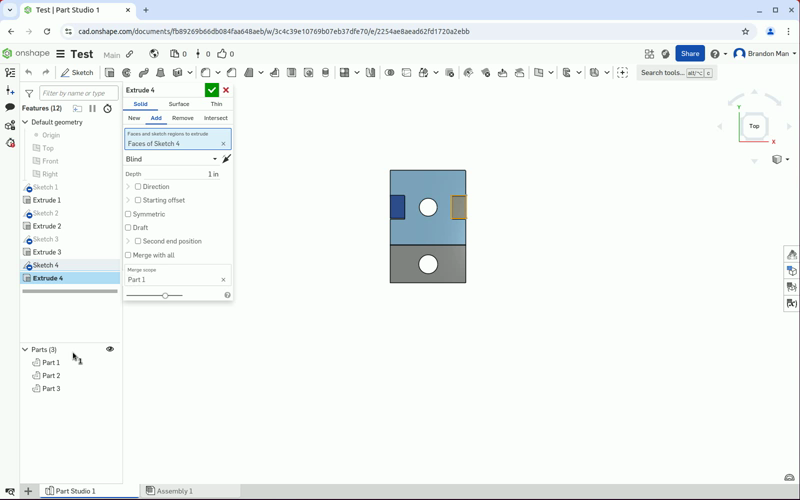
mouse_move(143, 106)
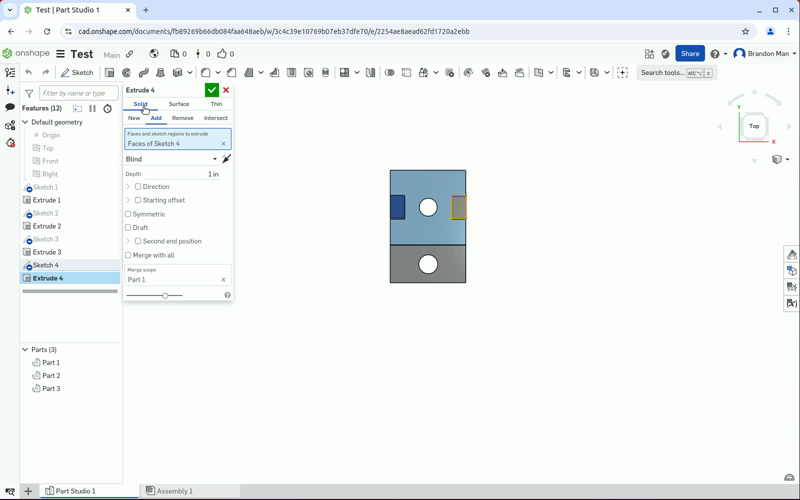
click(143, 106)
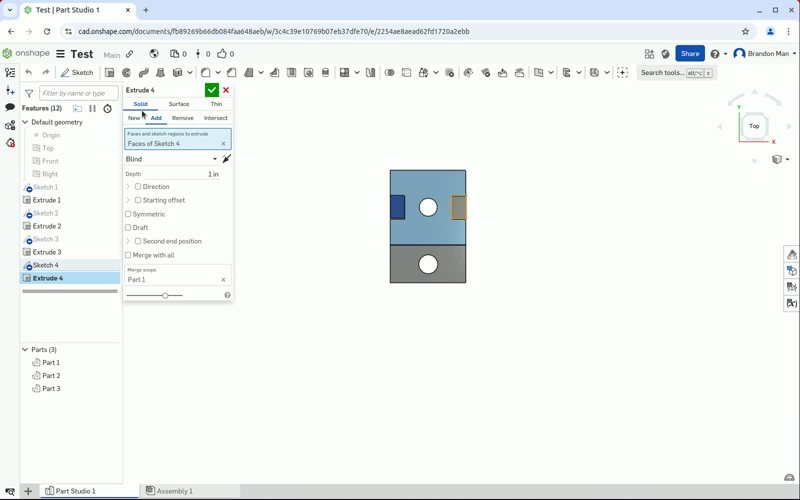
mouse_move(137, 120)
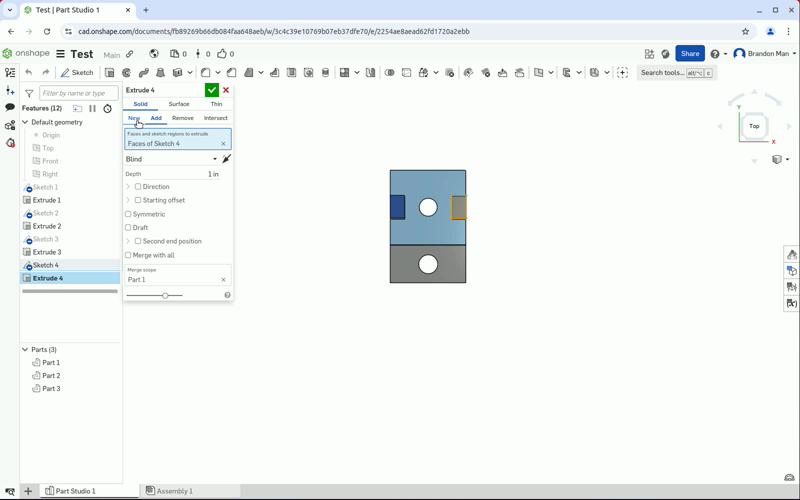
click(137, 120)
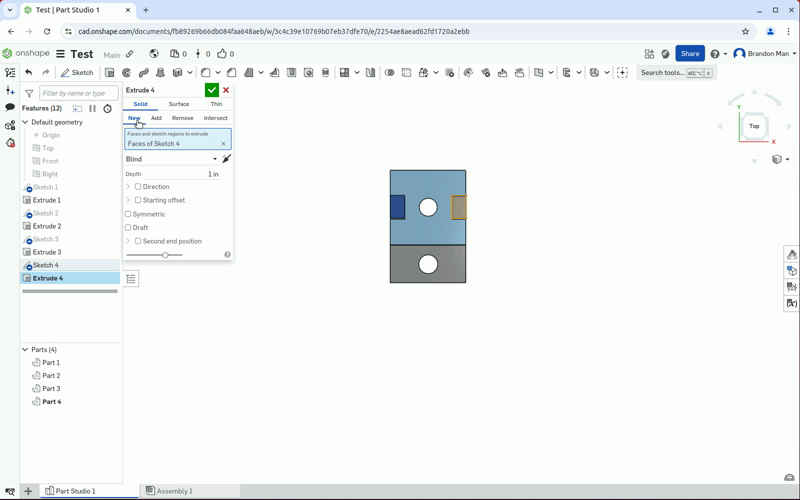
key(tab, 4)
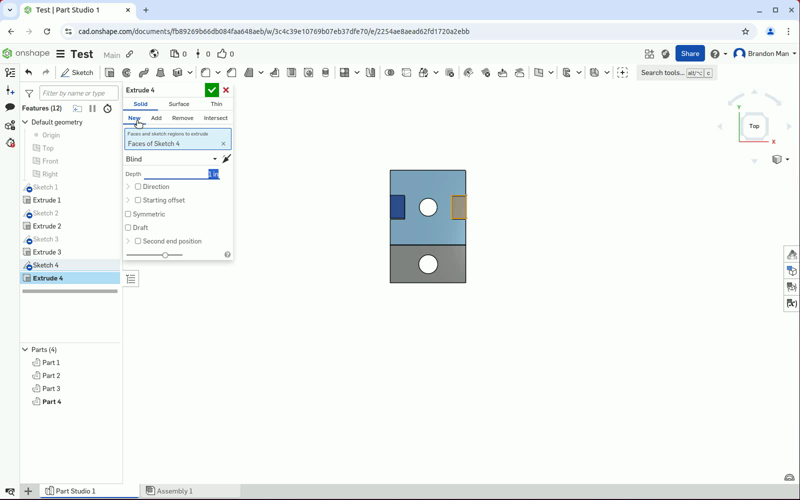
text(7.703)
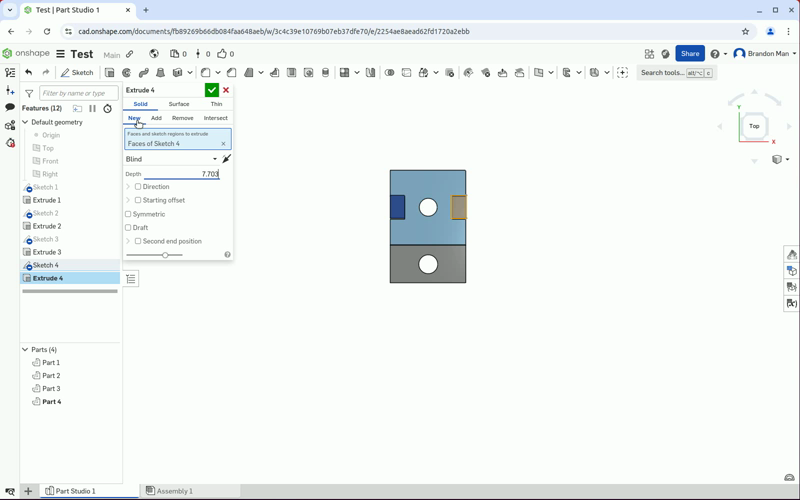
key(enter)
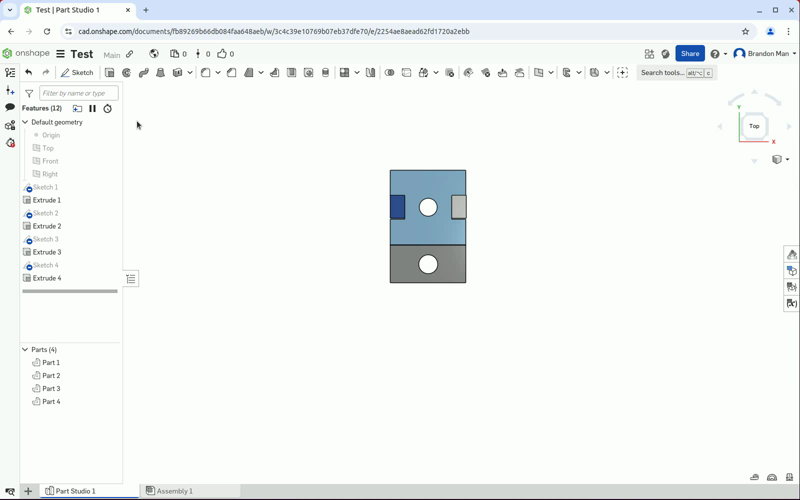
key(shift+h)
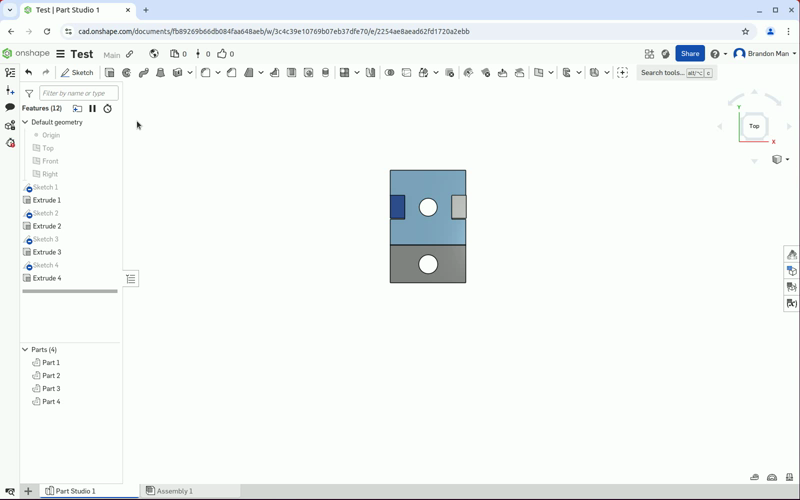
key(shift+h)
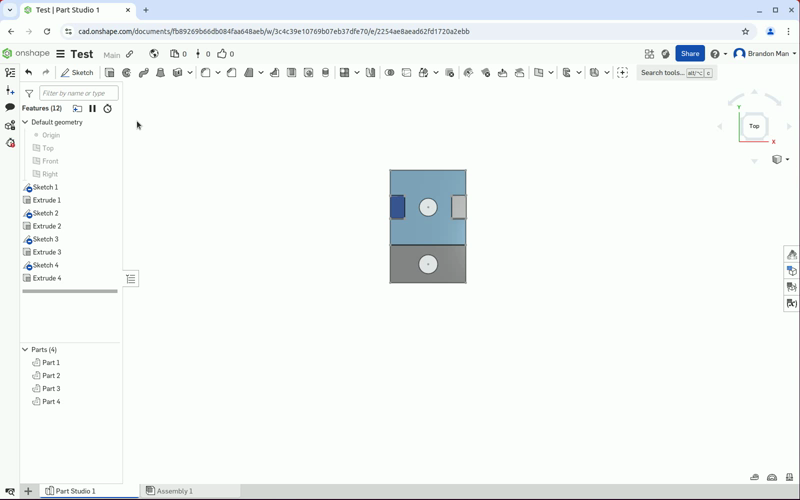
key(shift+7)
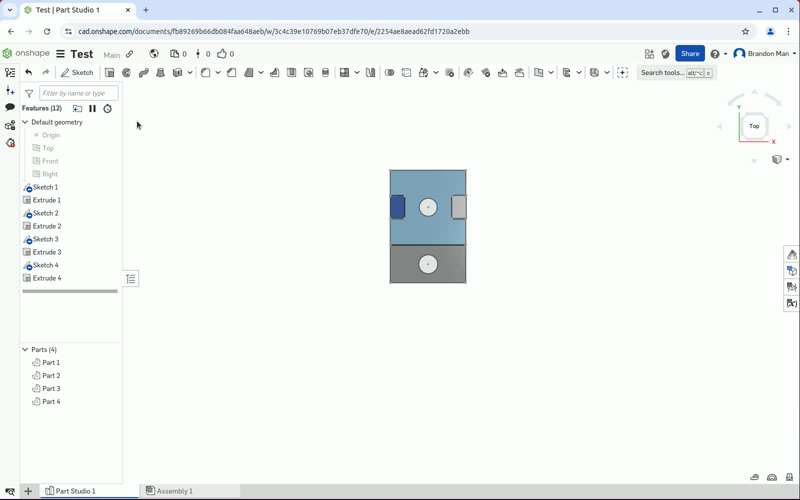
key(up, 3)
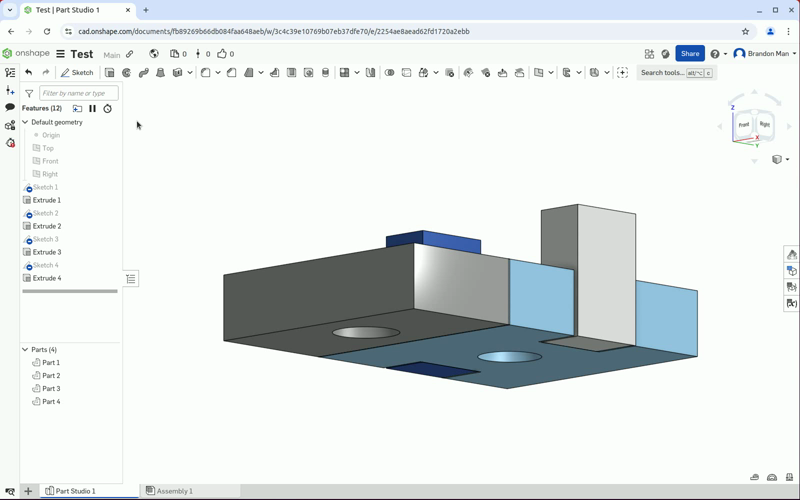
key(left, 3)
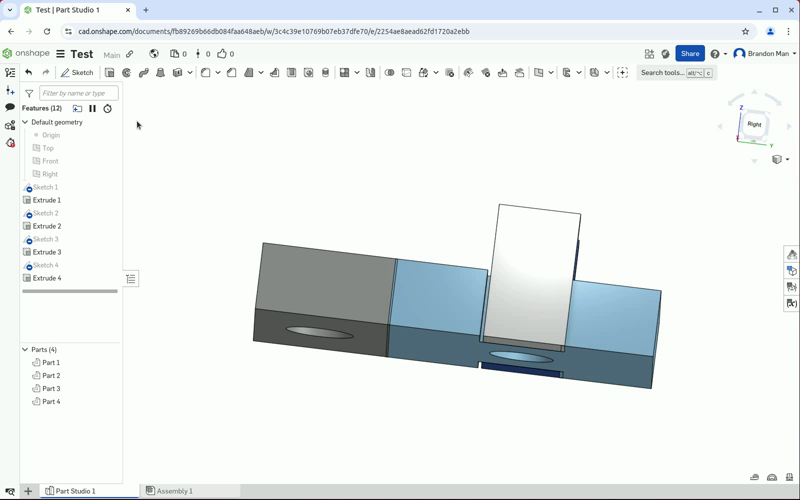
key(right, 3)
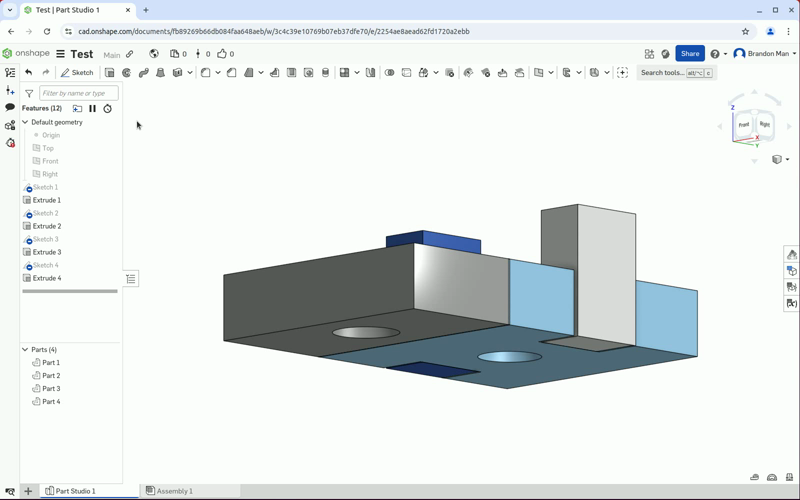
key(down, 3)
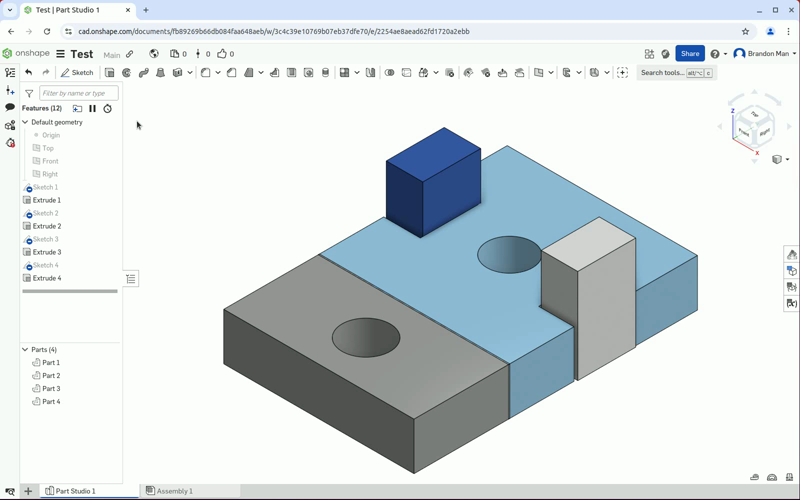
mouse_move(73, 189)
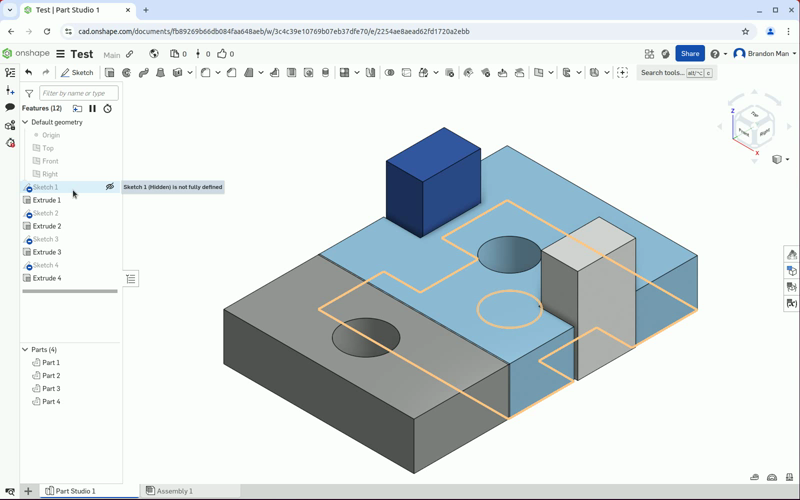
click(73, 189)